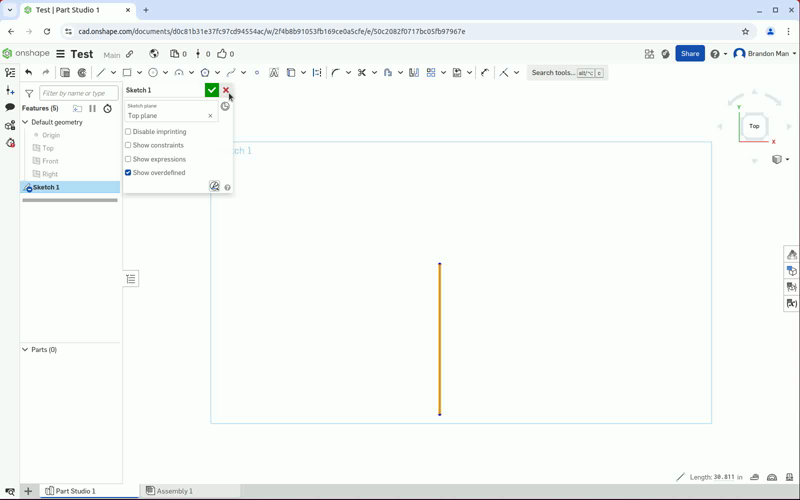
key(shift+h)
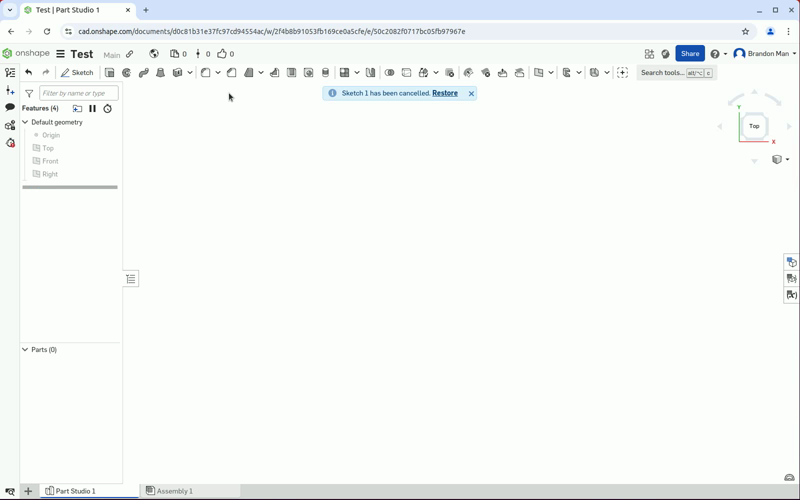
mouse_move(73, 352)
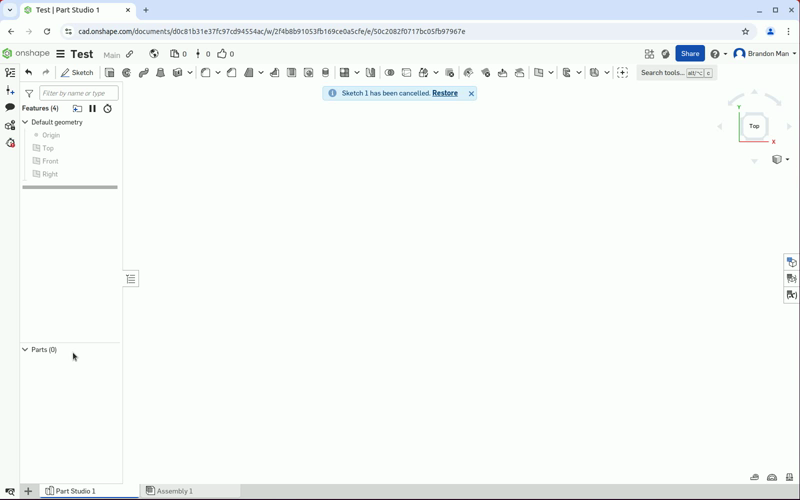
key(y)
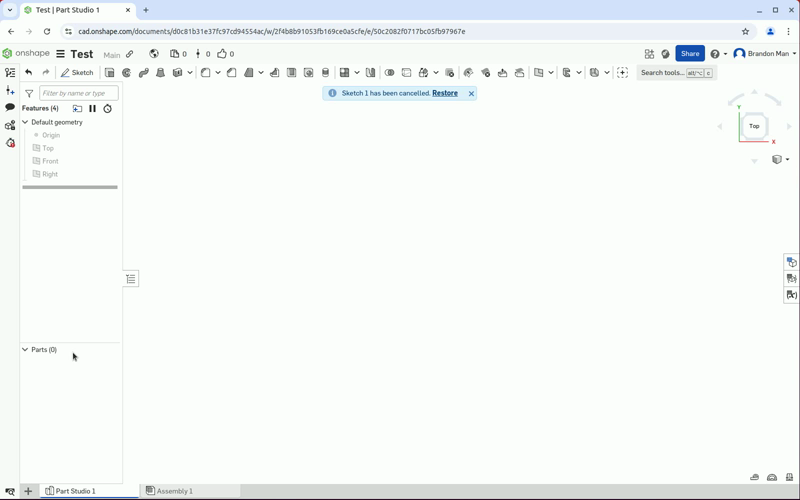
key(shift+p)
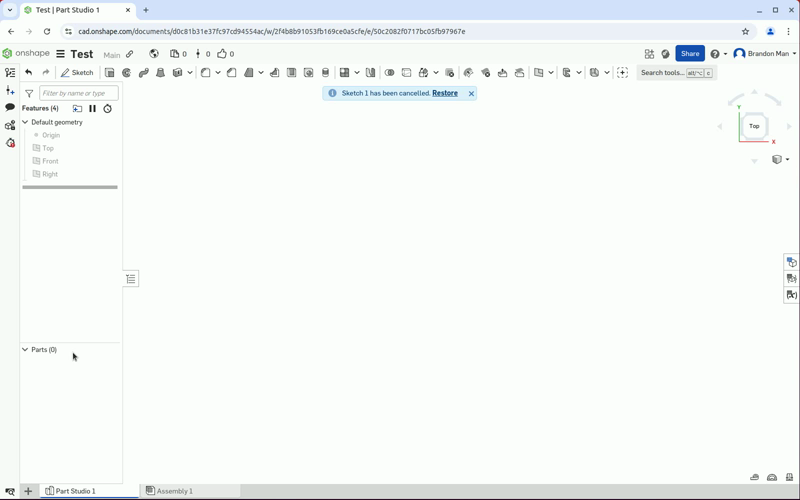
key(space)
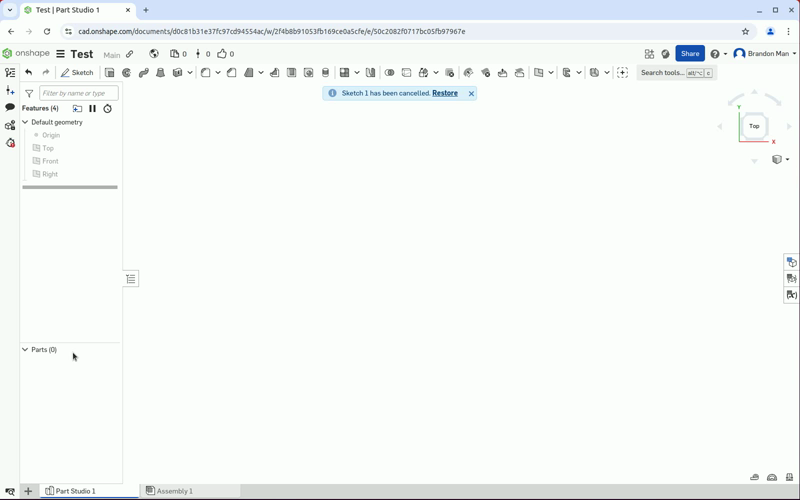
key_down(shift)
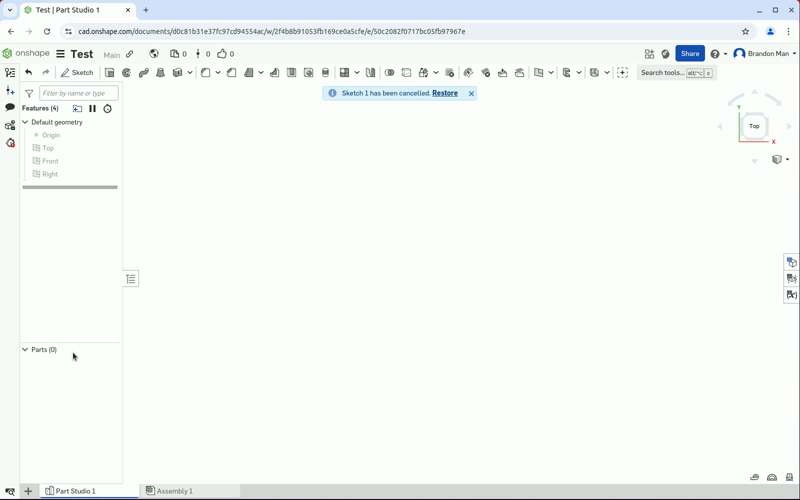
key(up)
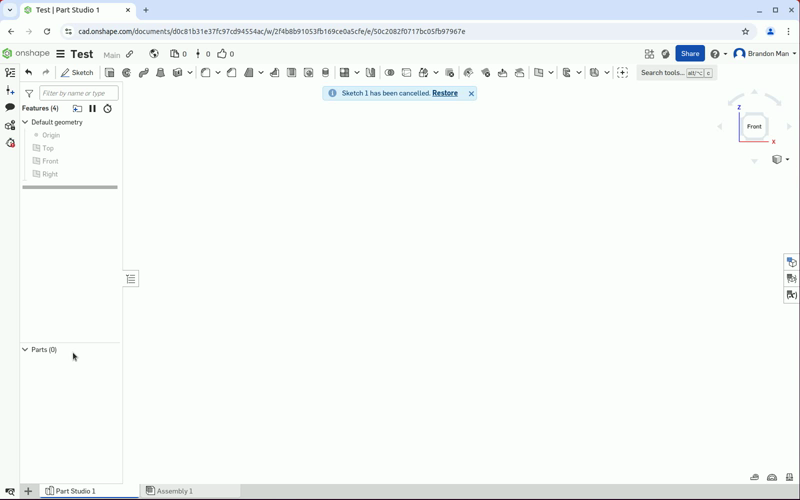
key_up(shift)
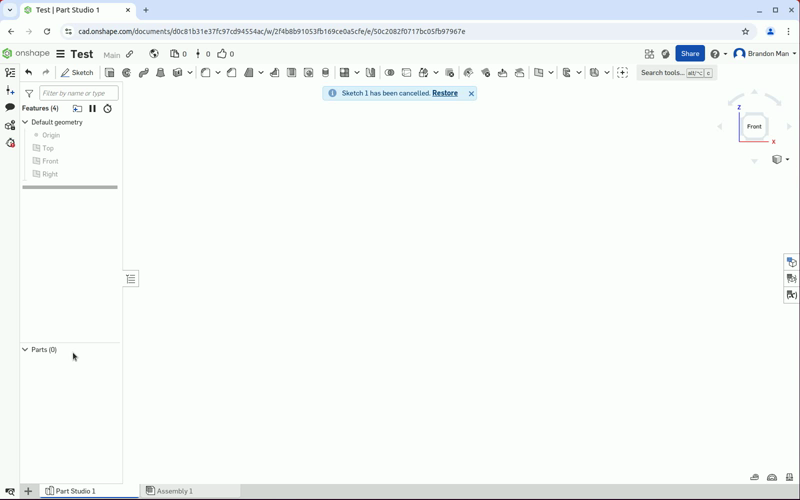
mouse_move(73, 352)
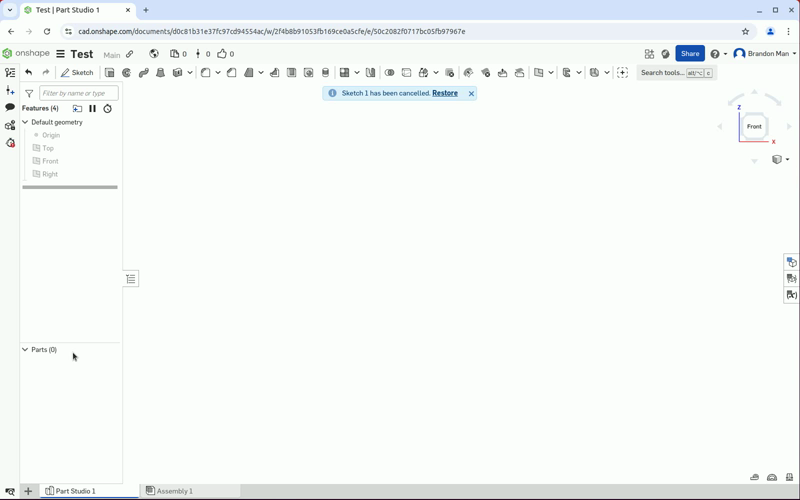
key(shift+y)
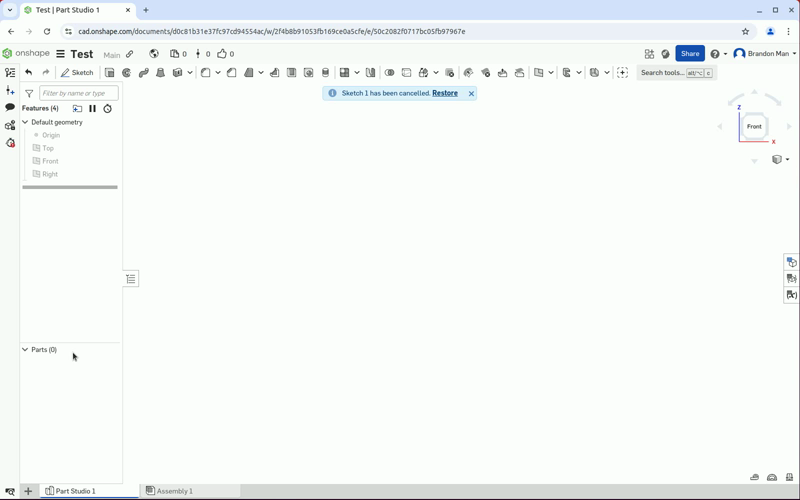
key(shift+s)
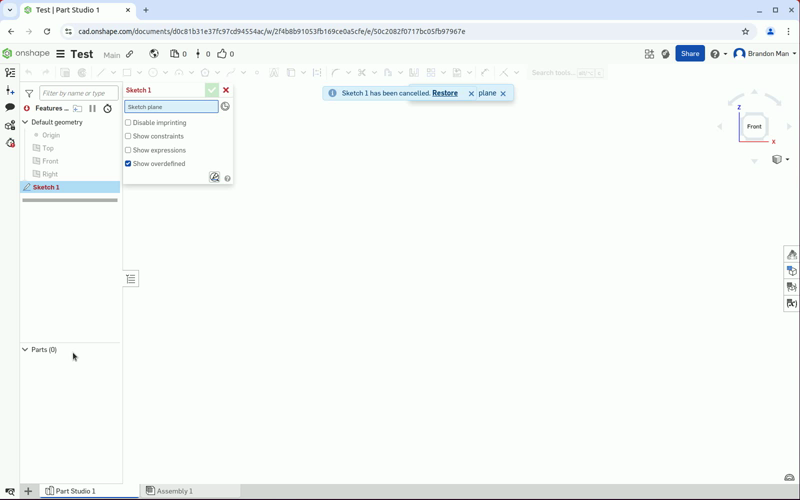
mouse_move(73, 163)
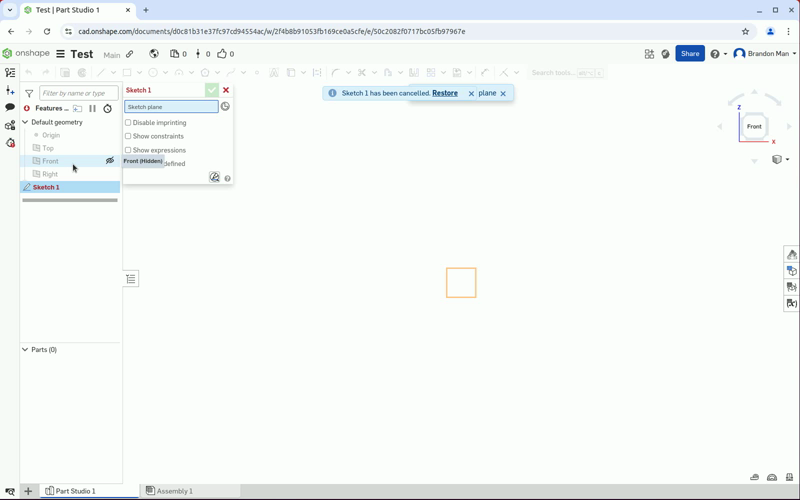
click(73, 163)
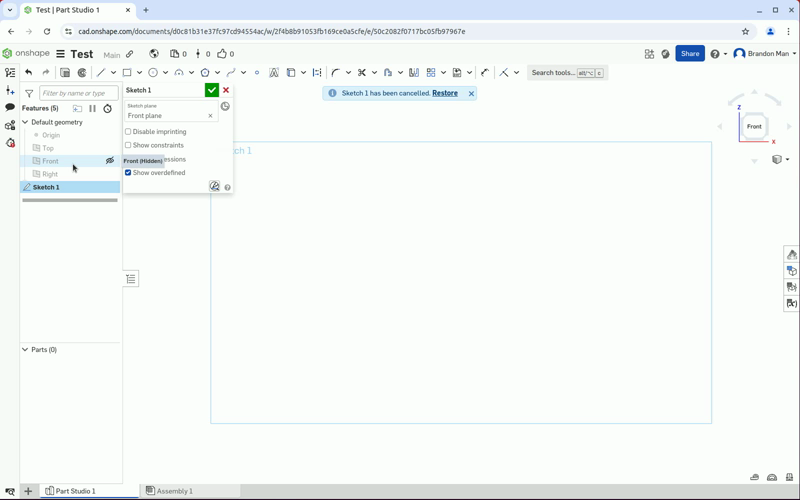
mouse_move(73, 352)
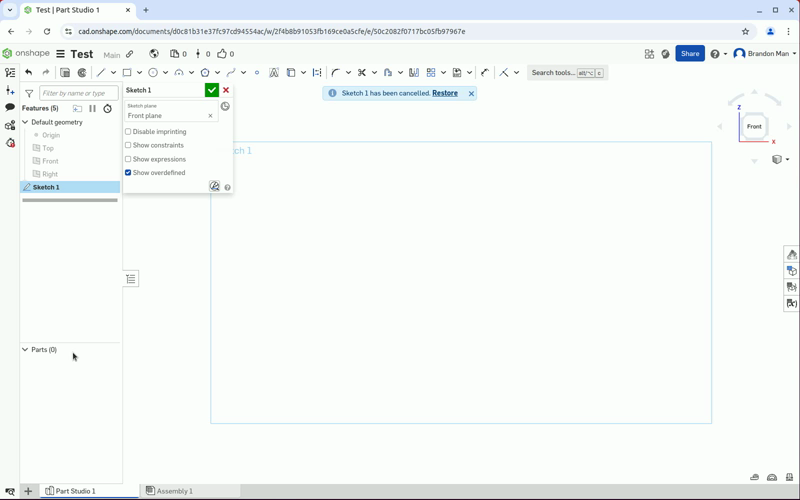
key(y)
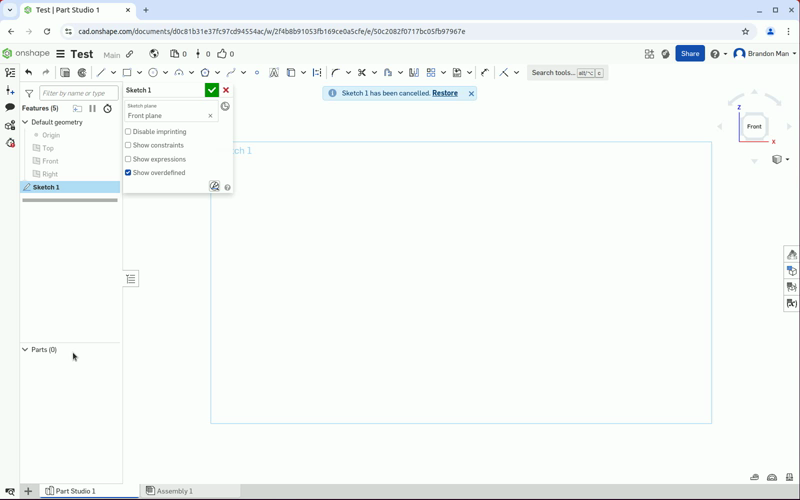
key(l)
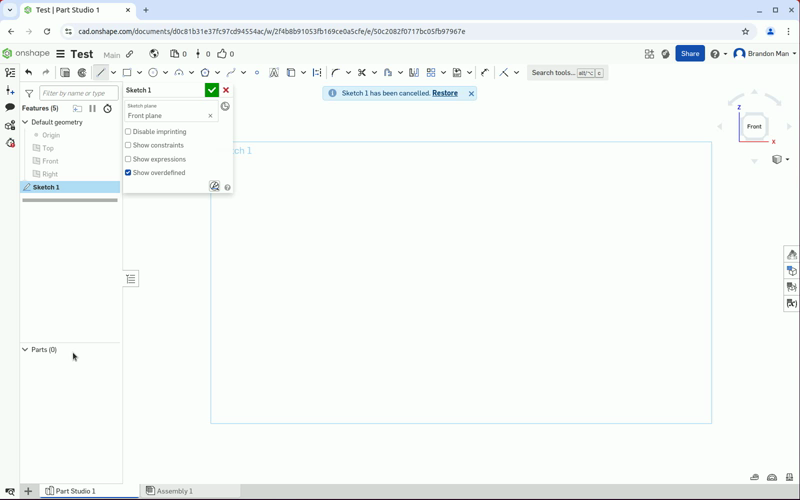
key_down(shift)
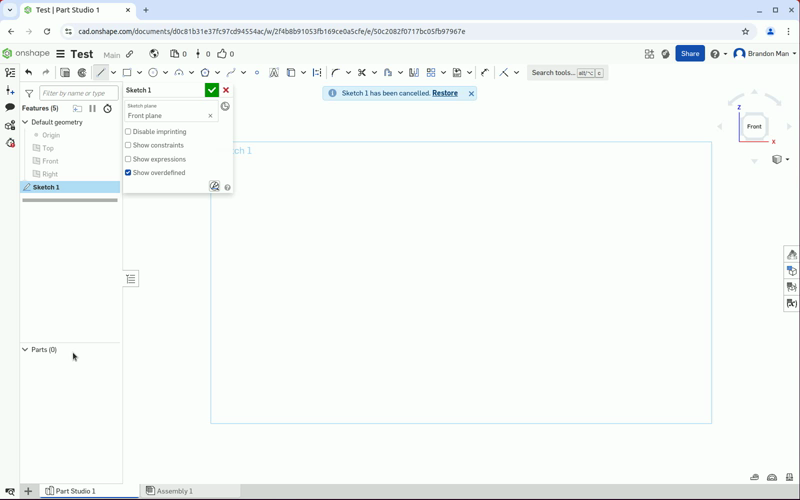
mouse_move(460, 282)
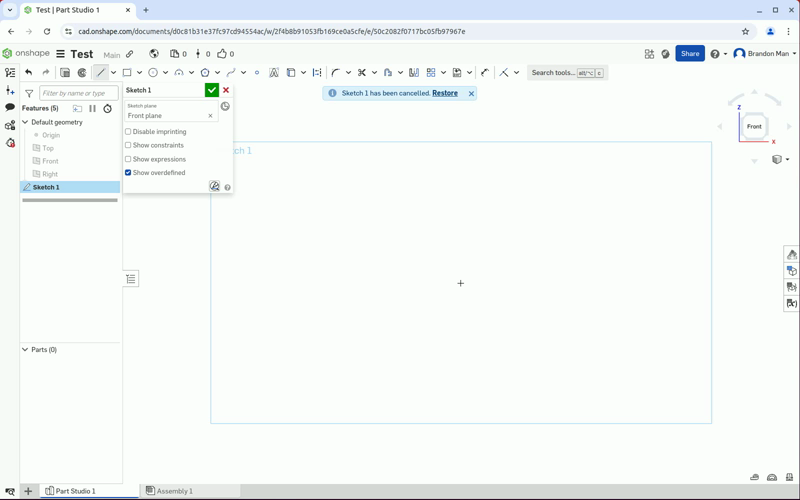
click(460, 282)
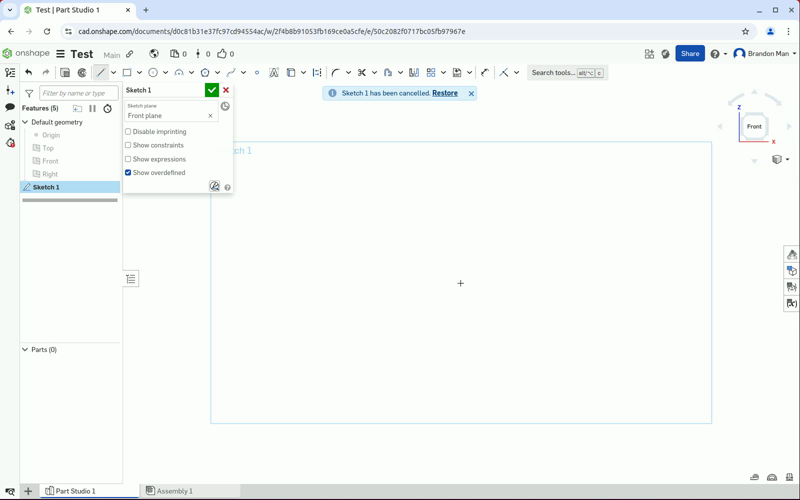
key_up(shift)
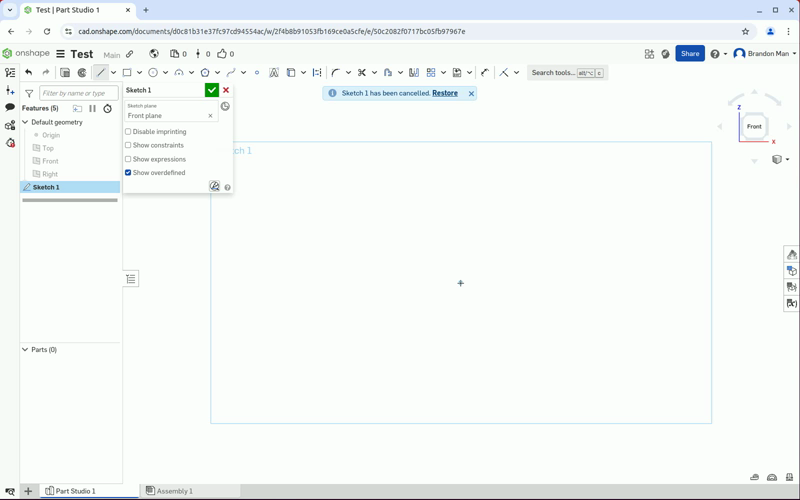
key_down(shift)
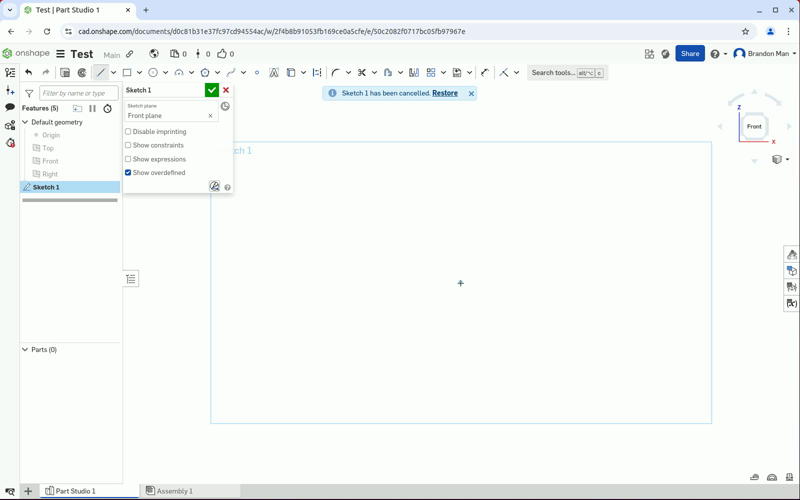
mouse_move(490, 282)
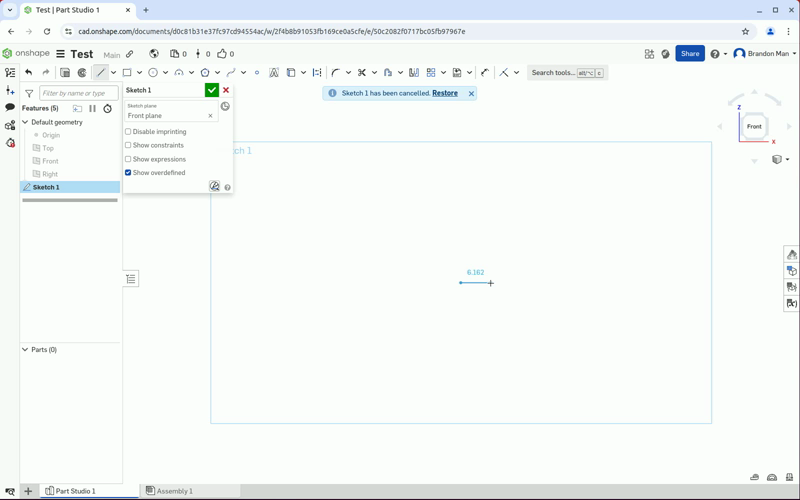
mouse_move(517, 282)
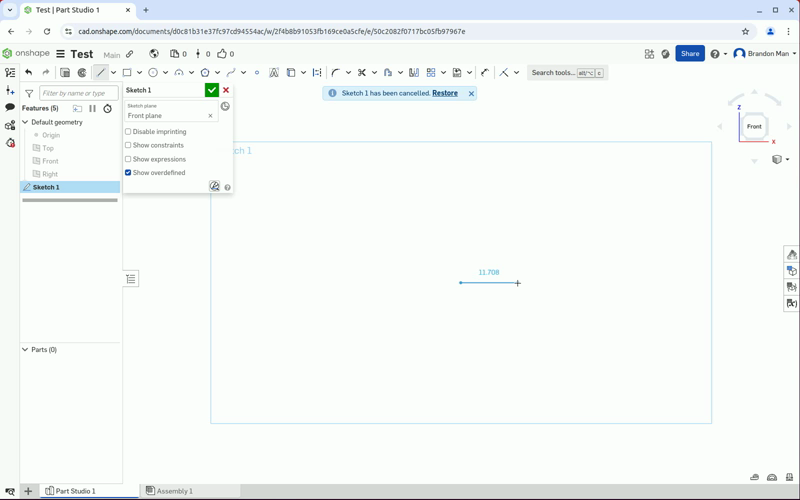
click(517, 282)
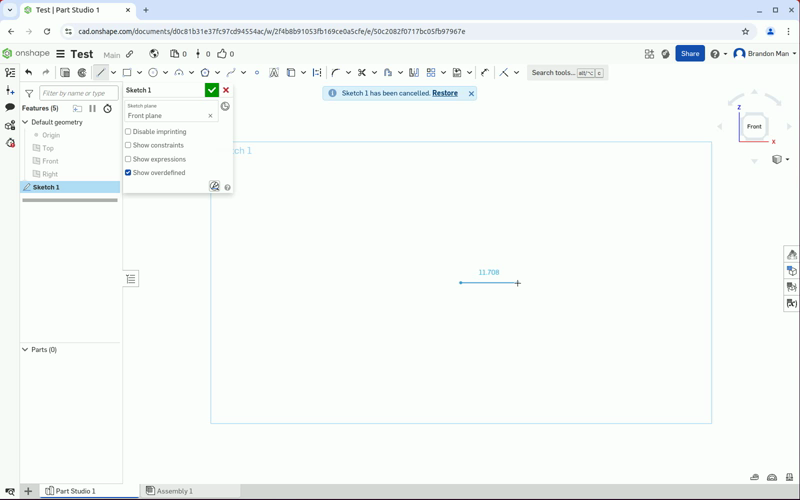
key_up(shift)
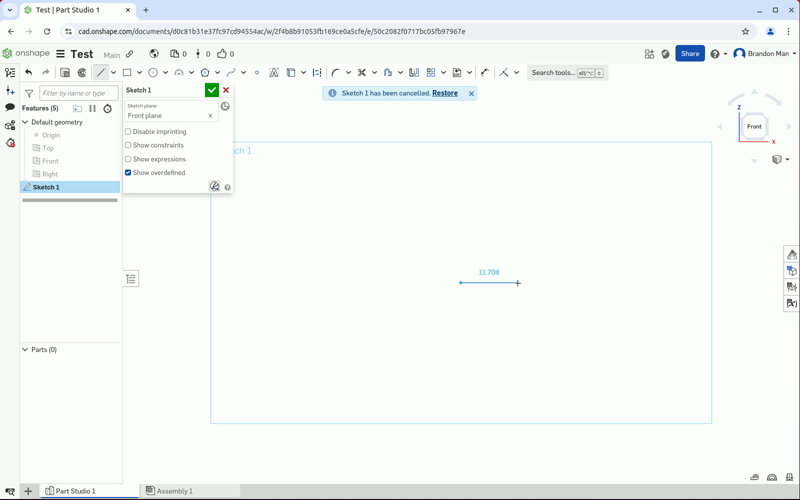
key_down(shift)
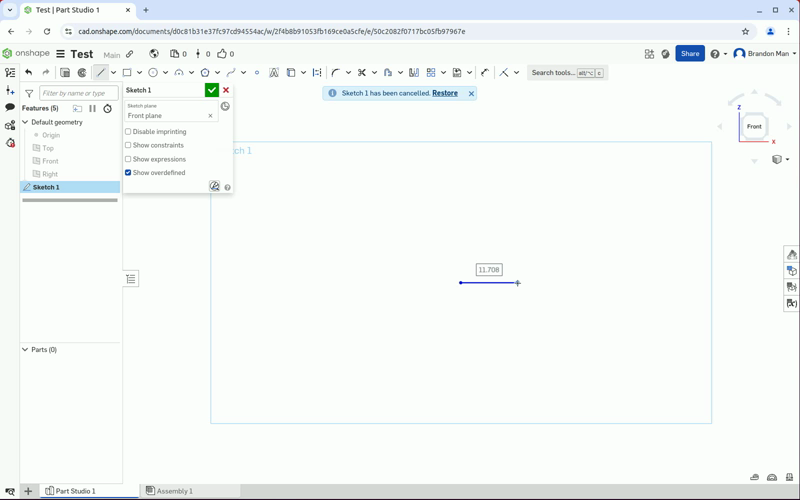
mouse_move(517, 170)
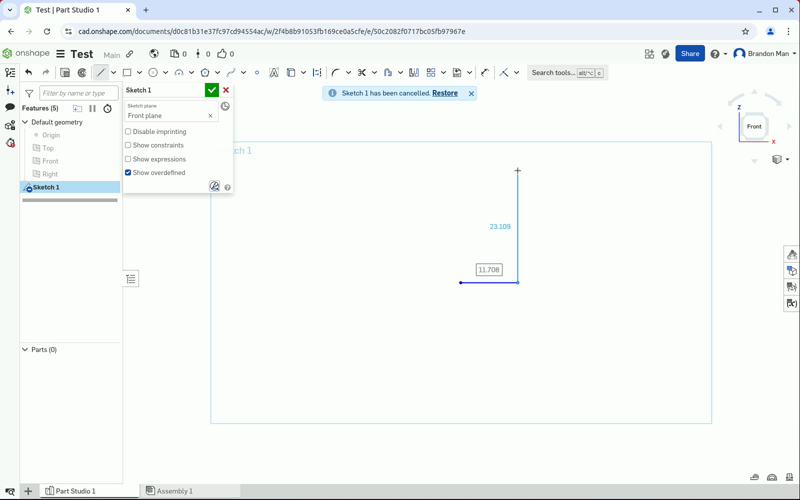
click(517, 170)
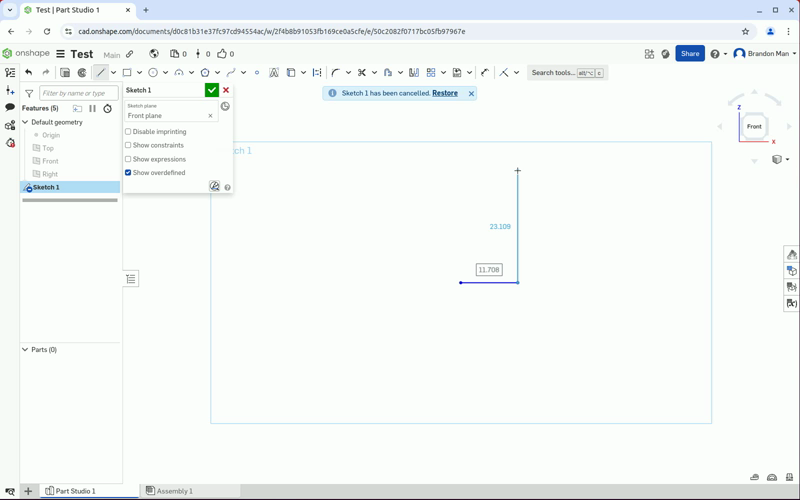
key_up(shift)
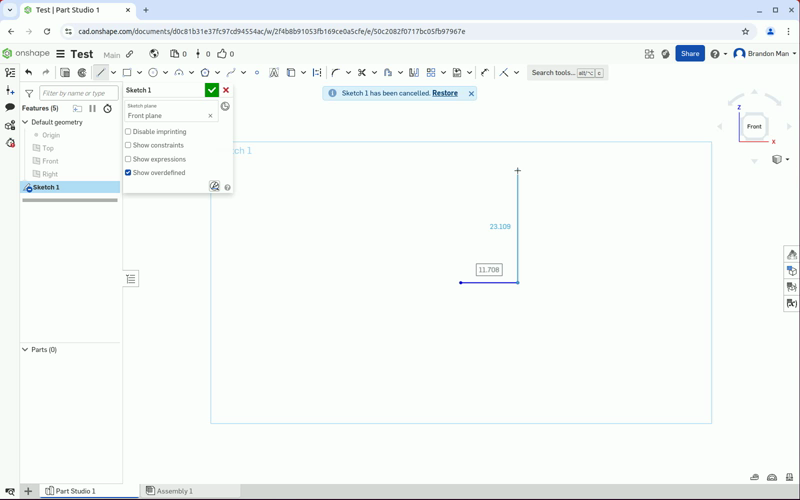
key_down(shift)
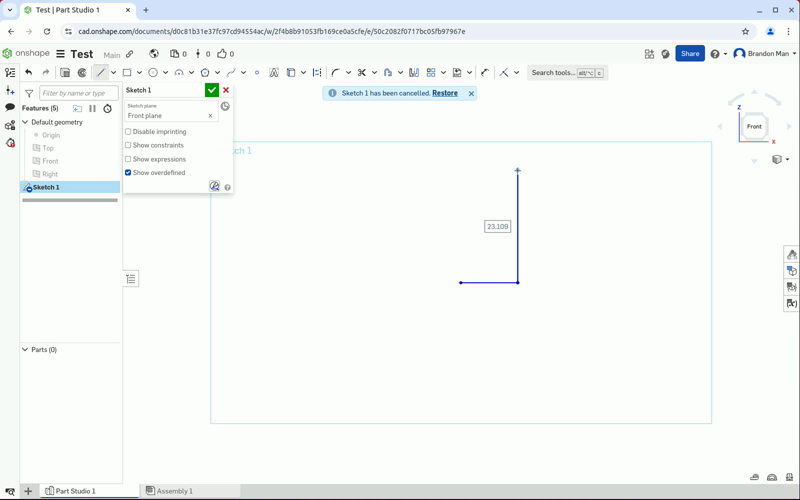
mouse_move(547, 170)
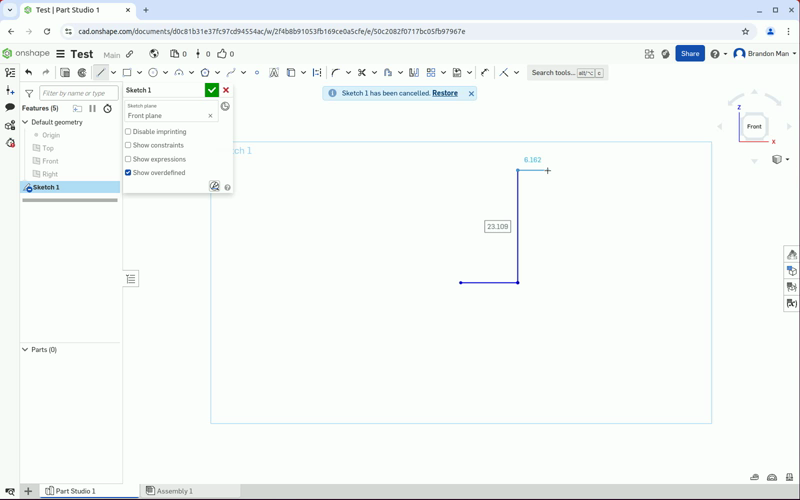
mouse_move(460, 170)
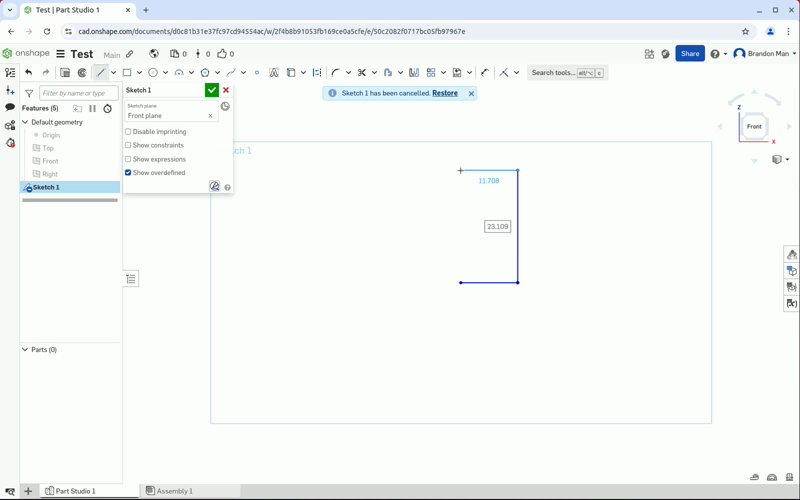
click(460, 170)
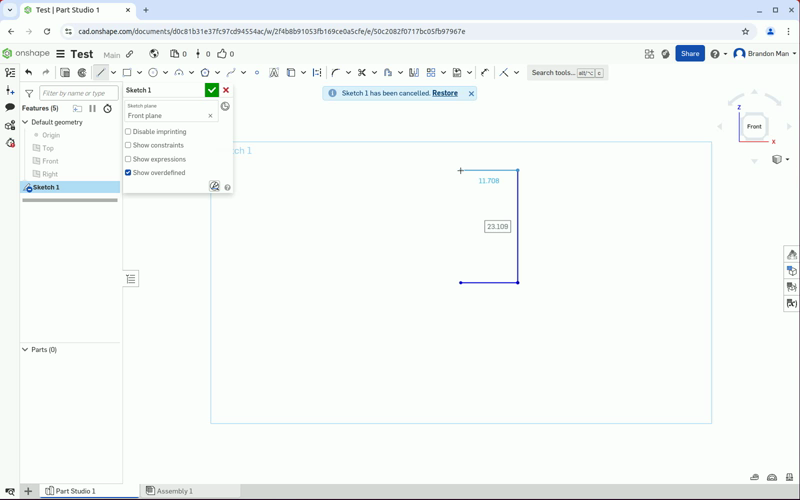
key_up(shift)
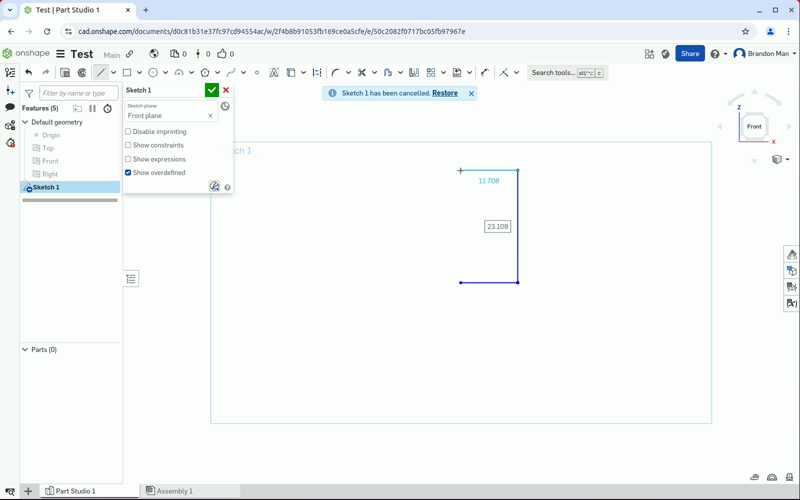
key_down(shift)
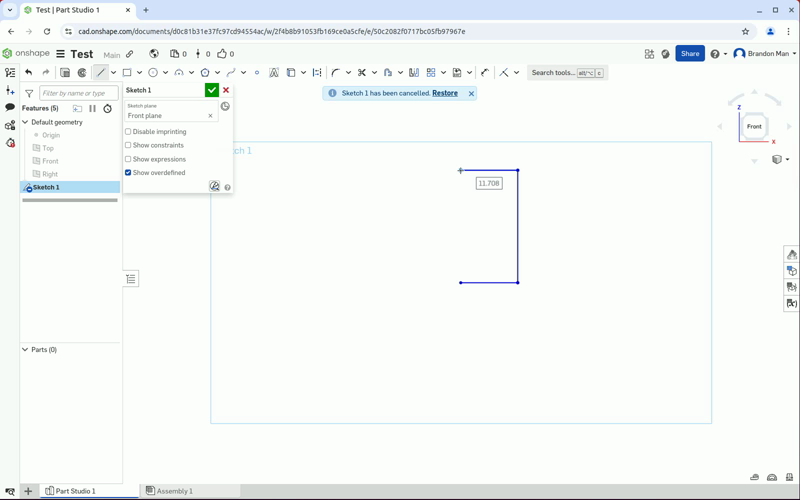
mouse_move(460, 282)
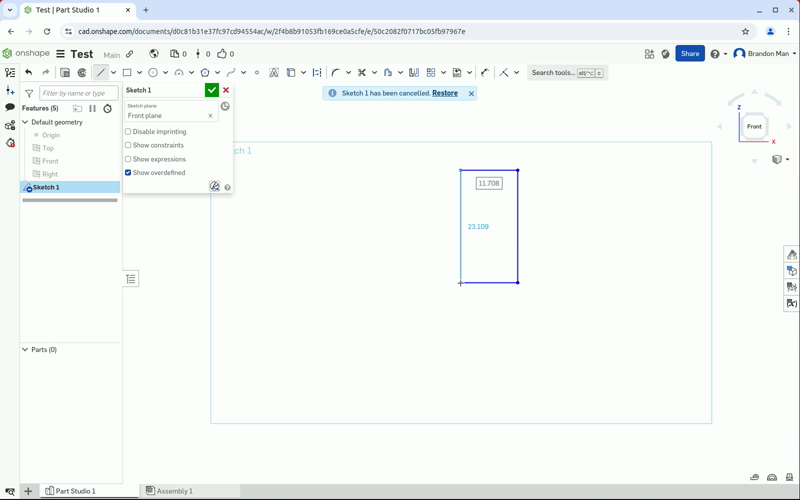
key_up(shift)
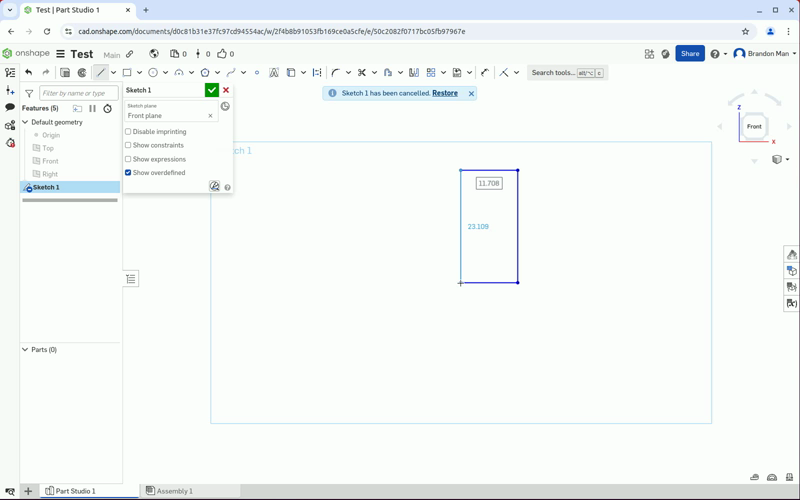
click(460, 282)
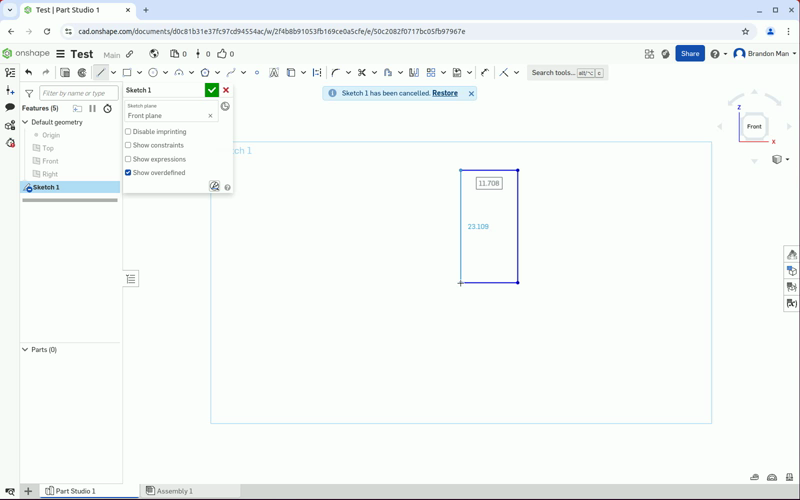
key(esc)
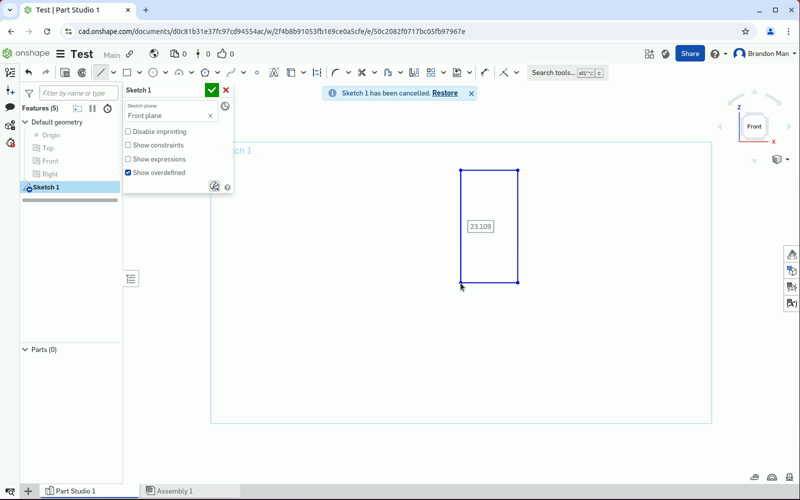
mouse_move(478, 274)
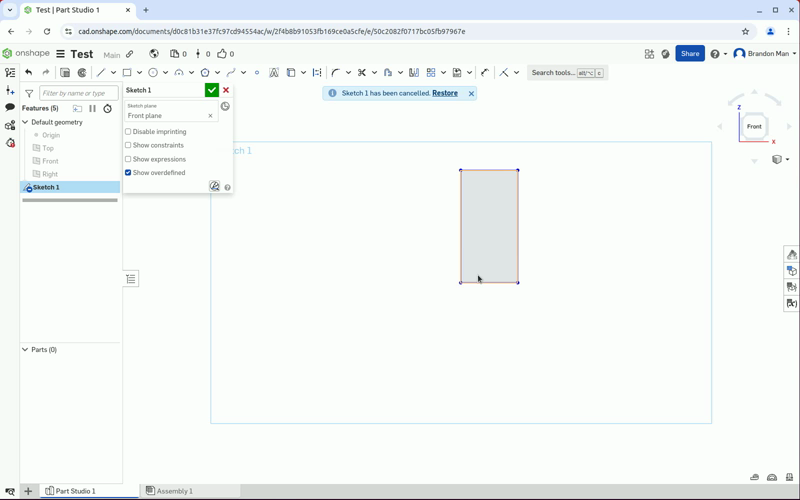
click(478, 274)
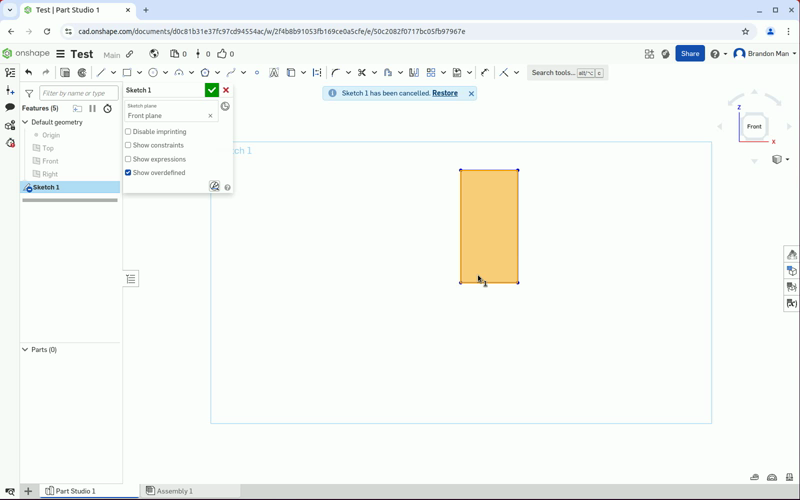
mouse_move(73, 352)
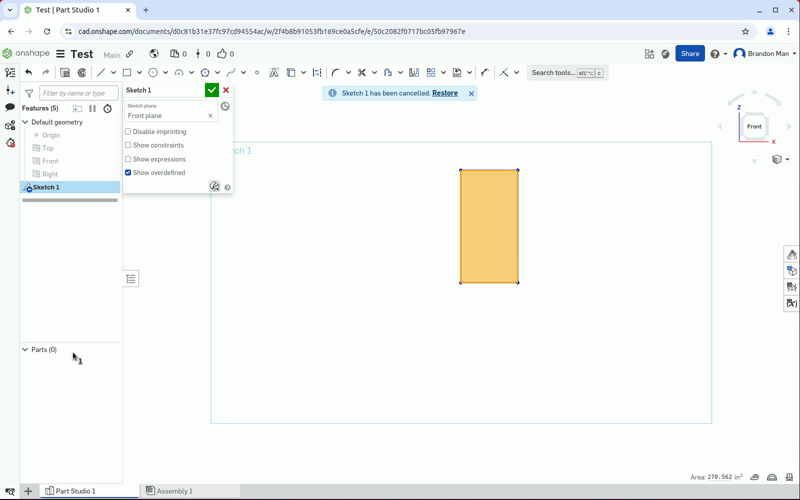
key(shift+y)
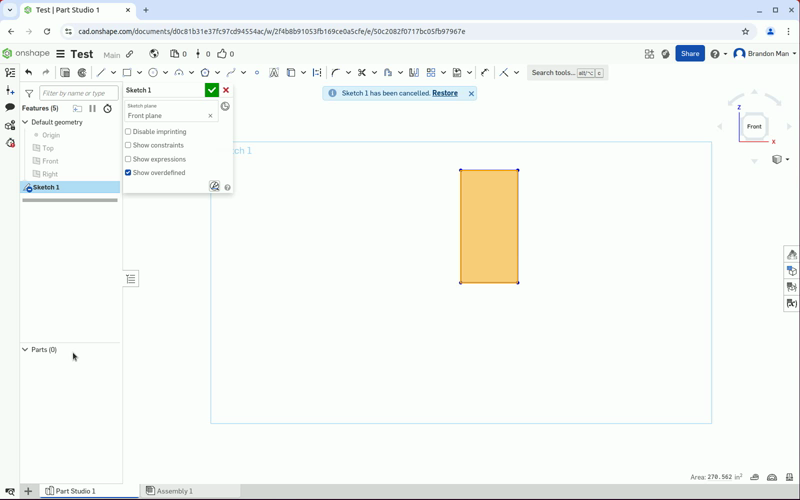
key(shift+e)
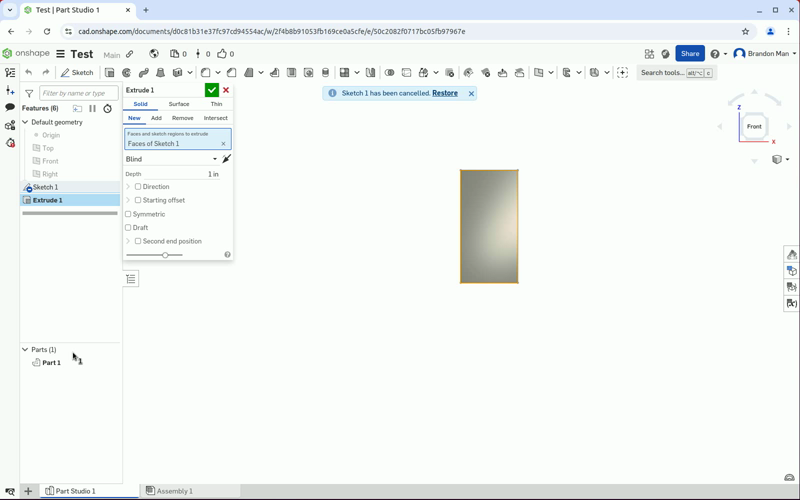
mouse_move(143, 106)
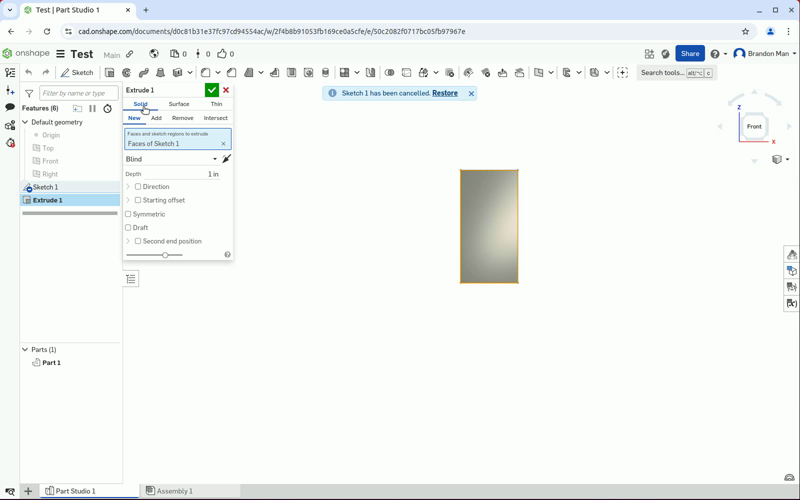
click(143, 106)
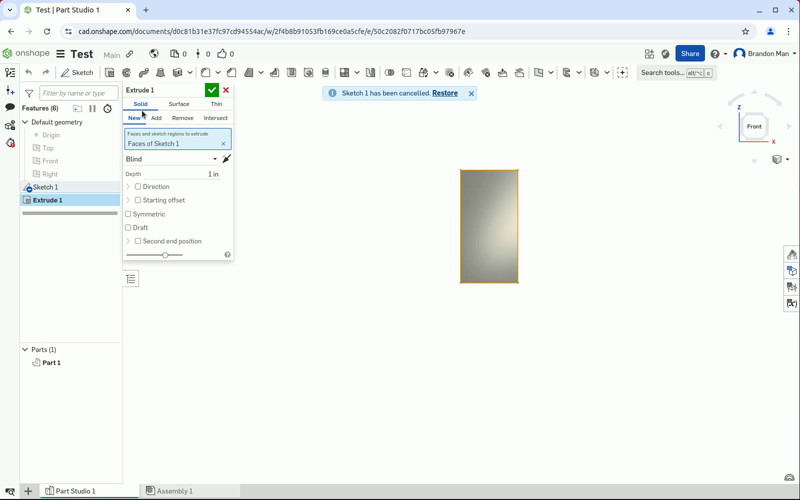
mouse_move(137, 120)
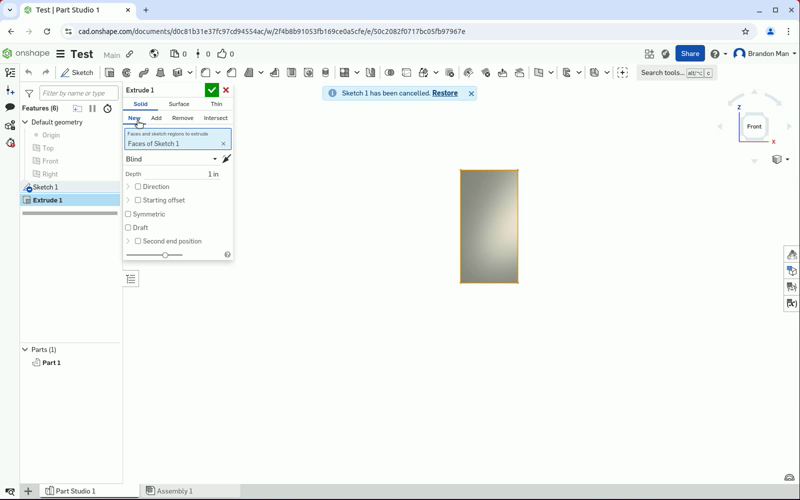
click(137, 120)
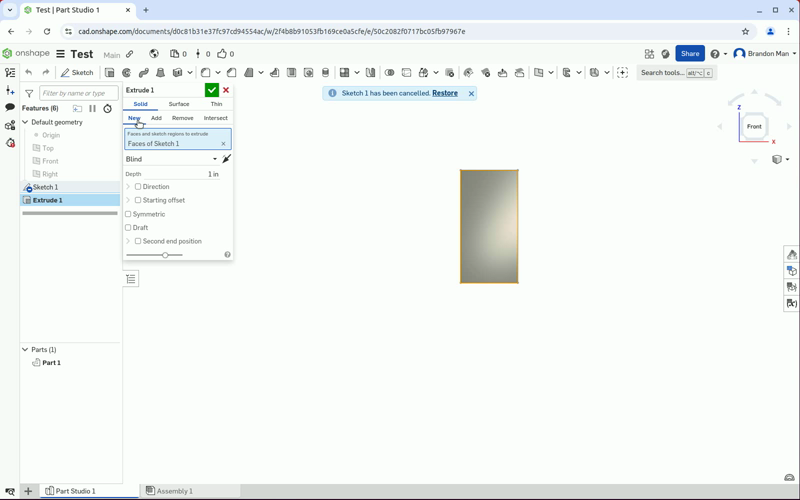
key(tab, 4)
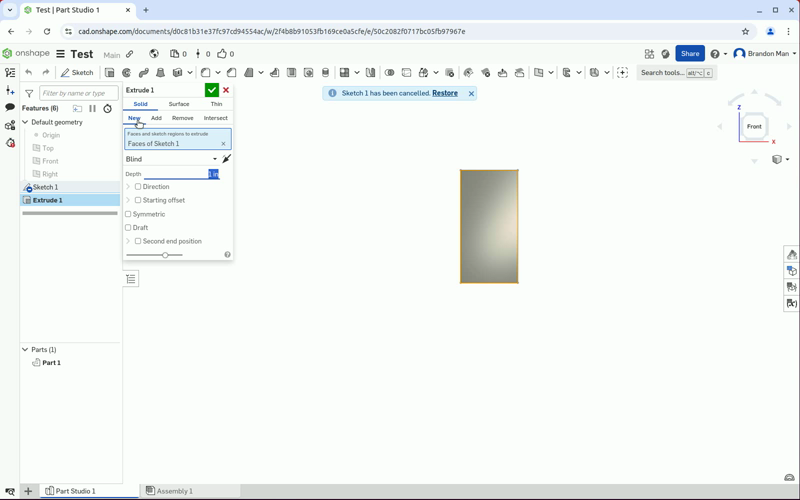
text(1.926)
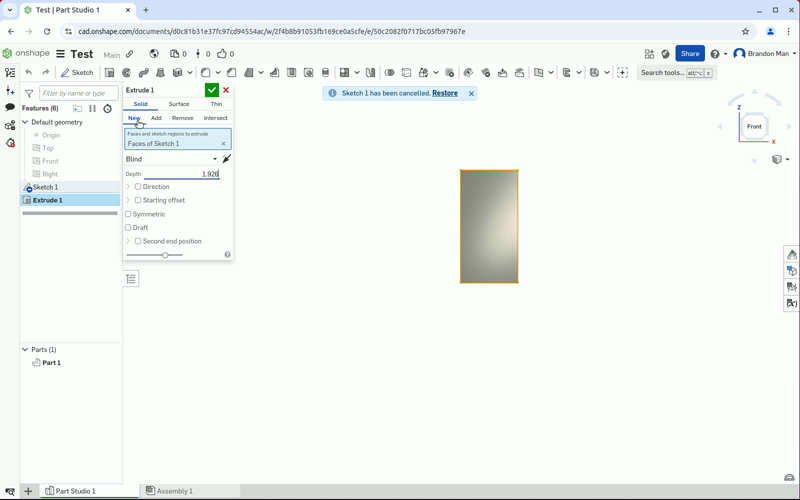
key(enter)
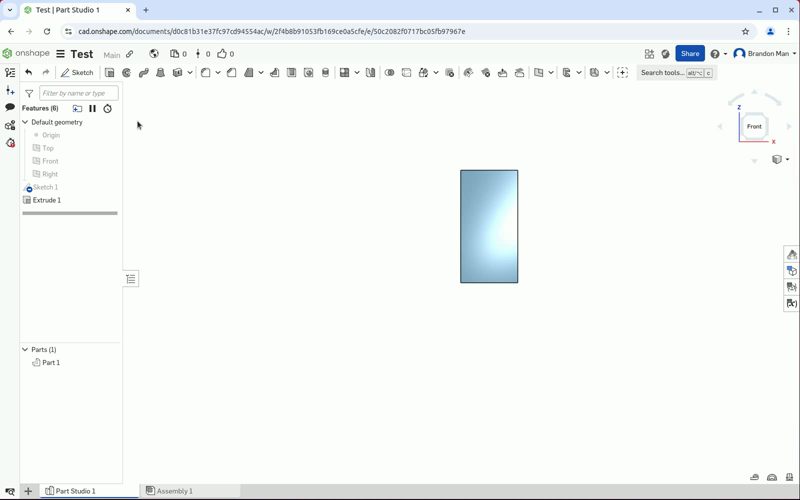
key(shift+h)
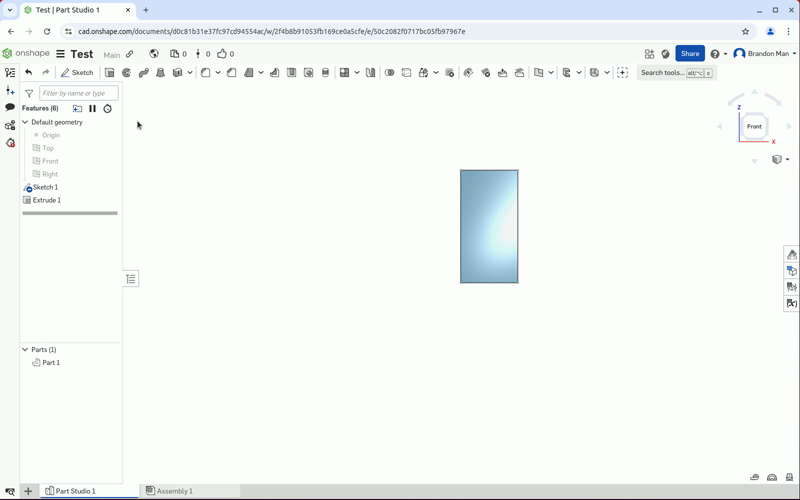
key(shift+h)
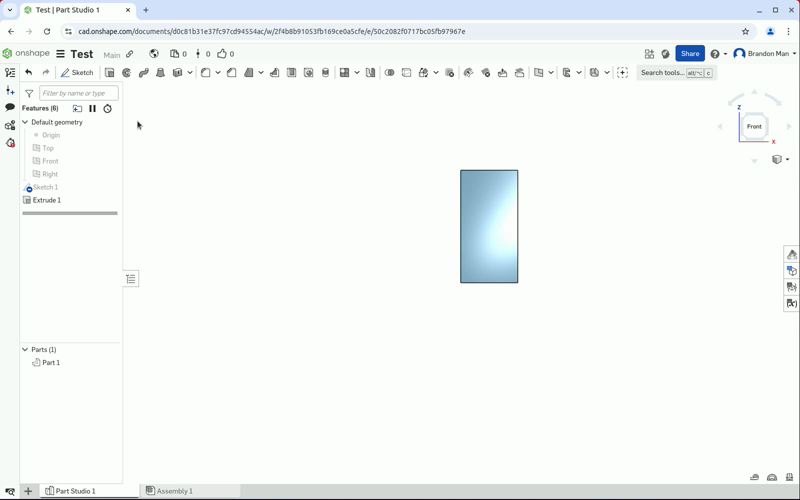
mouse_move(73, 189)
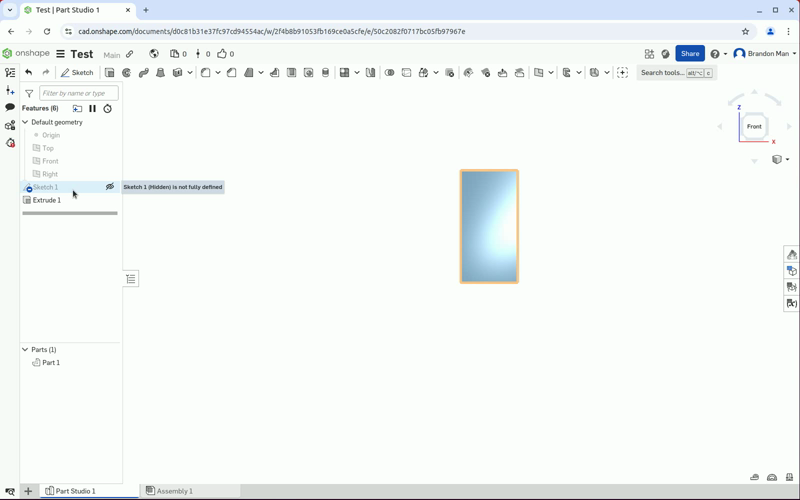
click(73, 189)
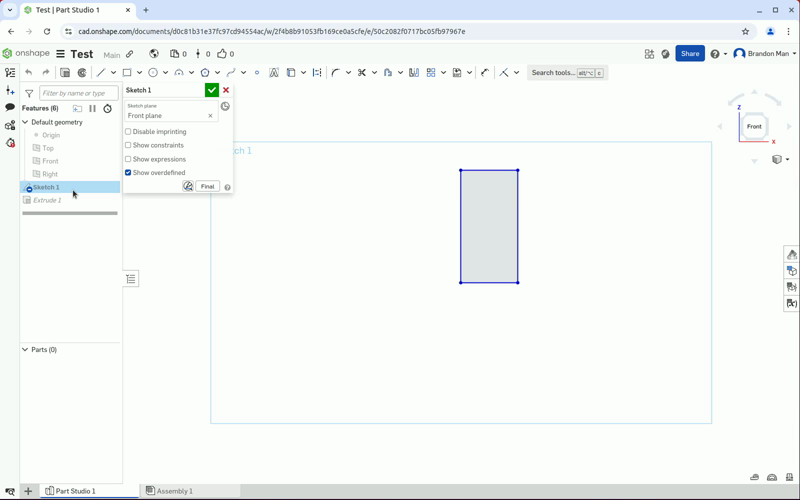
mouse_move(229, 92)
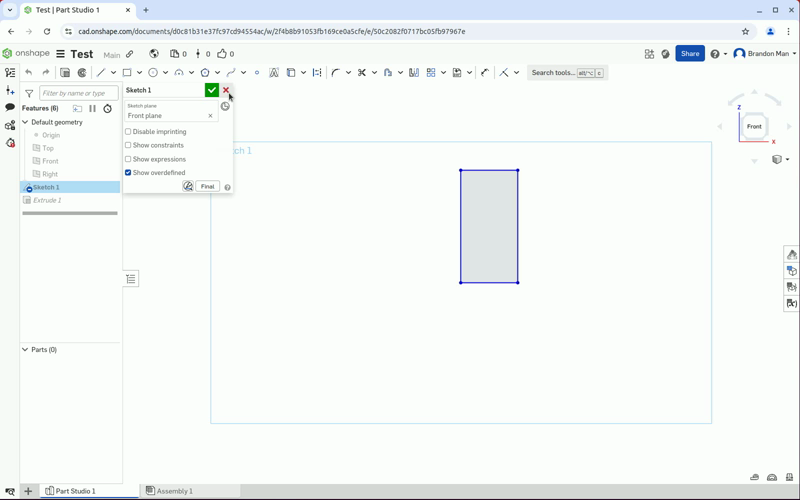
click(229, 92)
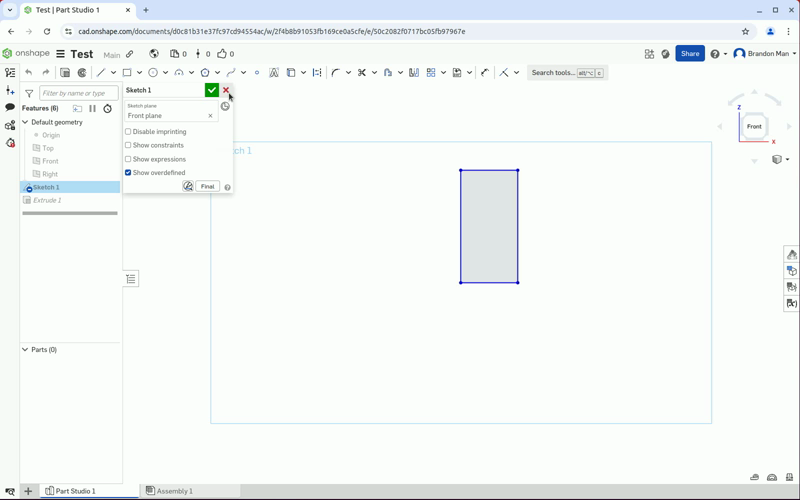
key(shift+s)
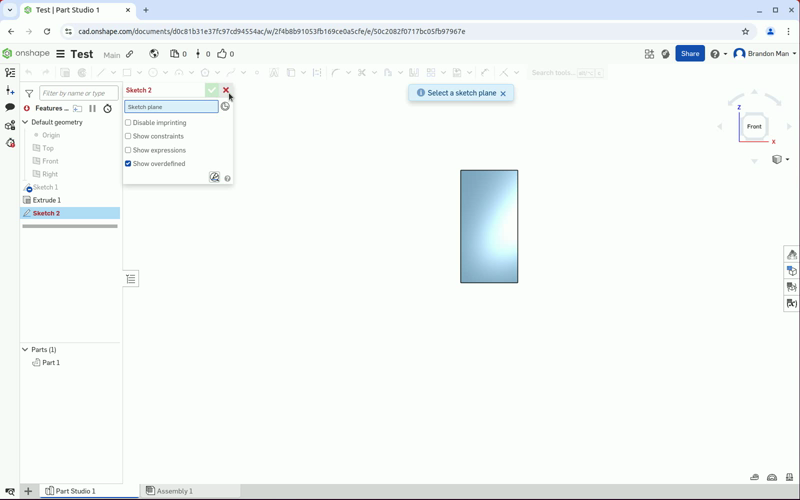
mouse_move(73, 163)
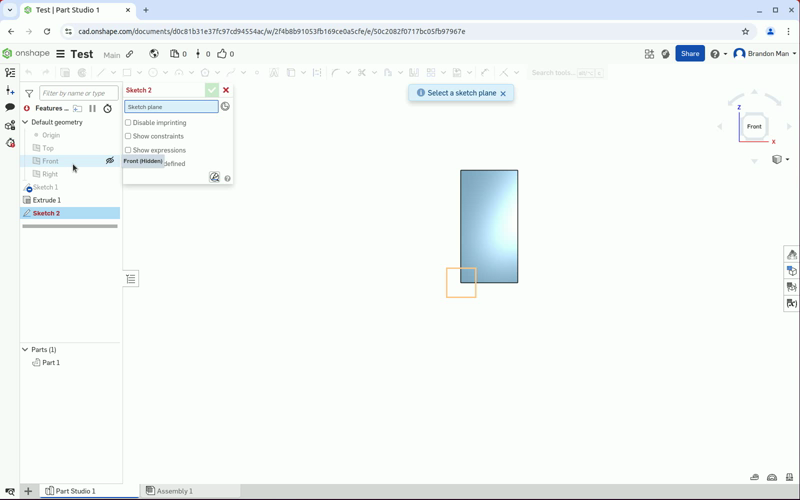
click(73, 163)
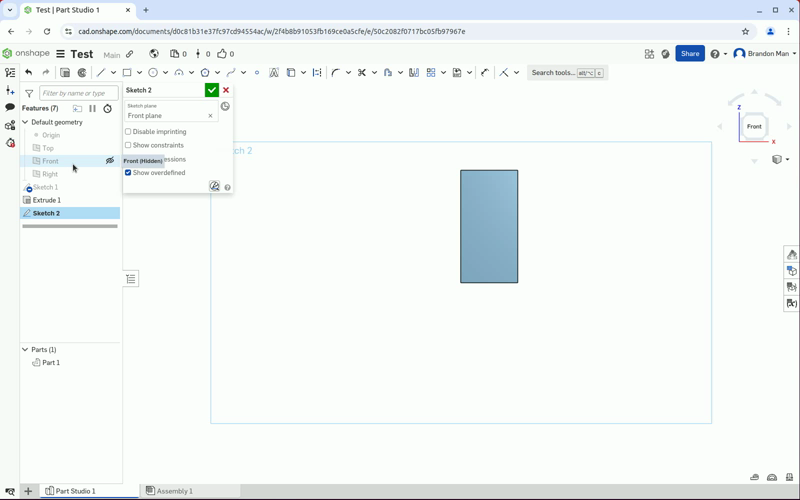
mouse_move(73, 352)
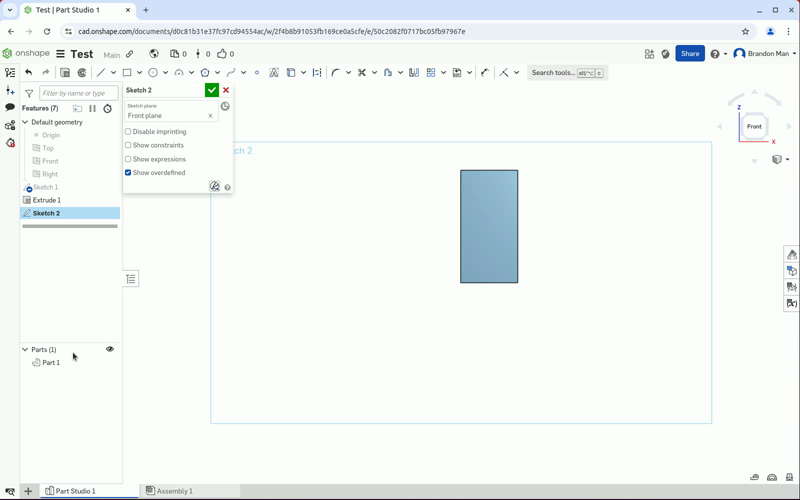
key(y)
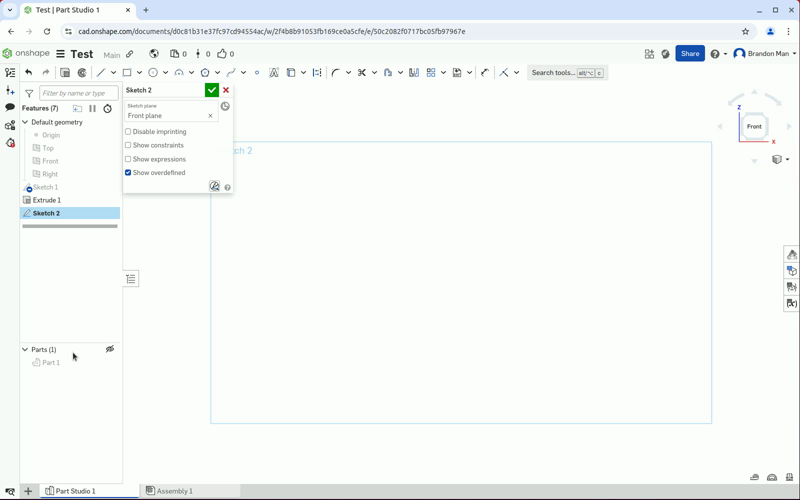
key(l)
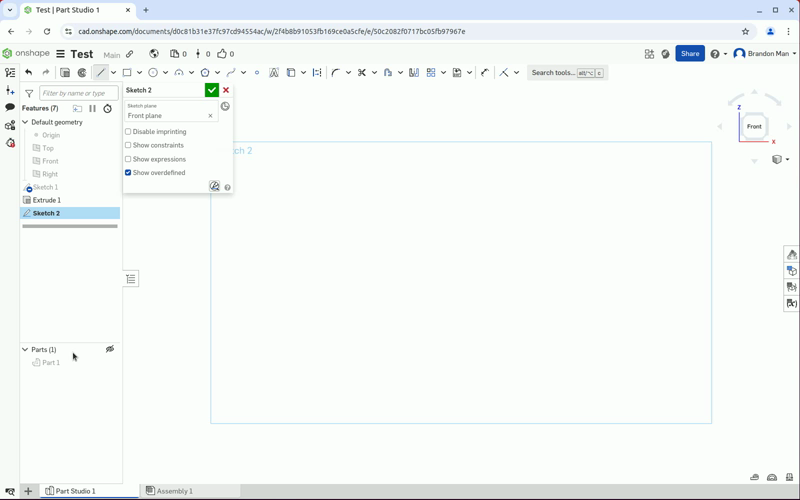
key_down(shift)
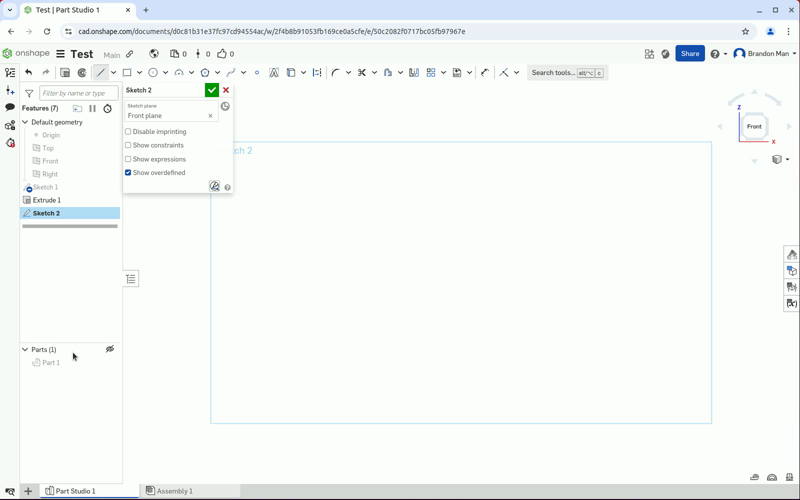
mouse_move(404, 282)
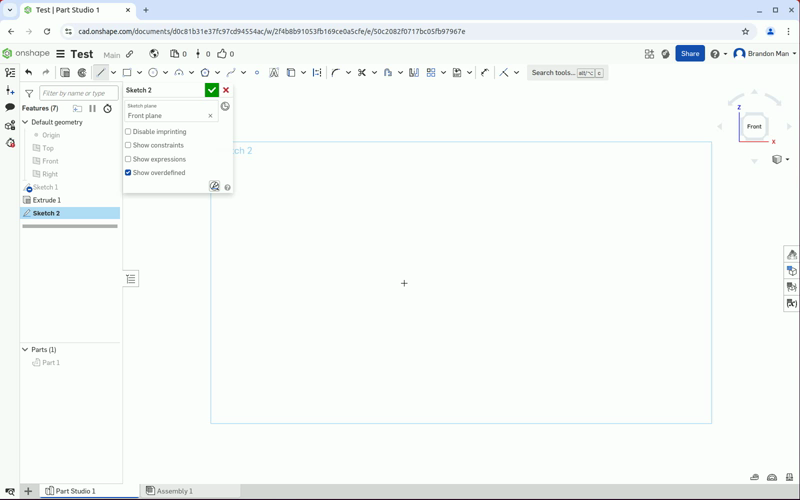
click(404, 282)
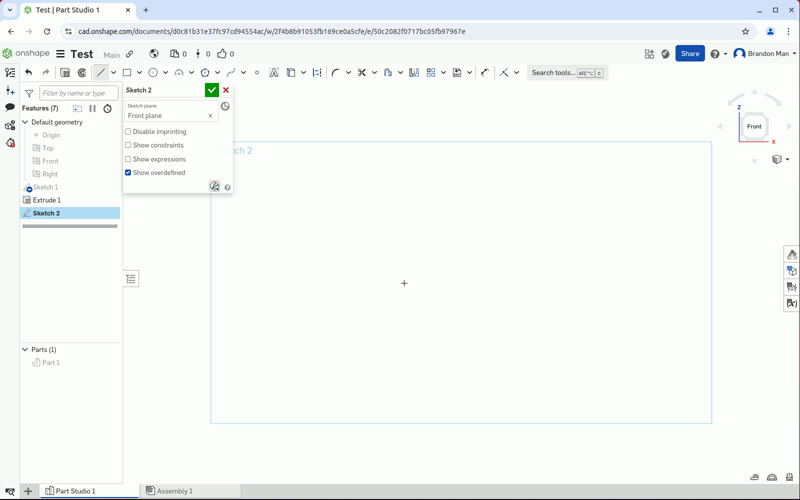
key_up(shift)
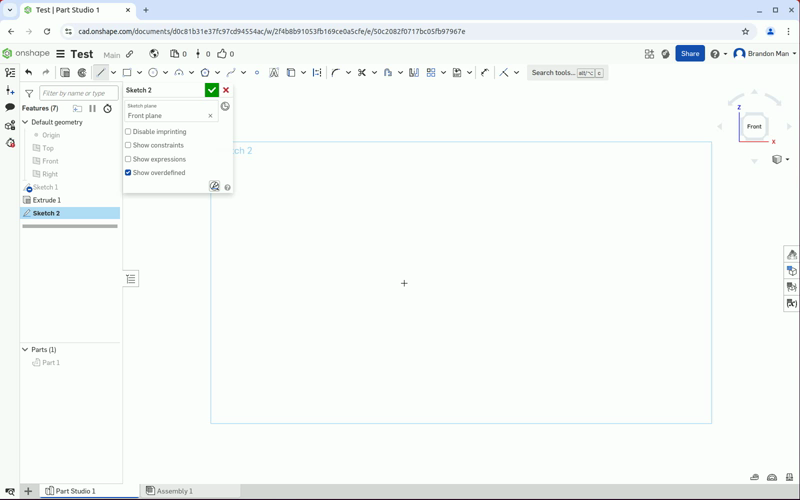
key_down(shift)
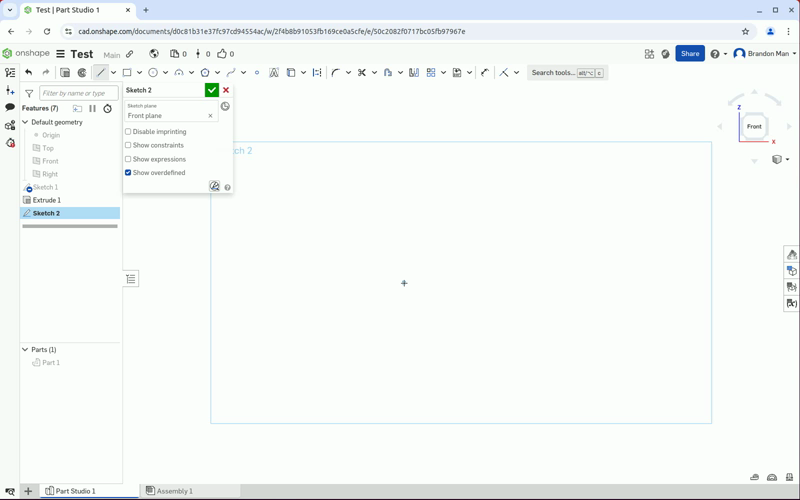
mouse_move(434, 282)
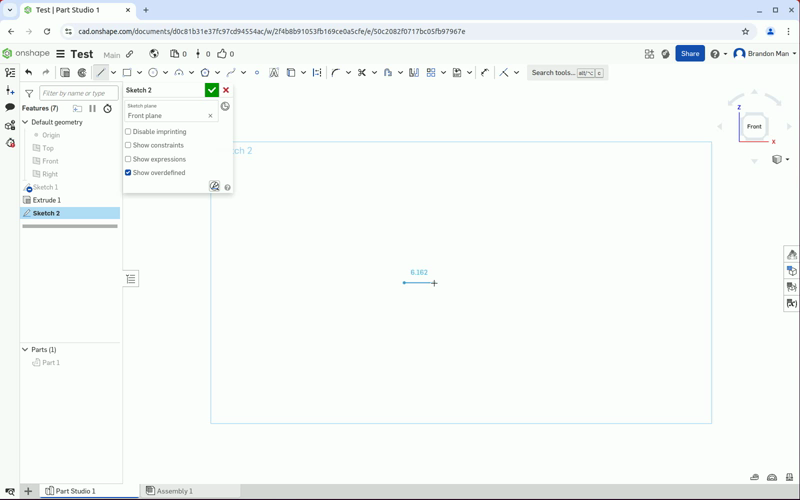
mouse_move(461, 282)
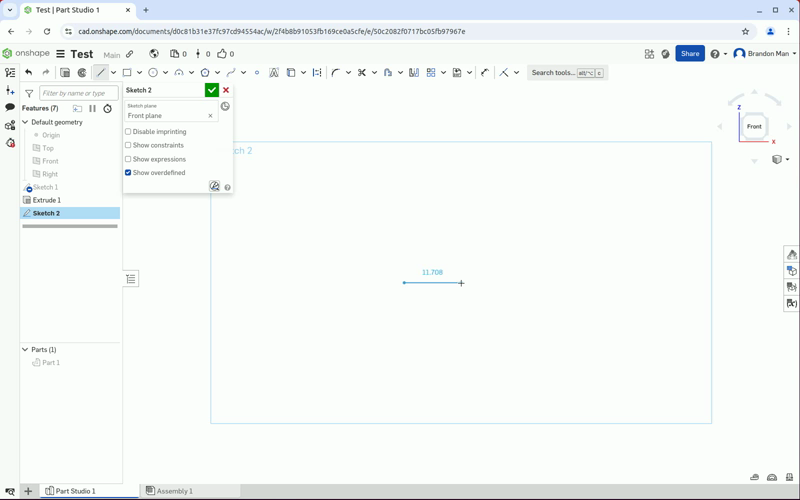
click(461, 282)
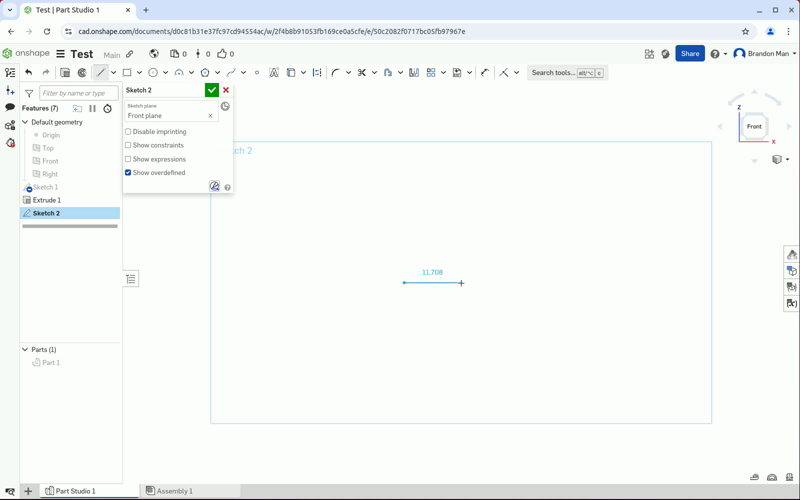
key_up(shift)
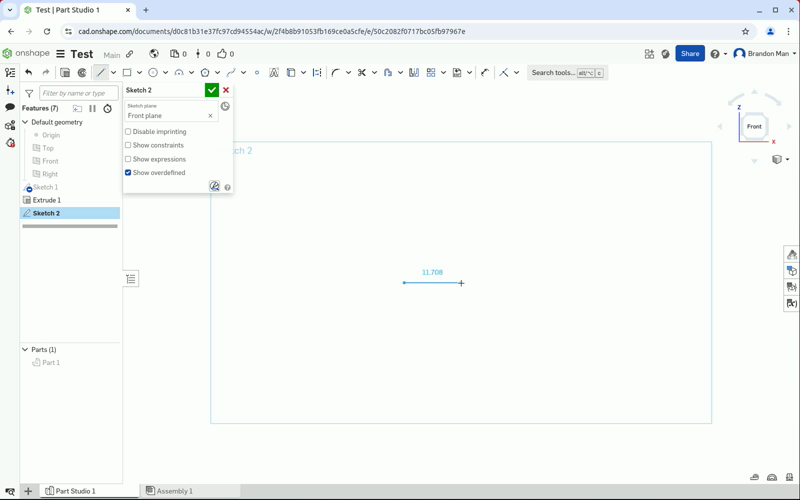
key_down(shift)
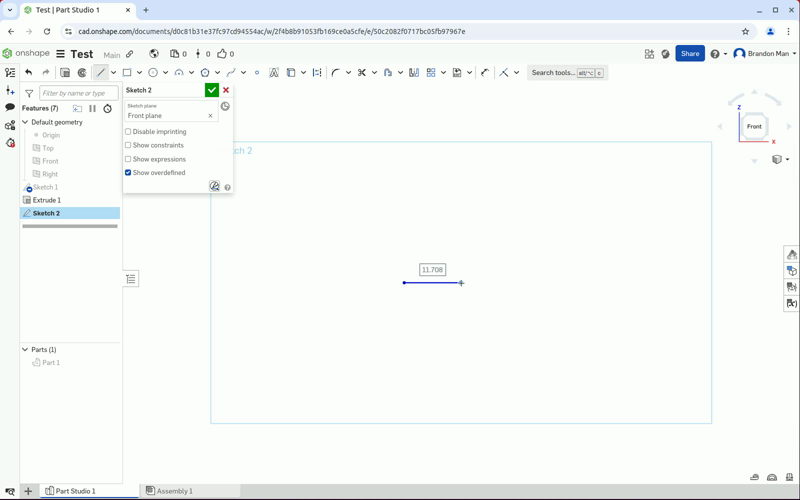
mouse_move(461, 170)
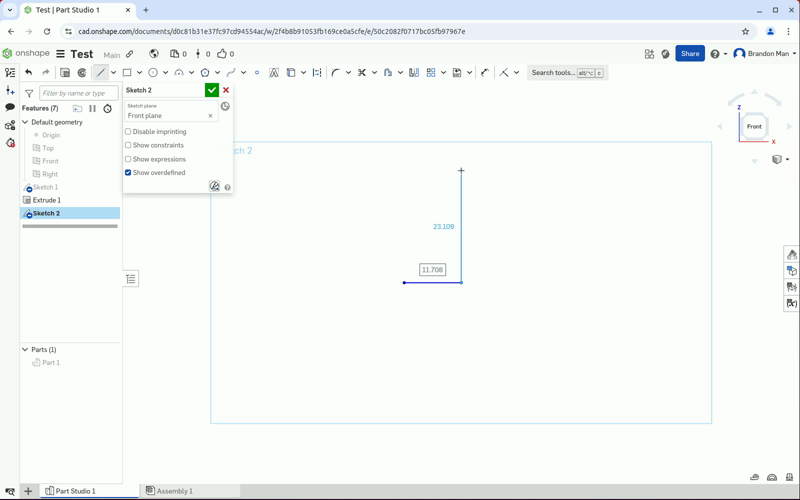
click(461, 170)
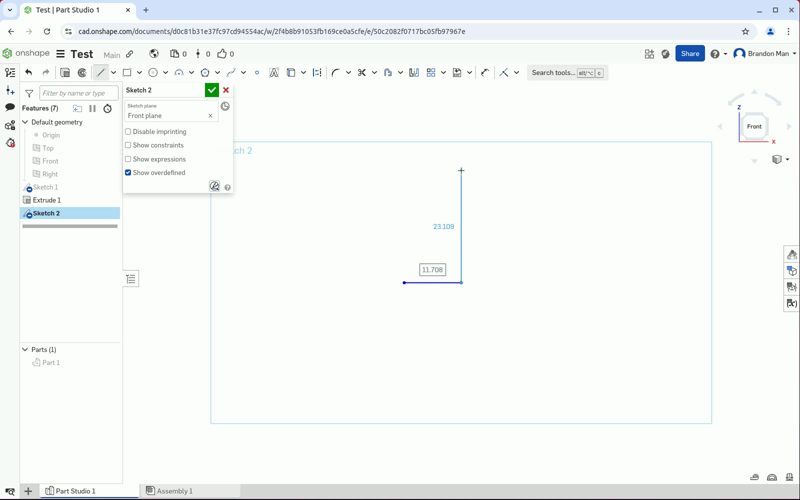
key_up(shift)
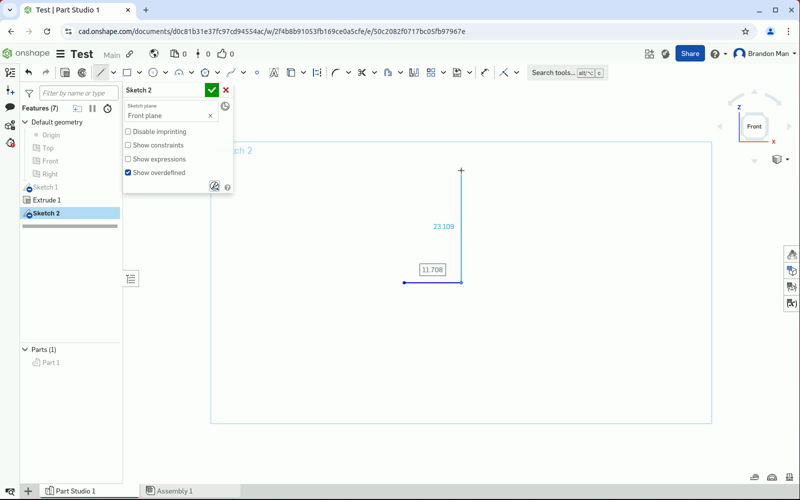
key_down(shift)
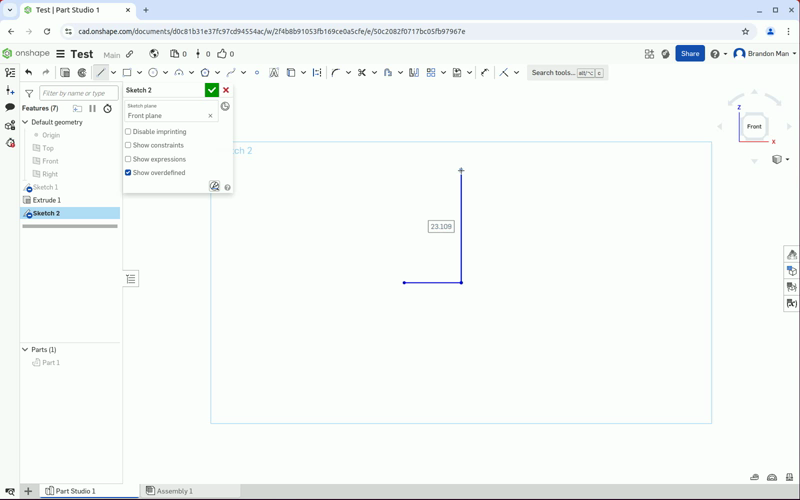
mouse_move(491, 170)
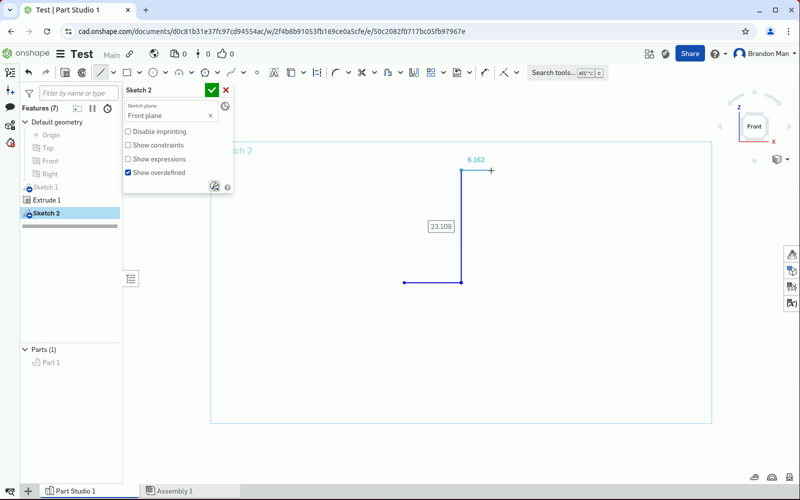
mouse_move(404, 170)
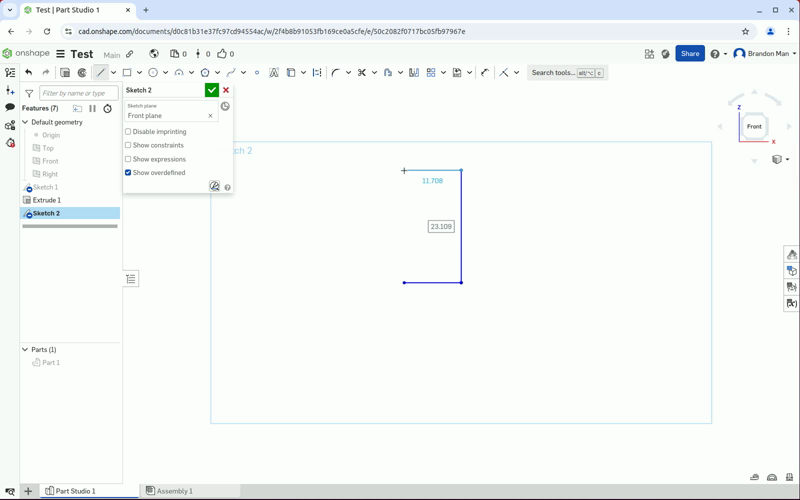
click(404, 170)
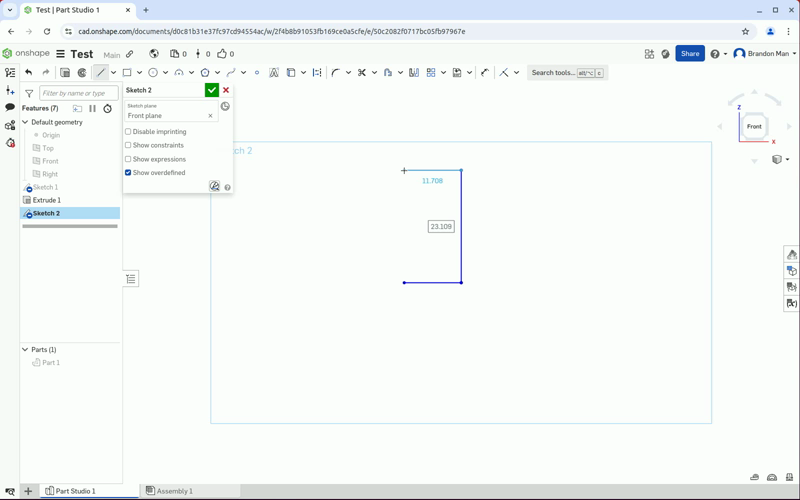
key_up(shift)
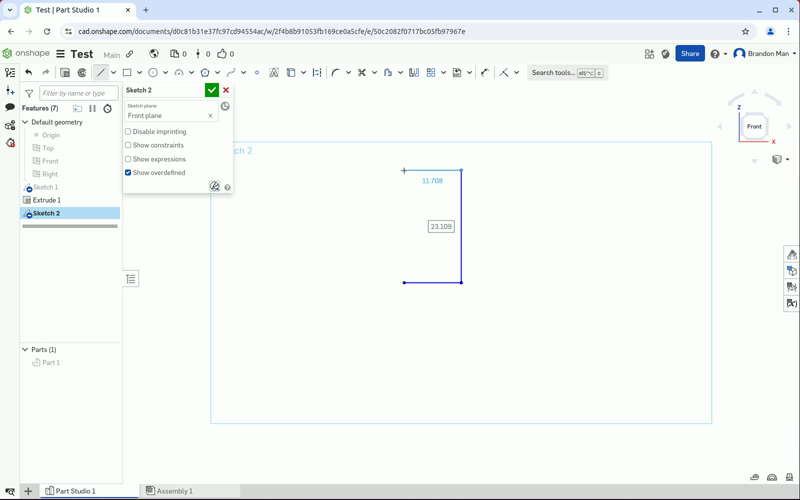
key_down(shift)
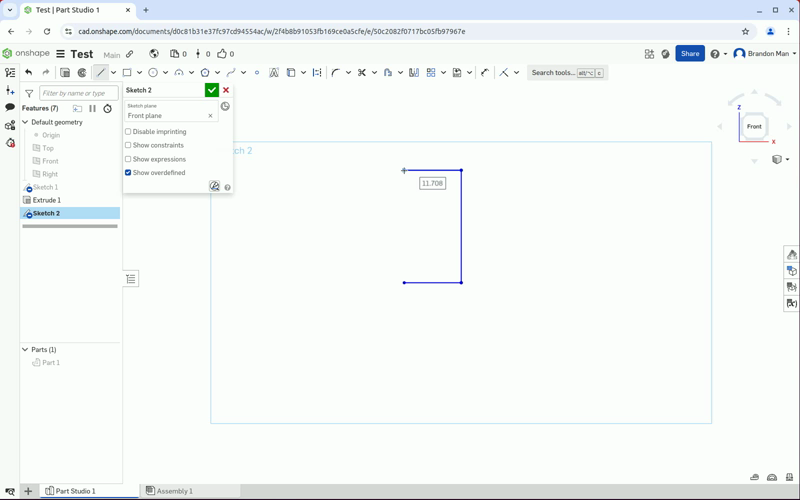
mouse_move(404, 282)
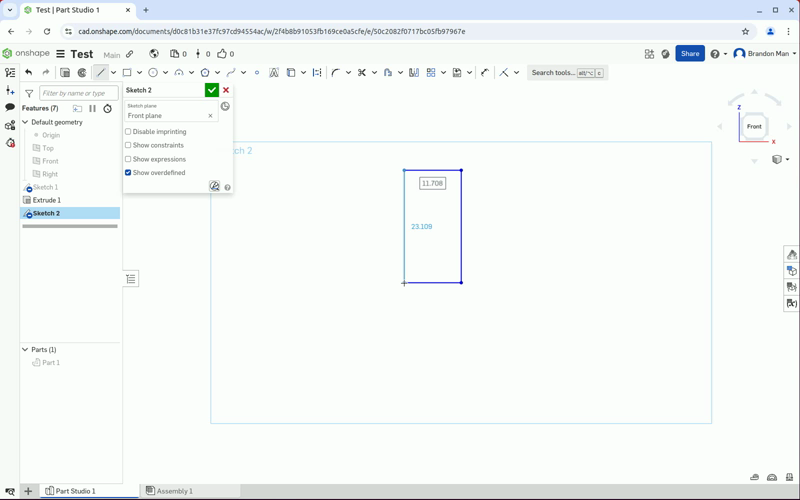
key_up(shift)
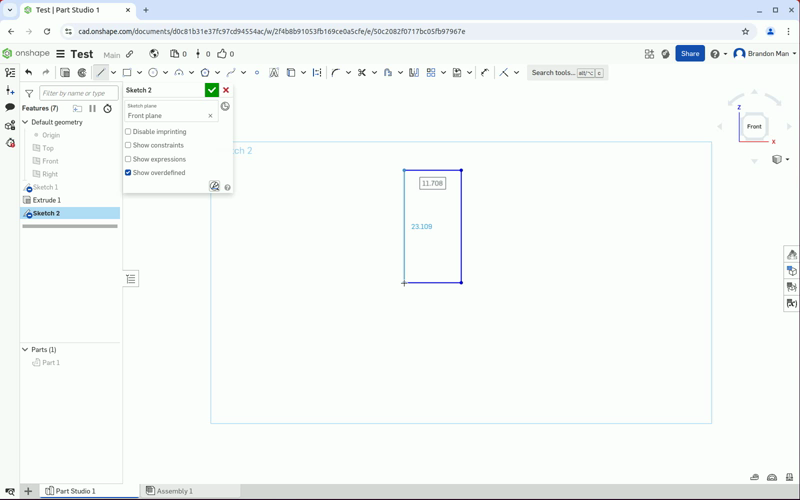
click(404, 282)
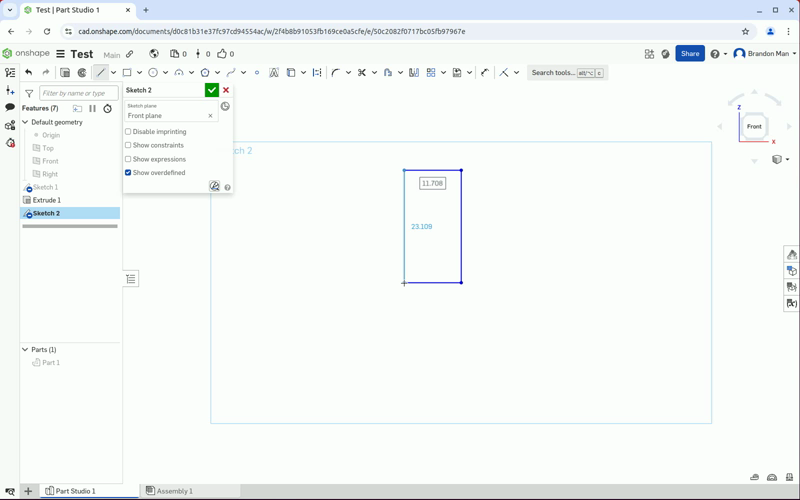
key(esc)
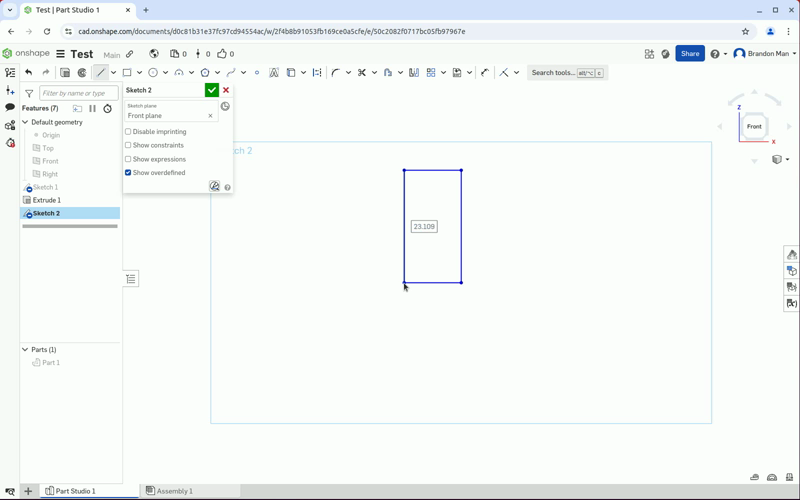
mouse_move(441, 216)
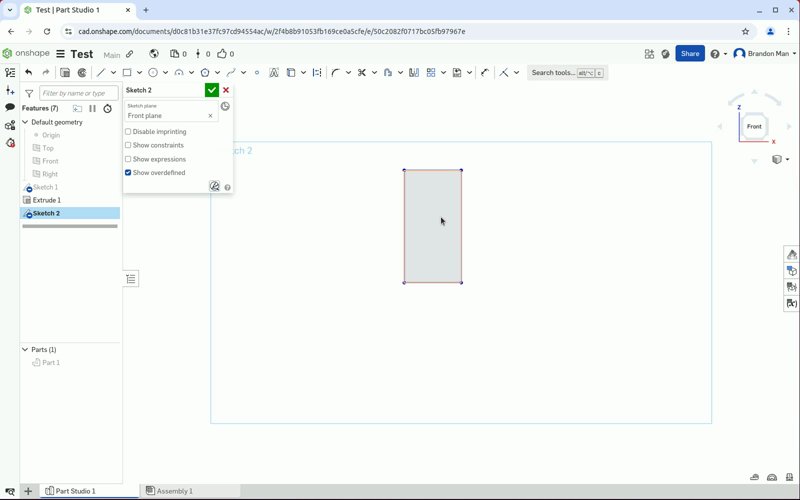
click(441, 216)
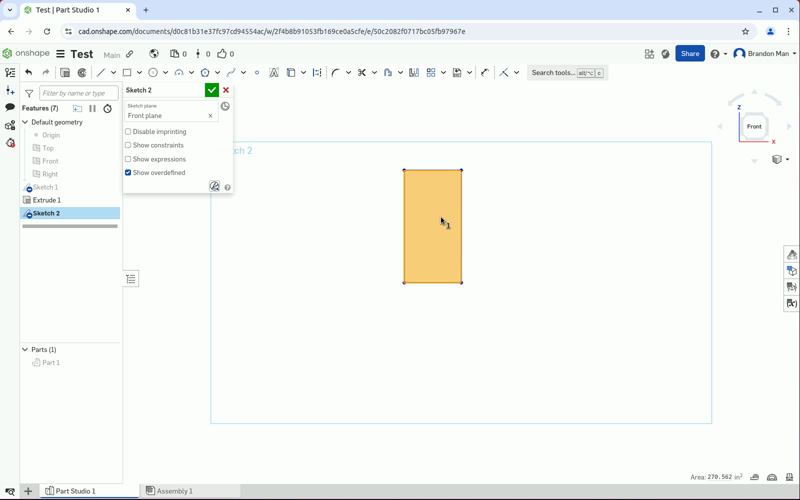
mouse_move(73, 352)
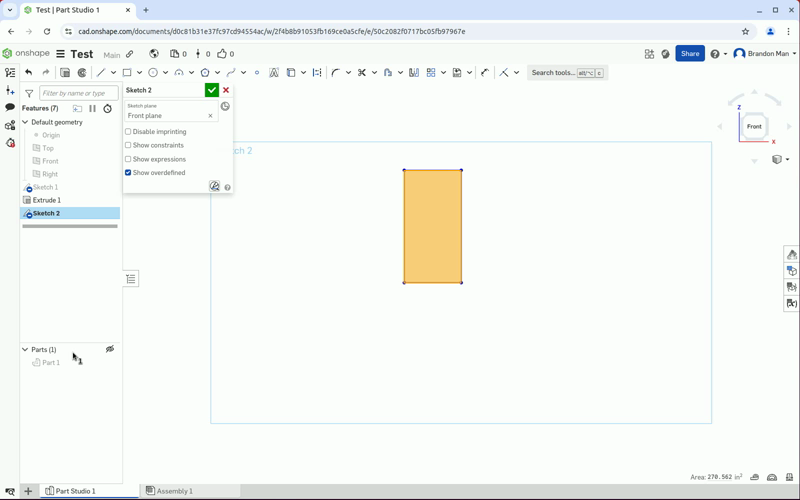
key(shift+y)
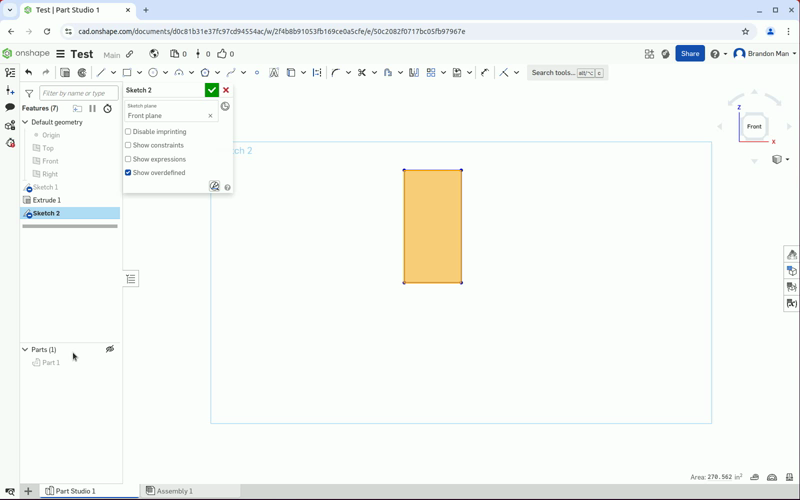
key(shift+e)
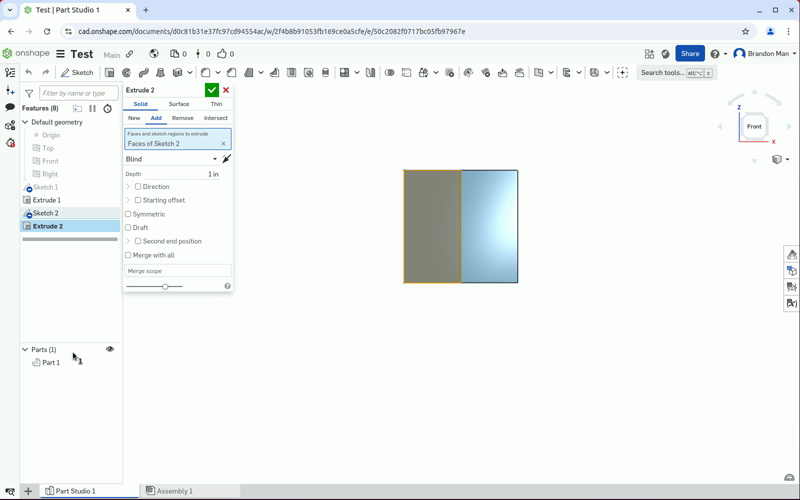
mouse_move(143, 106)
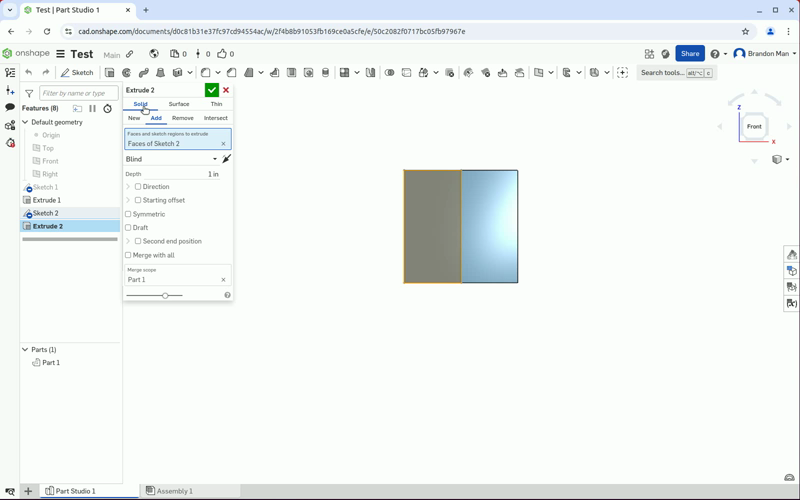
click(143, 106)
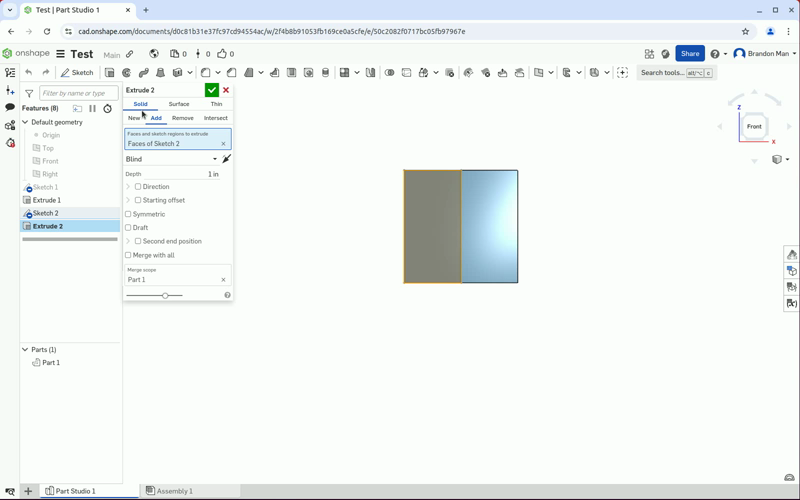
mouse_move(137, 120)
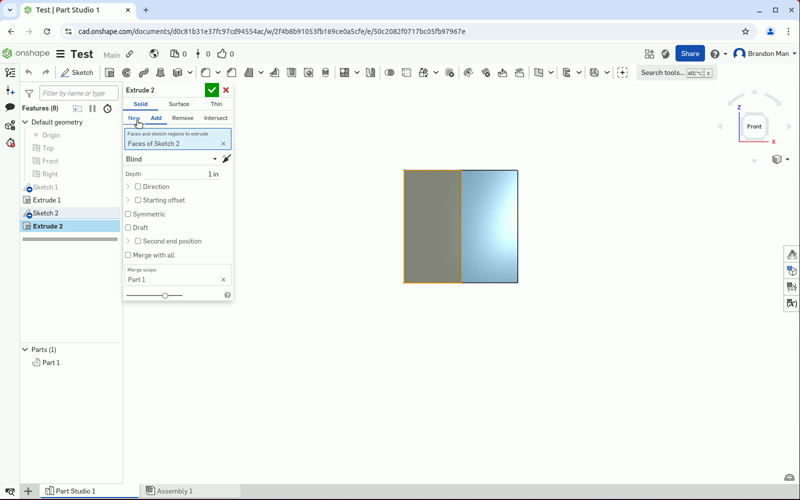
click(137, 120)
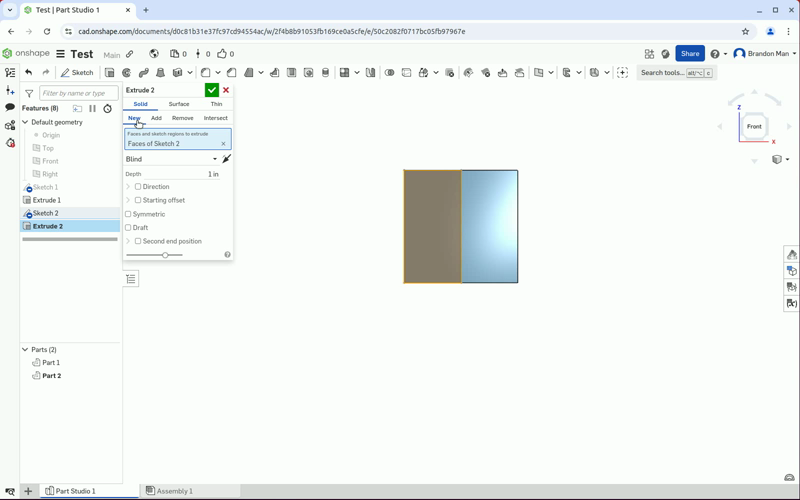
key(tab, 4)
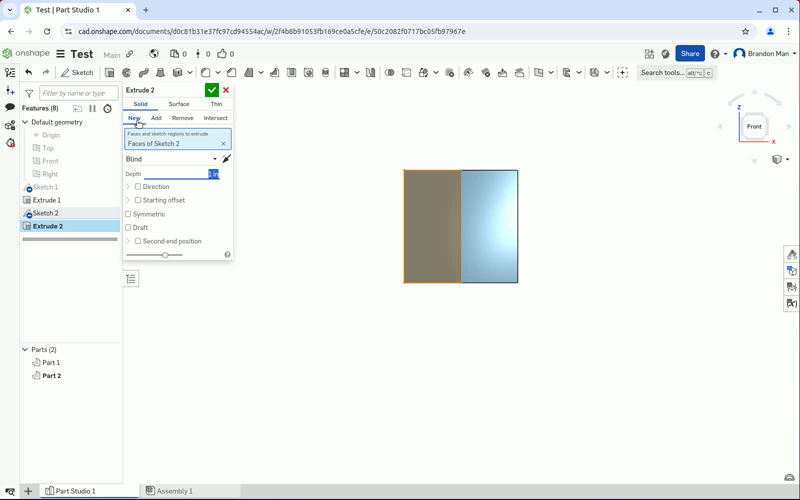
text(1.926)
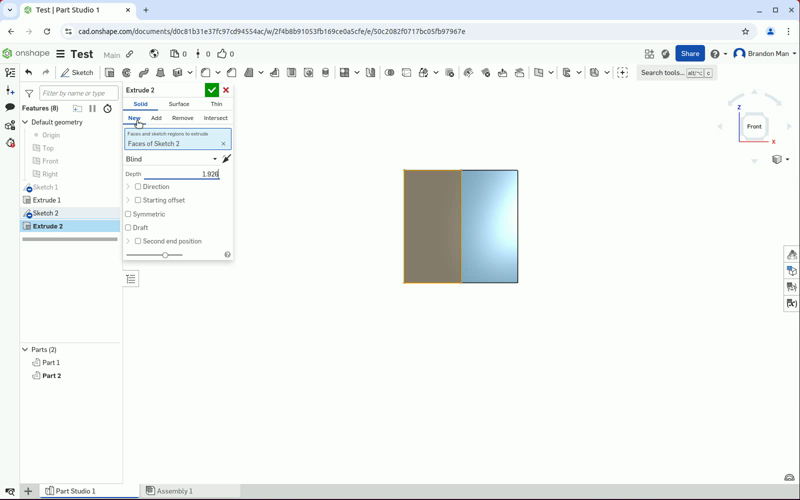
key(enter)
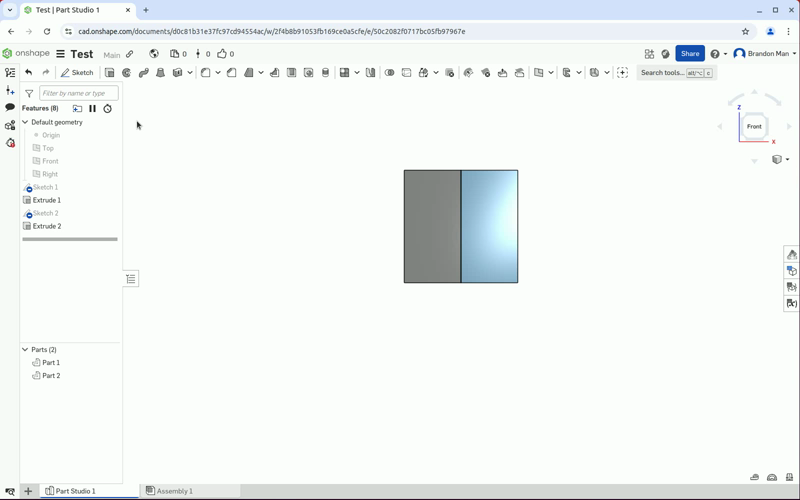
key(shift+h)
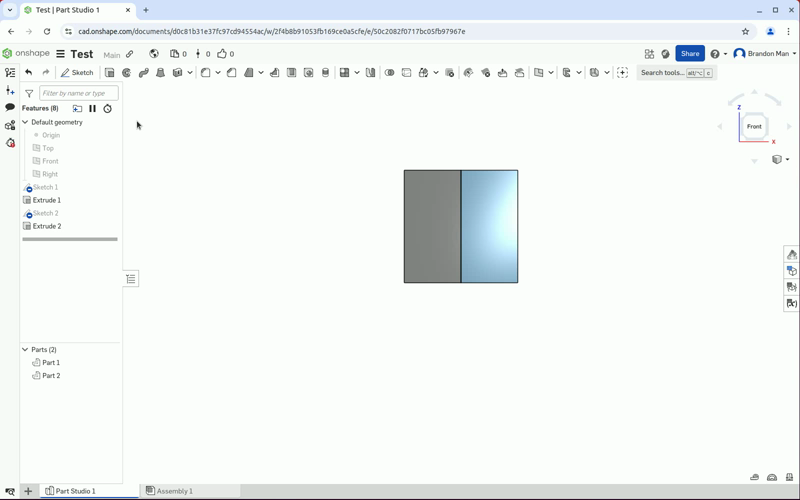
key(shift+h)
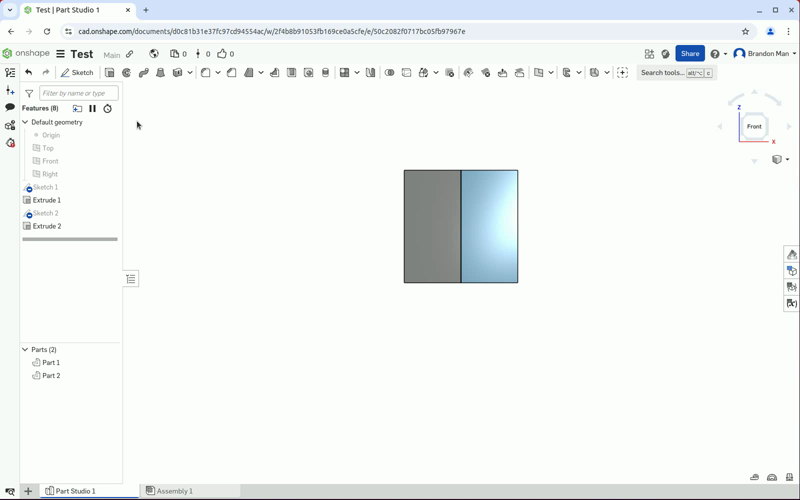
mouse_move(73, 189)
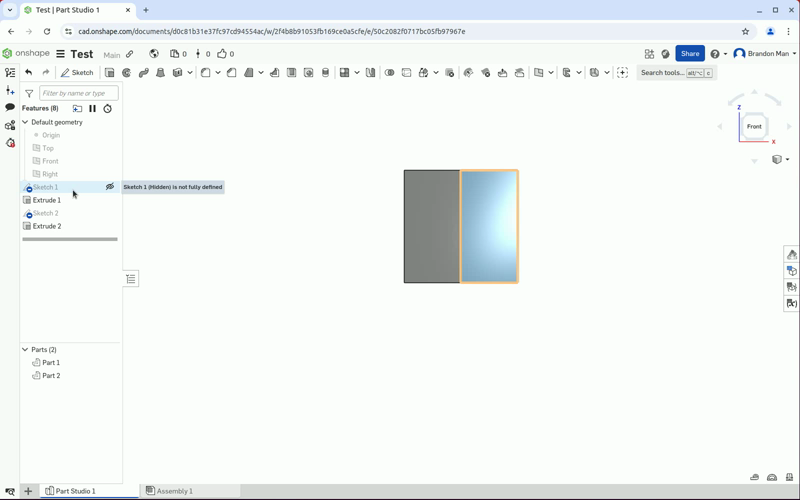
click(73, 189)
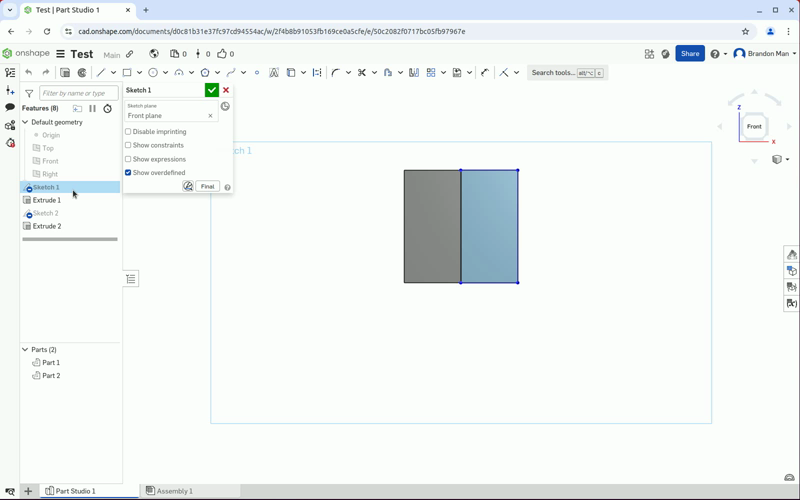
mouse_move(229, 92)
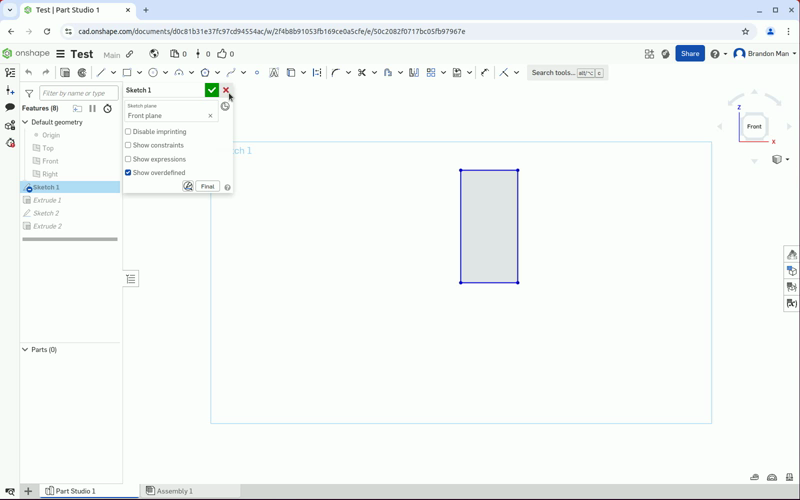
click(229, 92)
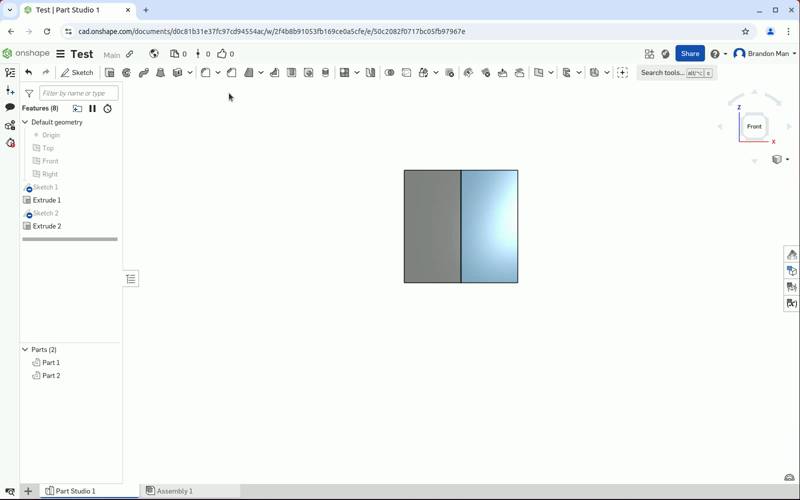
mouse_move(541, 75)
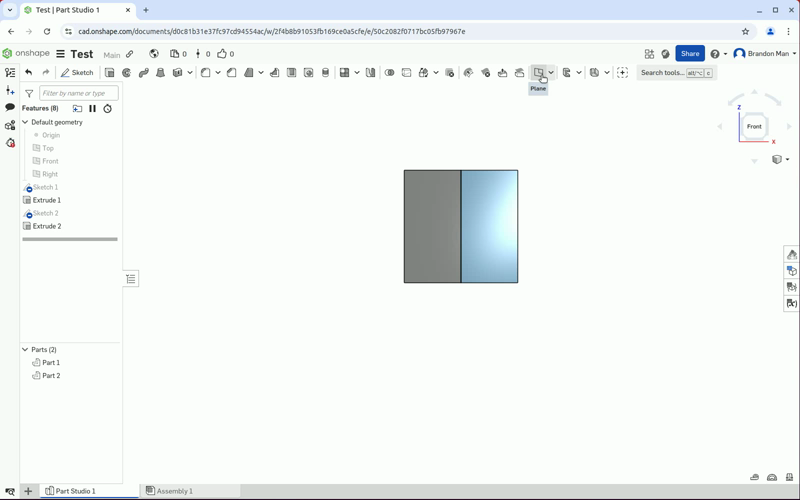
click(541, 75)
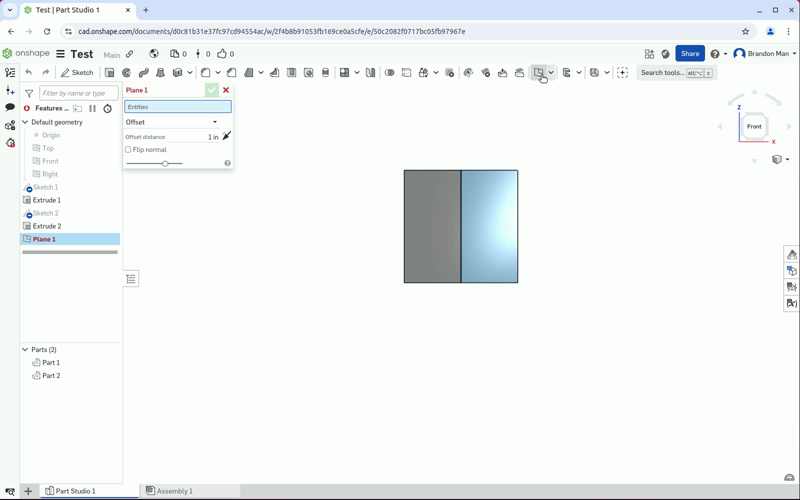
mouse_move(73, 163)
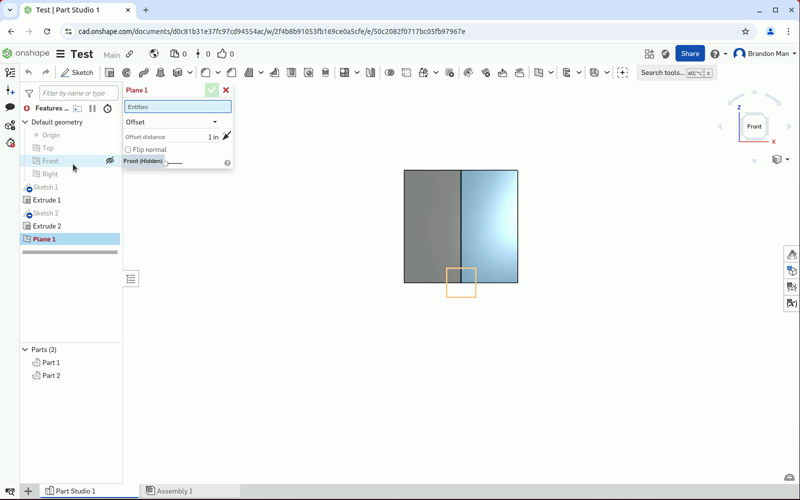
click(73, 163)
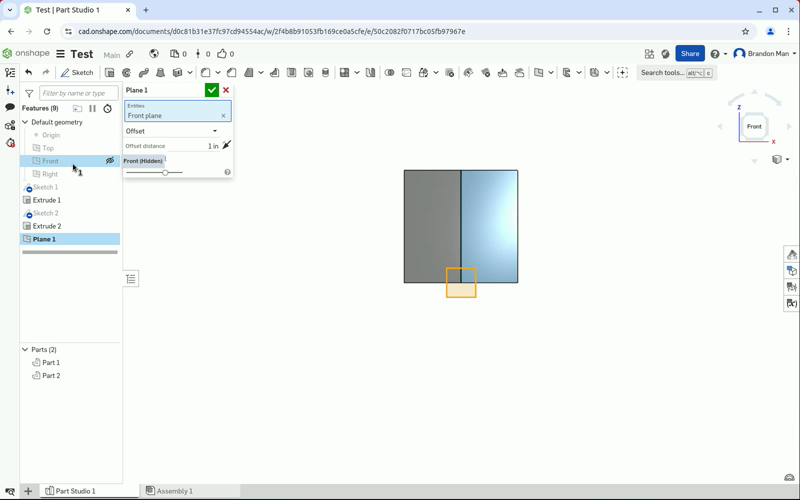
key(tab, 2)
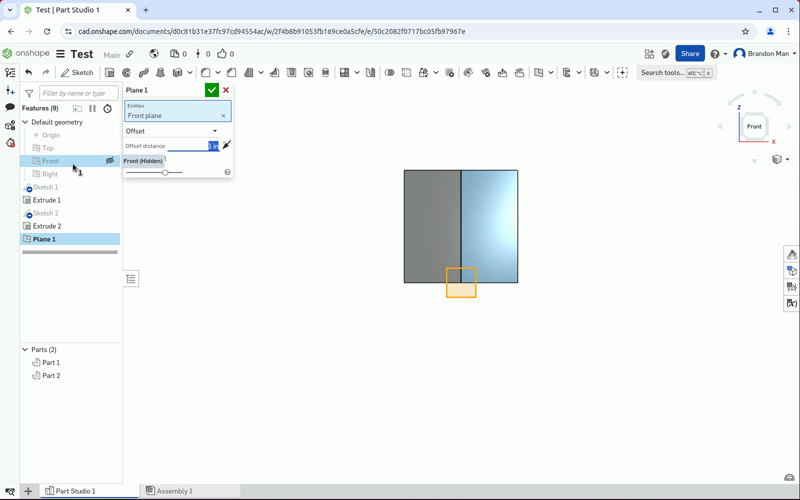
text(1.91)
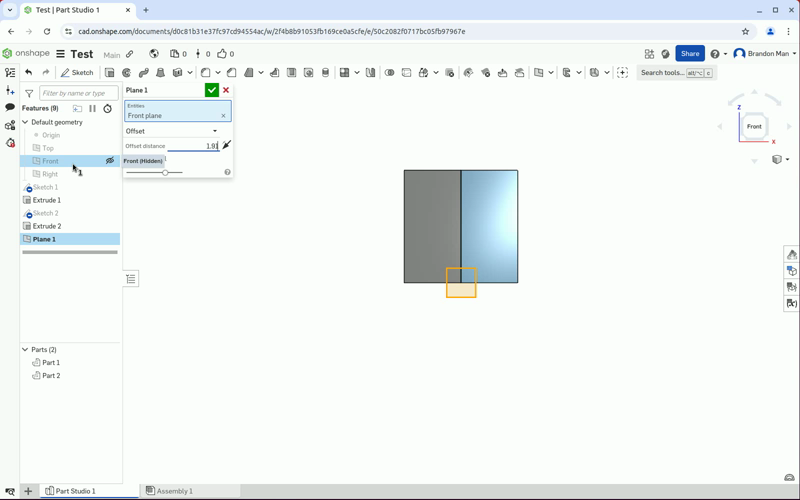
key(enter, 2)
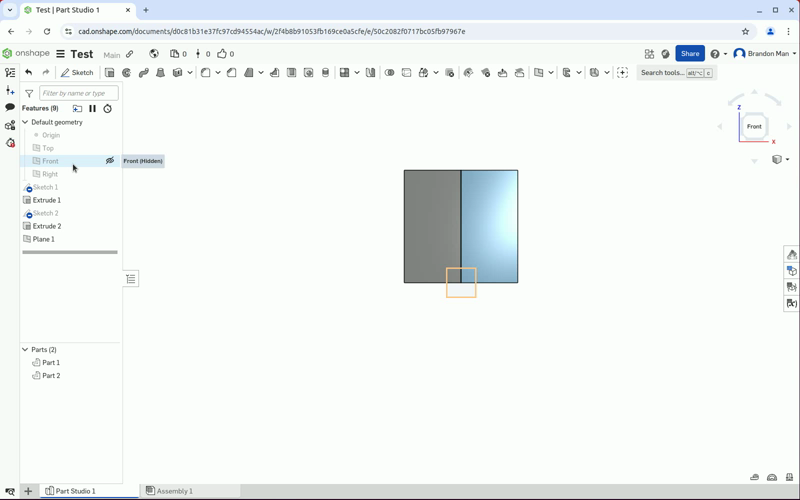
key(shift+s)
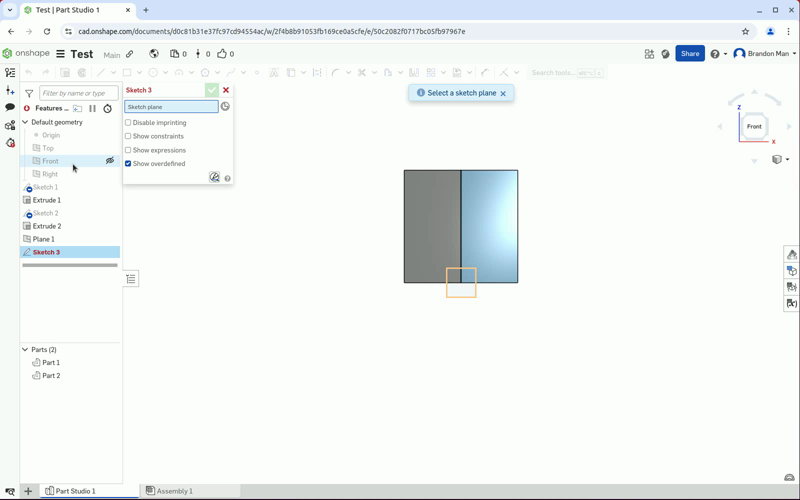
mouse_move(73, 241)
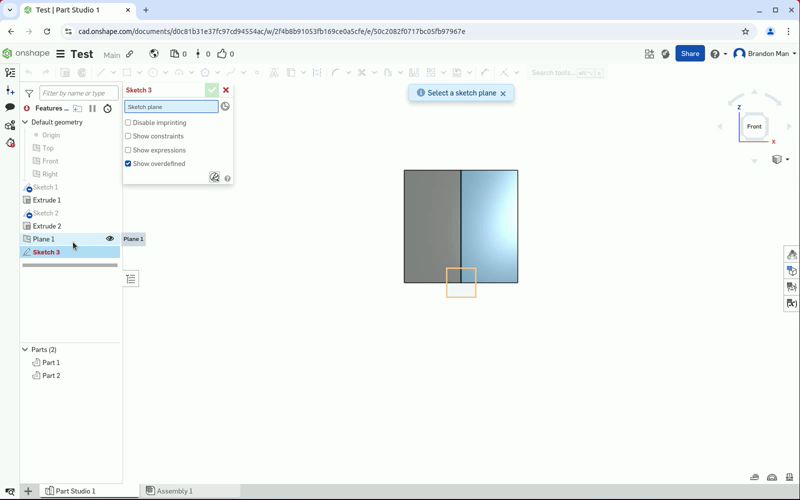
click(73, 241)
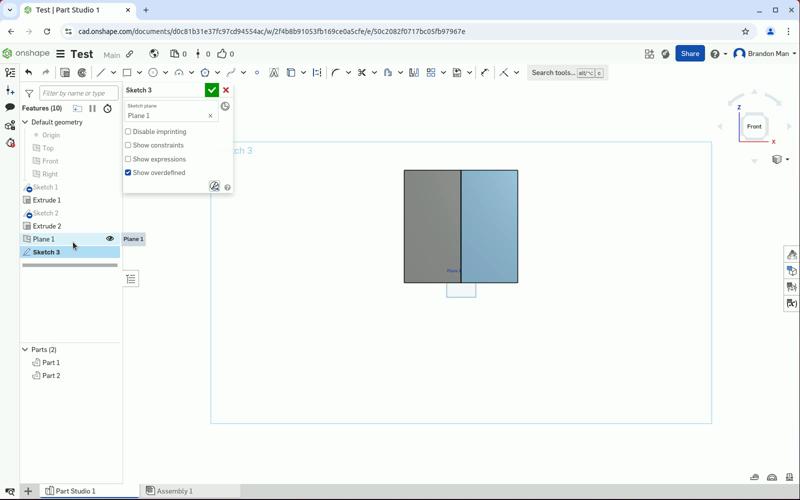
mouse_move(73, 352)
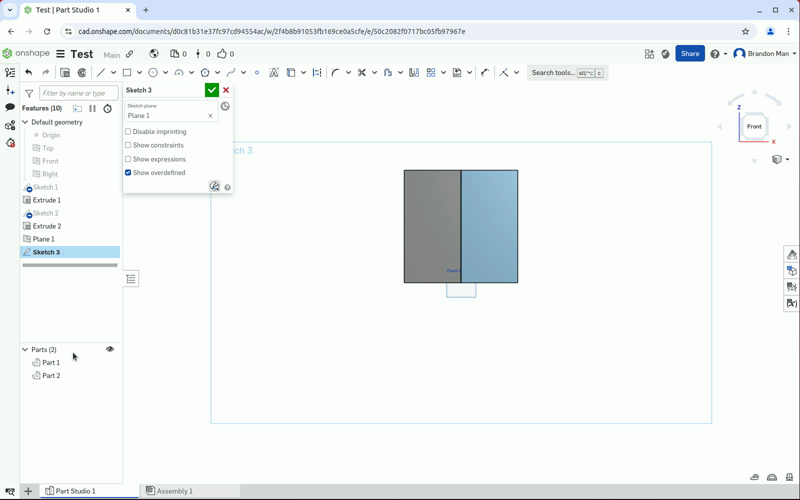
key(y)
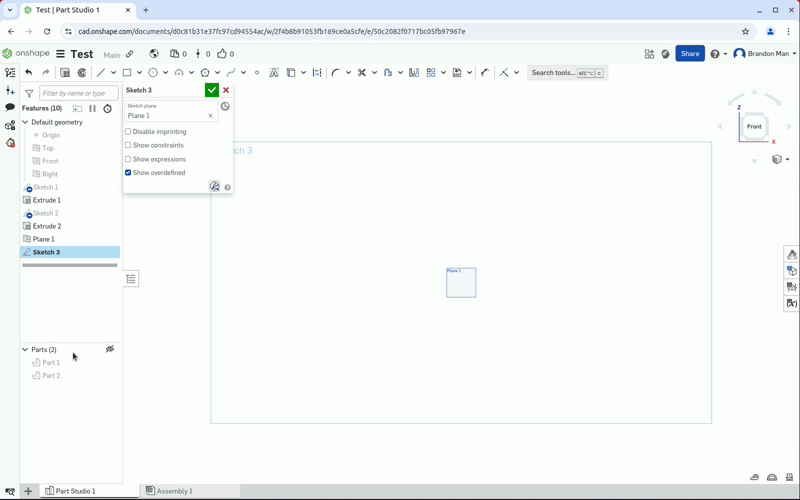
key(l)
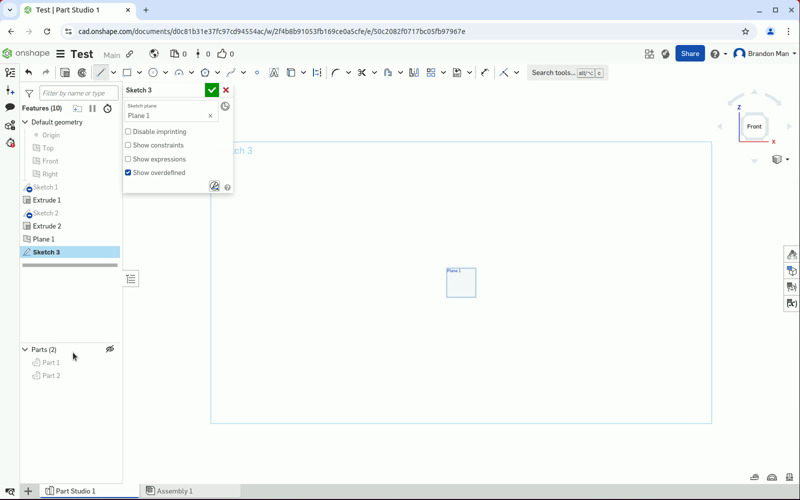
key_down(shift)
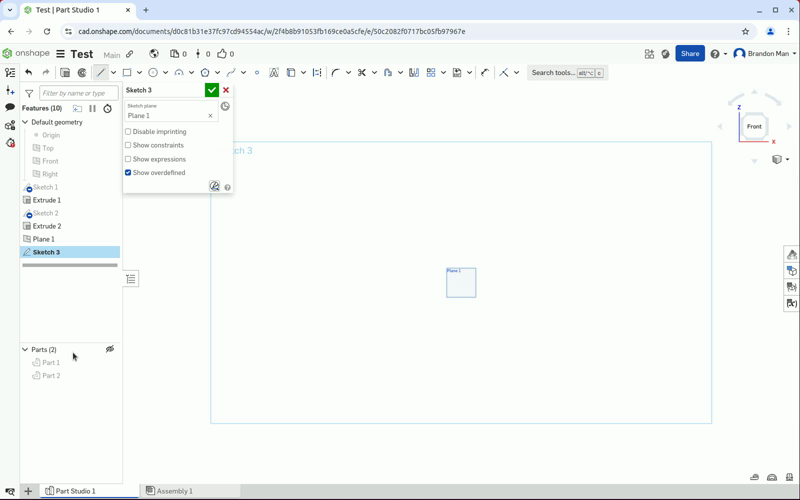
mouse_move(460, 282)
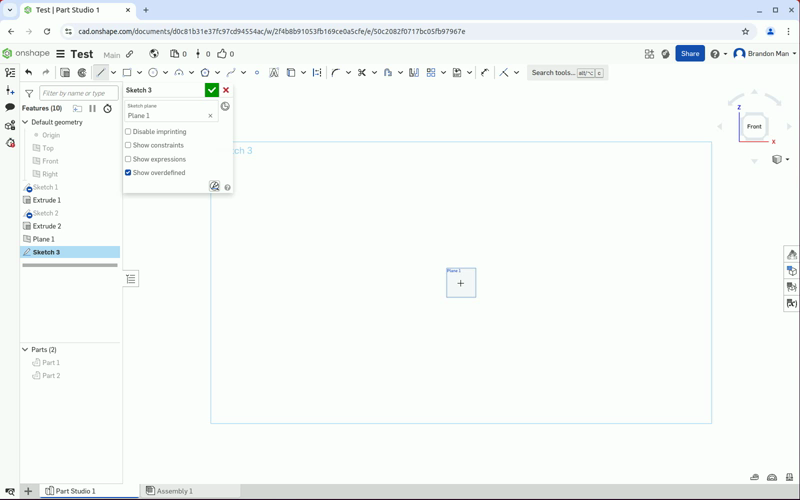
click(460, 282)
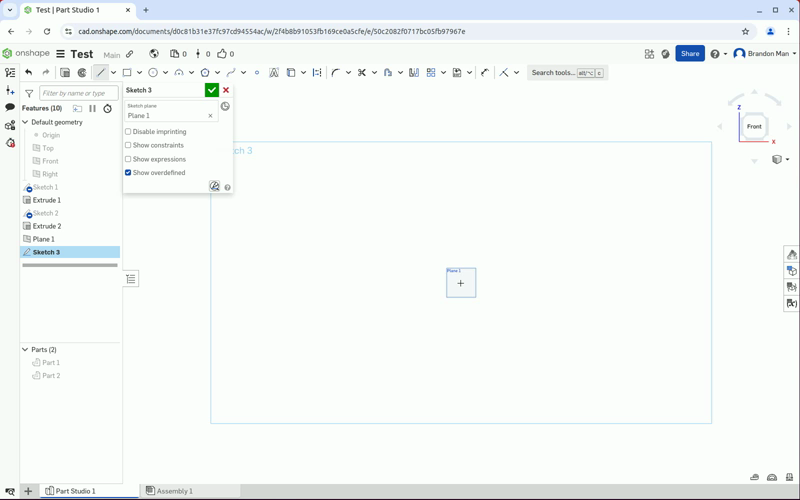
key_up(shift)
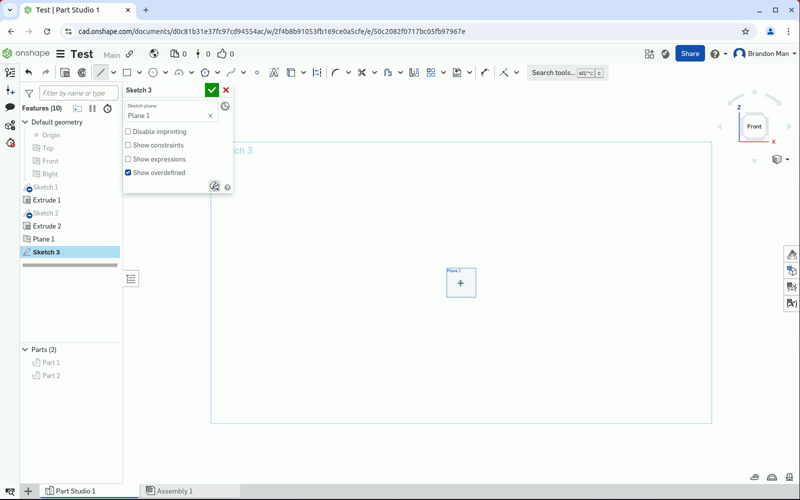
key_down(shift)
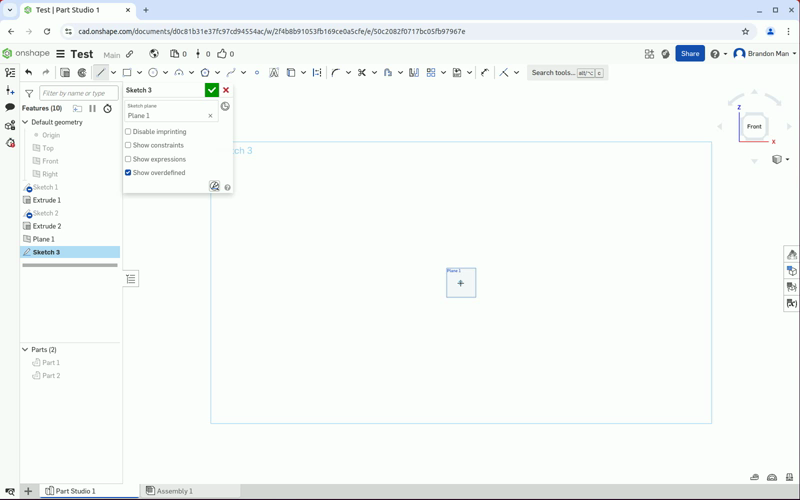
mouse_move(490, 282)
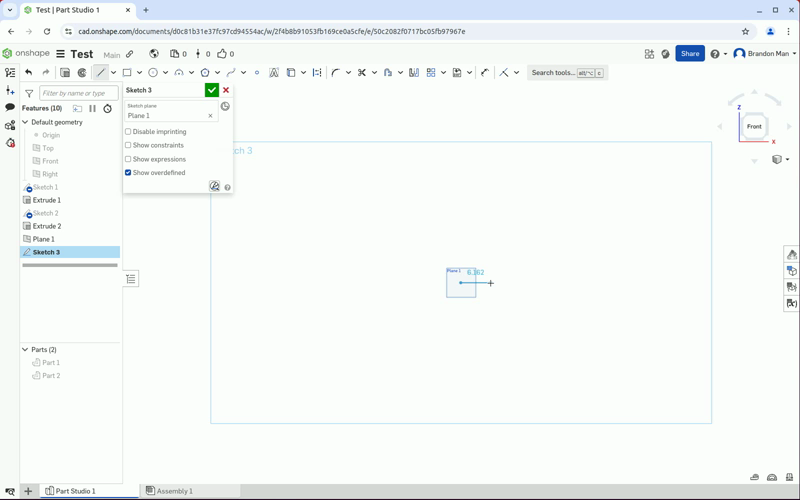
mouse_move(517, 282)
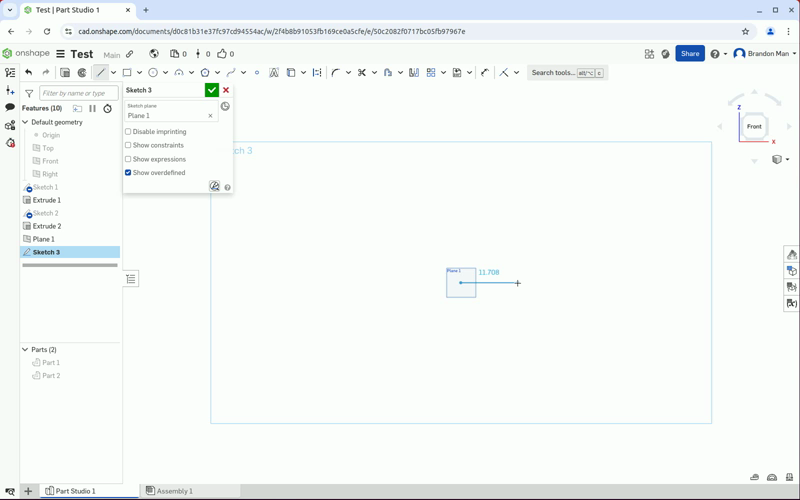
click(517, 282)
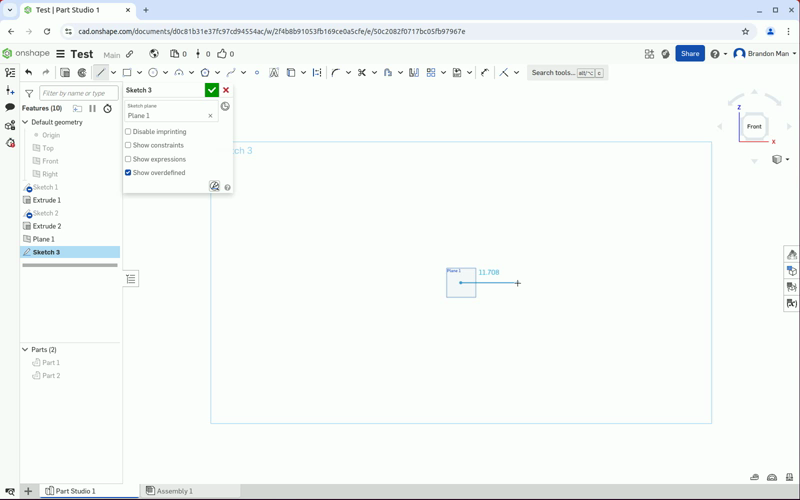
key_up(shift)
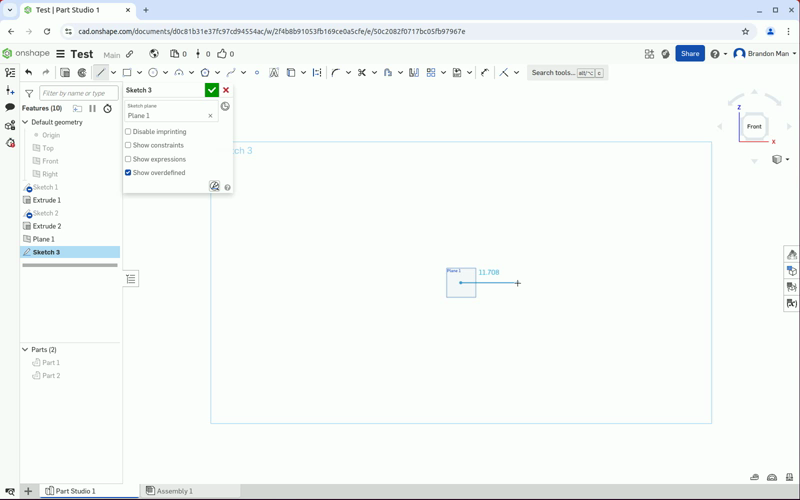
key_down(shift)
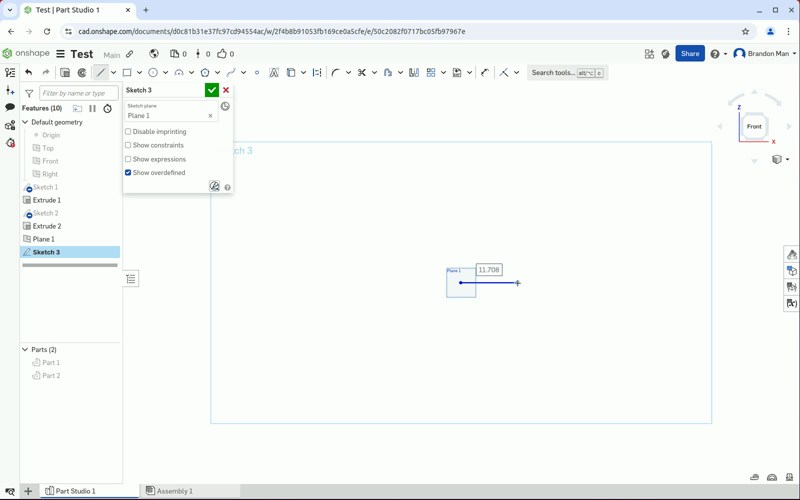
mouse_move(517, 170)
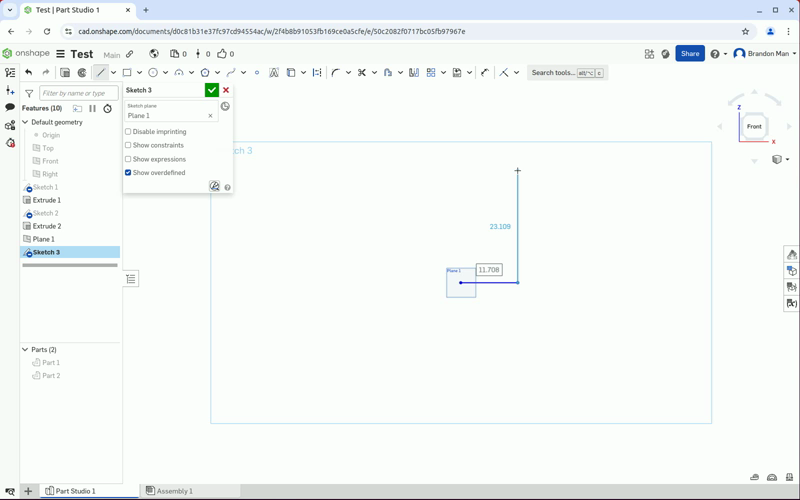
click(517, 170)
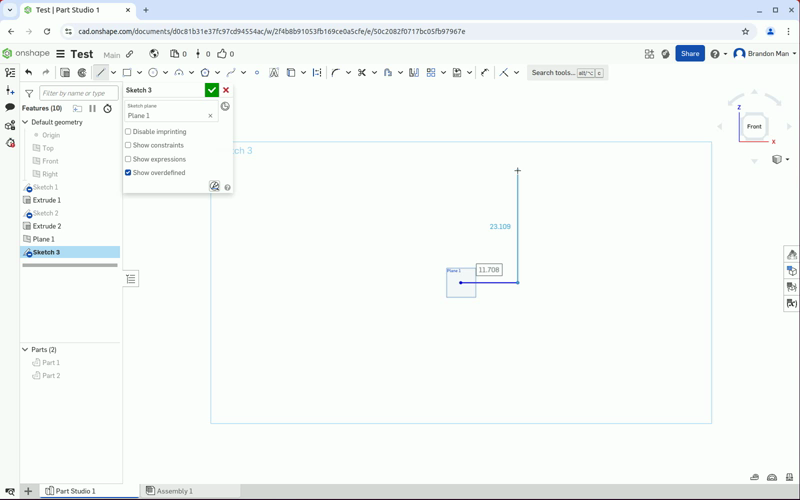
key_up(shift)
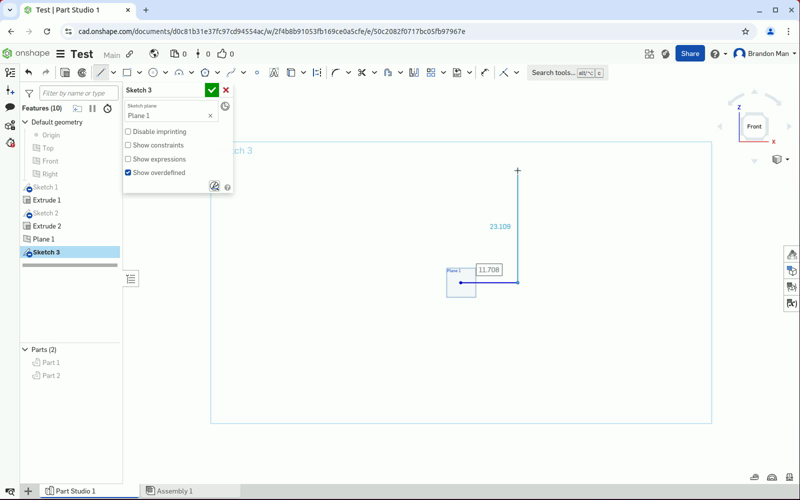
key_down(shift)
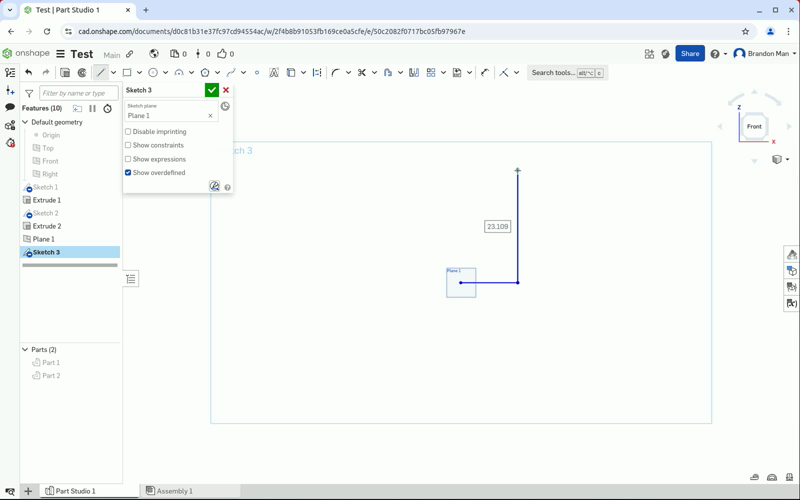
mouse_move(547, 170)
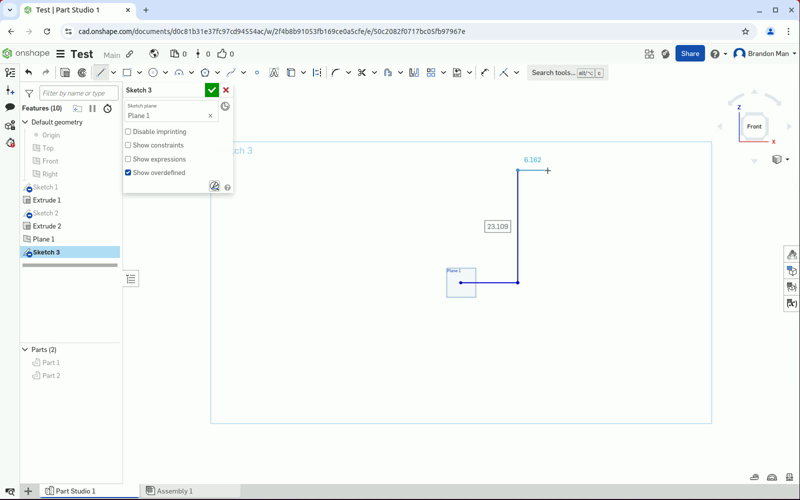
mouse_move(460, 170)
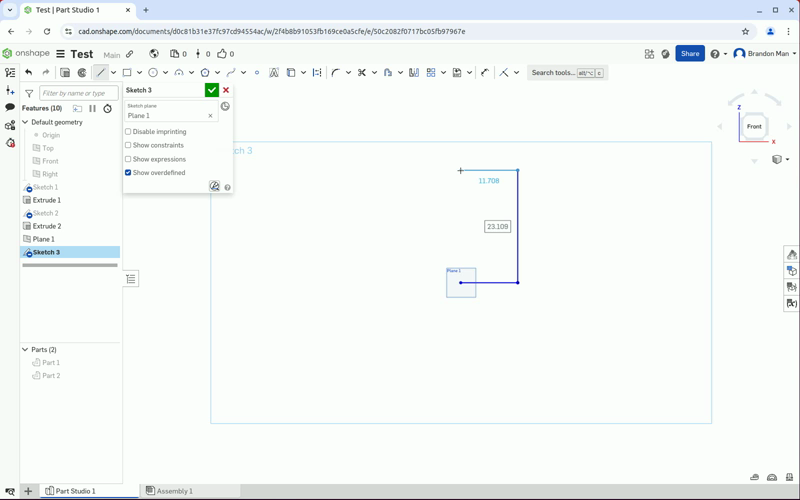
click(460, 170)
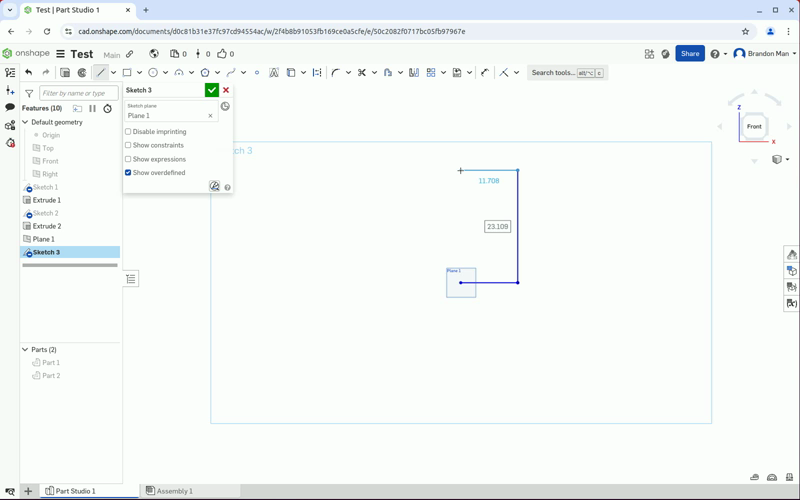
key_up(shift)
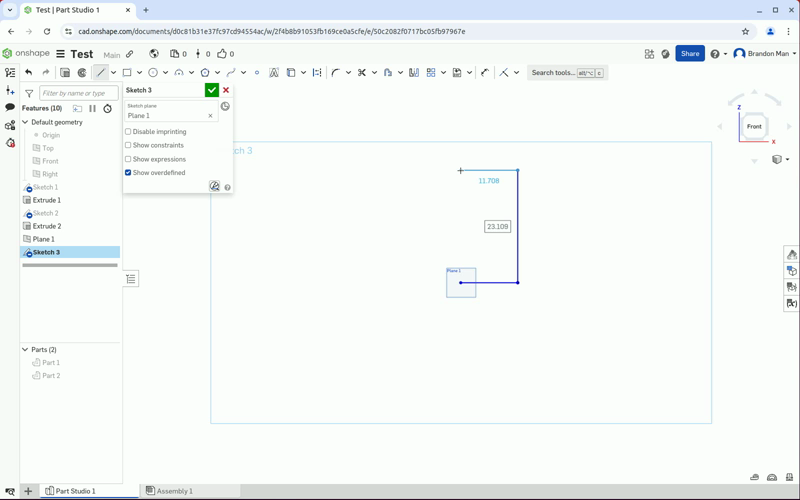
key_down(shift)
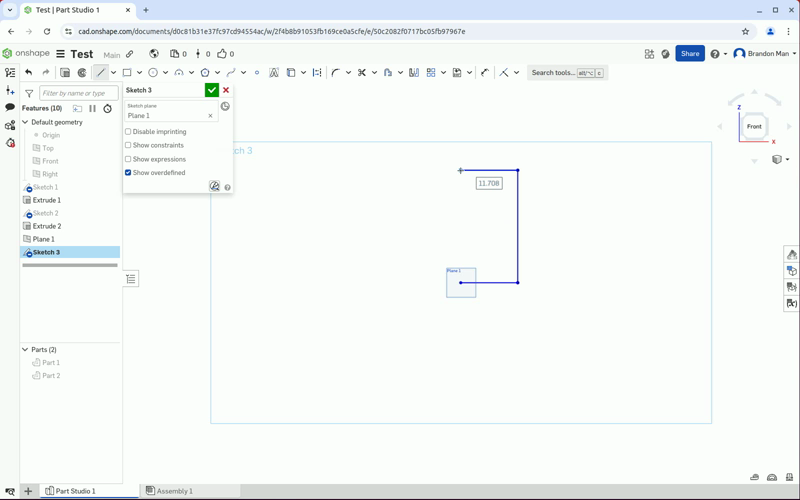
mouse_move(490, 170)
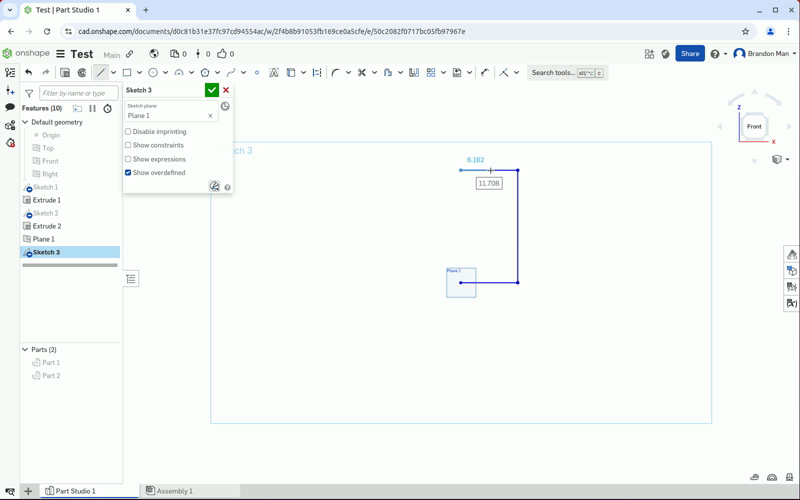
mouse_move(460, 217)
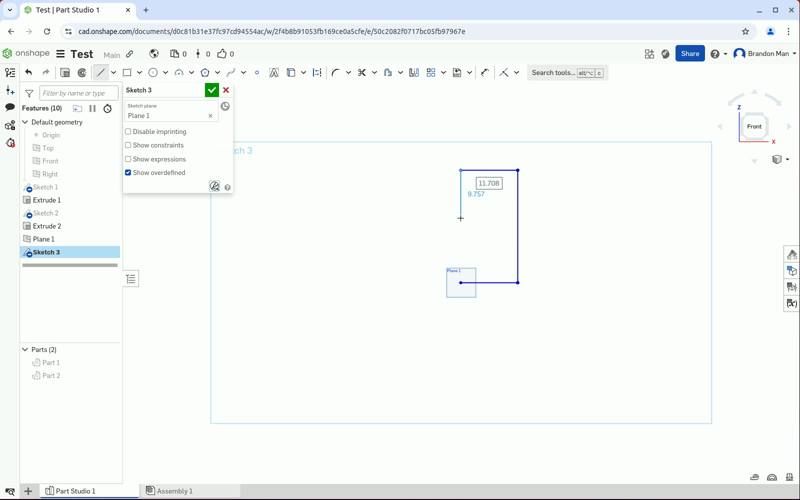
click(460, 217)
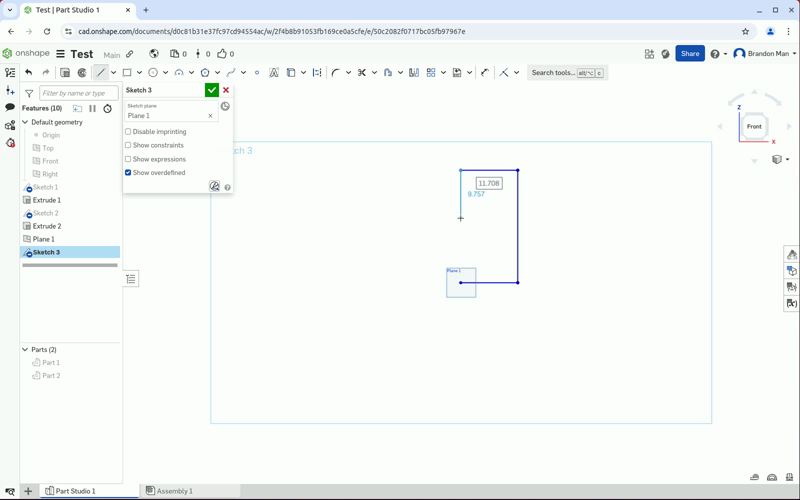
key_up(shift)
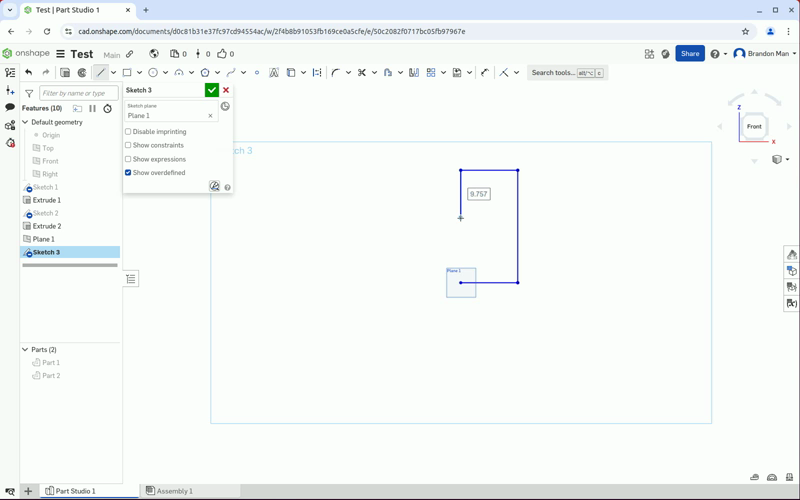
key_down(shift)
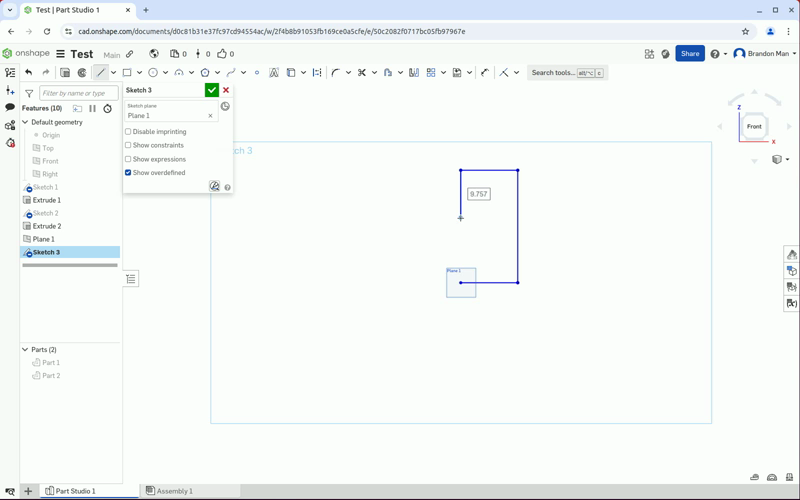
mouse_move(490, 217)
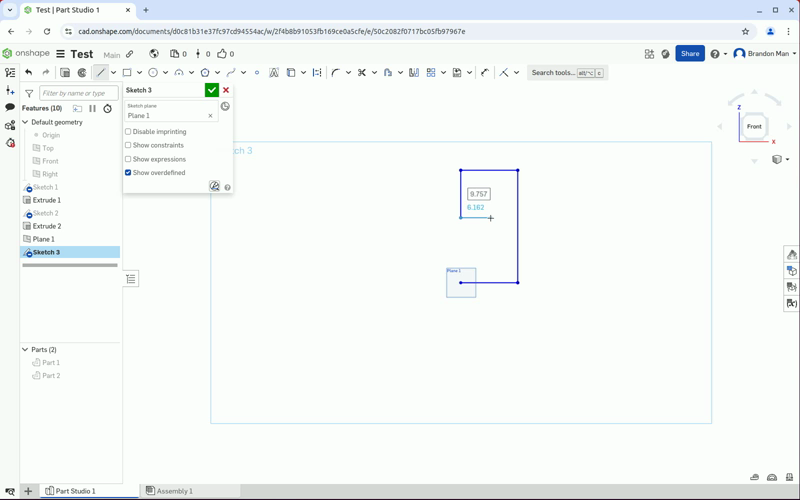
mouse_move(470, 217)
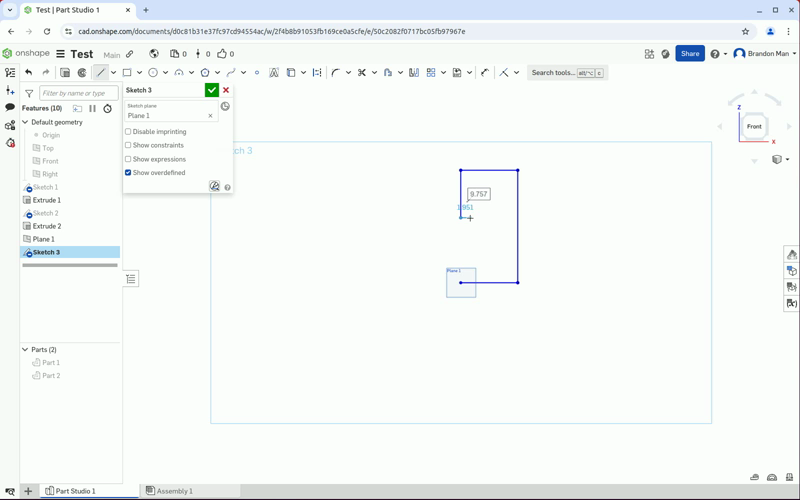
click(470, 217)
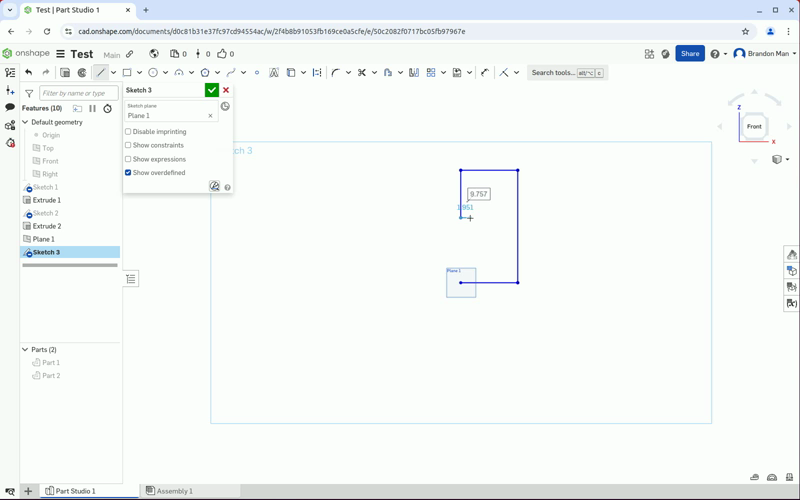
key_up(shift)
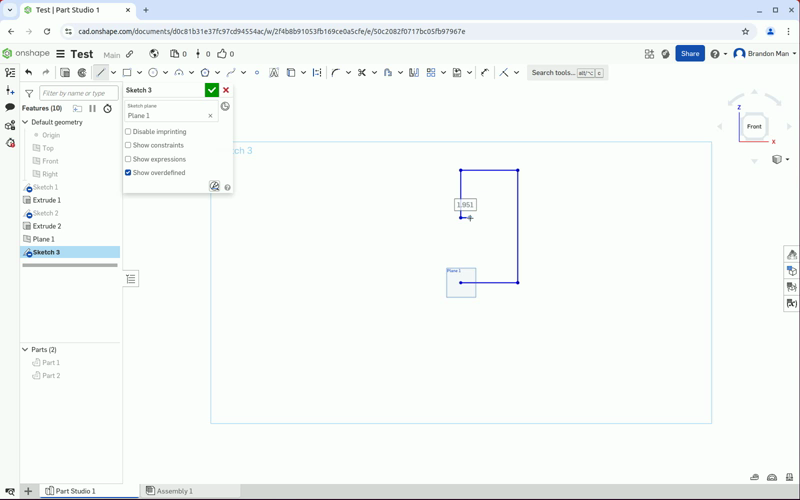
key_down(shift)
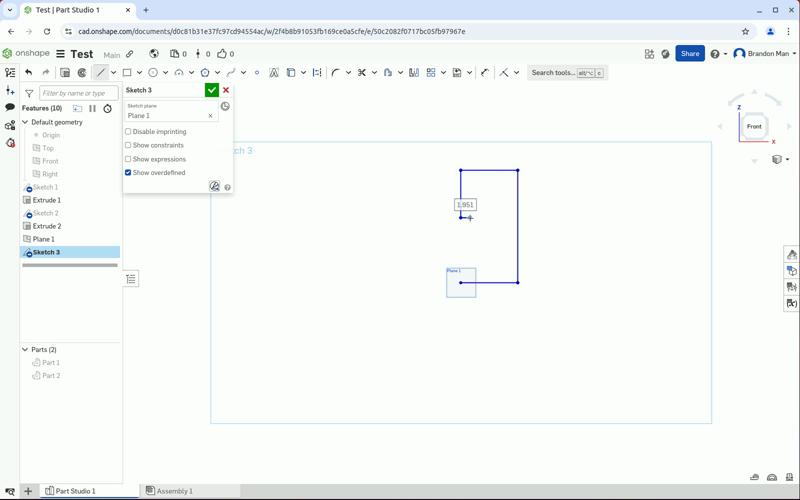
mouse_move(500, 217)
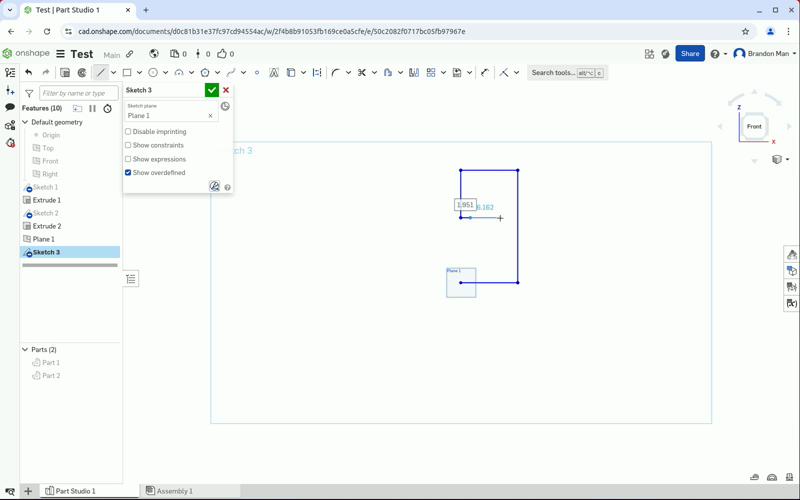
mouse_move(470, 226)
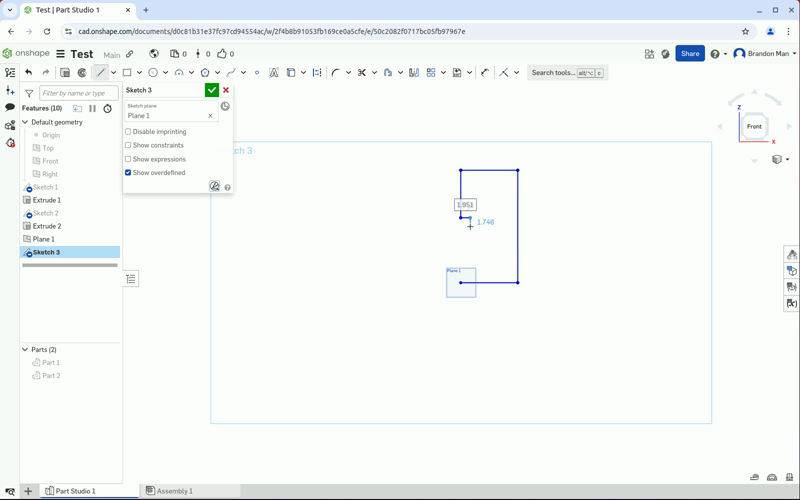
click(470, 226)
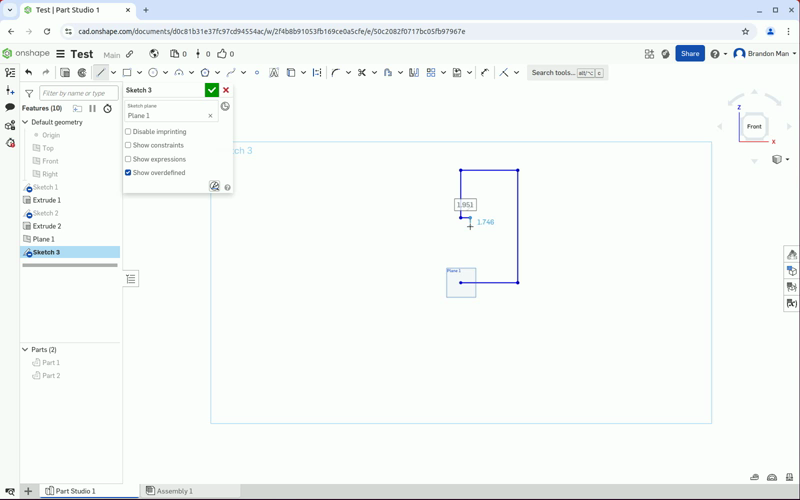
key_up(shift)
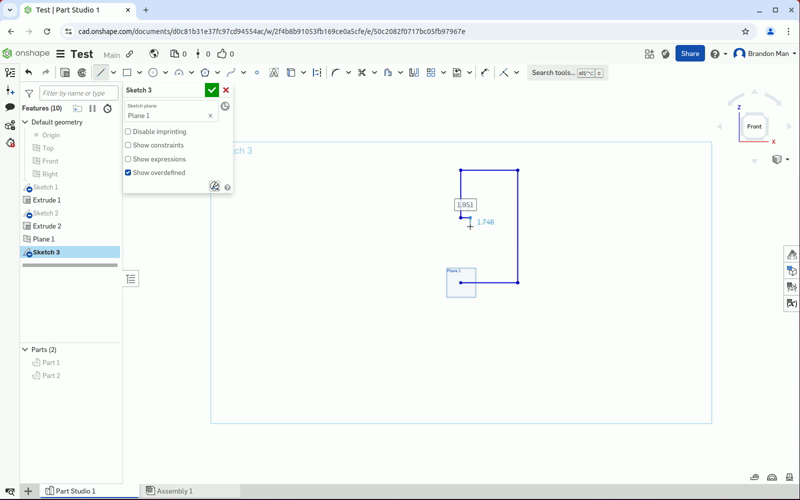
key_down(shift)
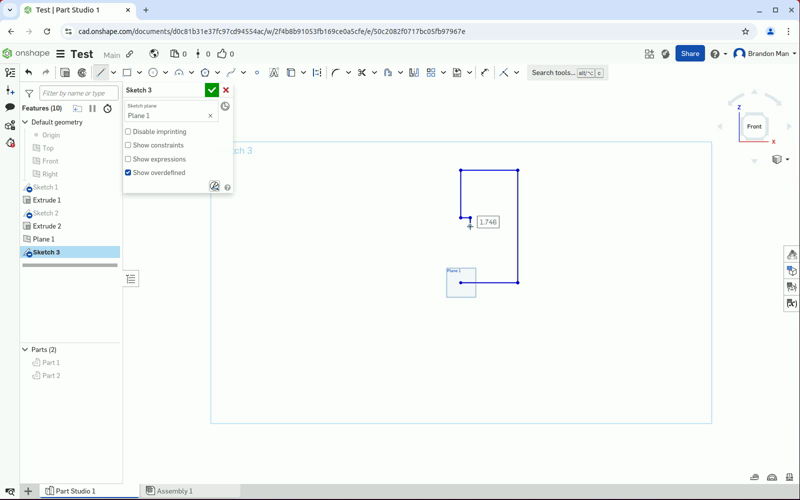
mouse_move(500, 226)
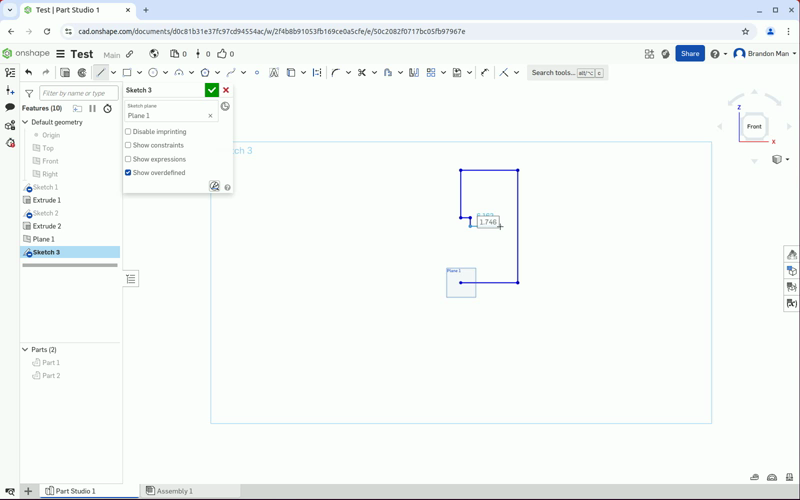
mouse_move(460, 226)
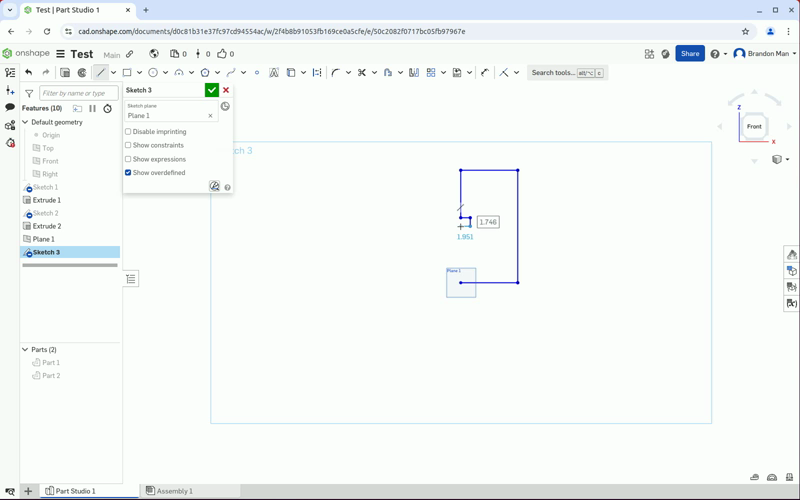
click(460, 226)
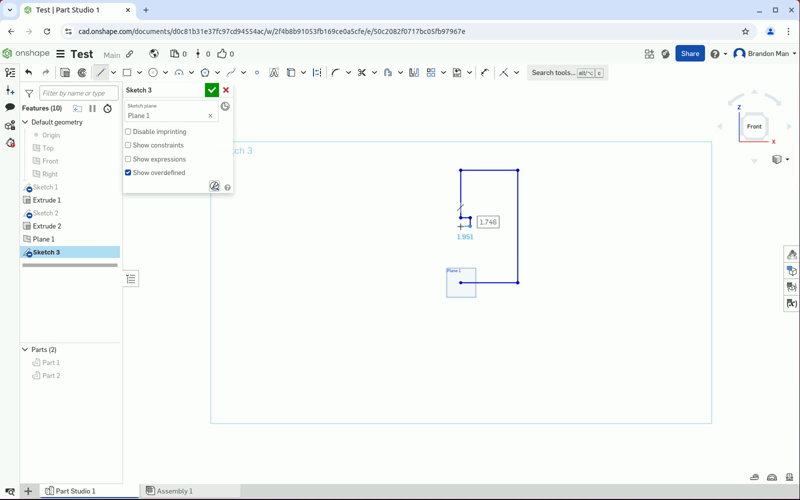
key_up(shift)
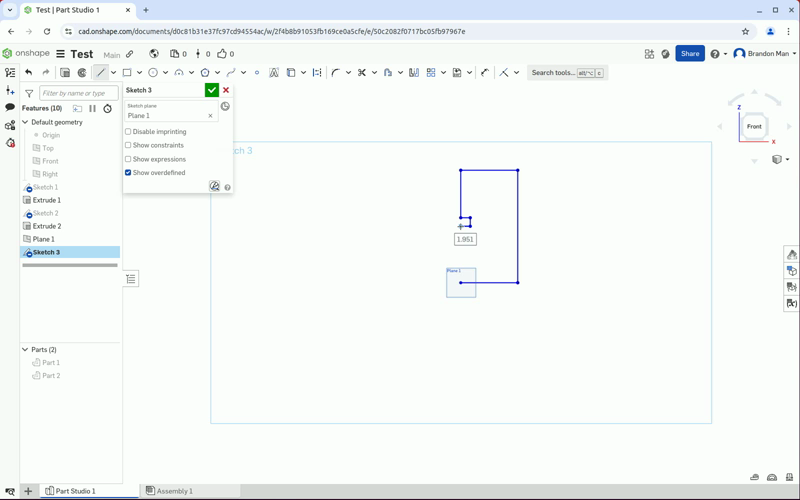
mouse_move(490, 226)
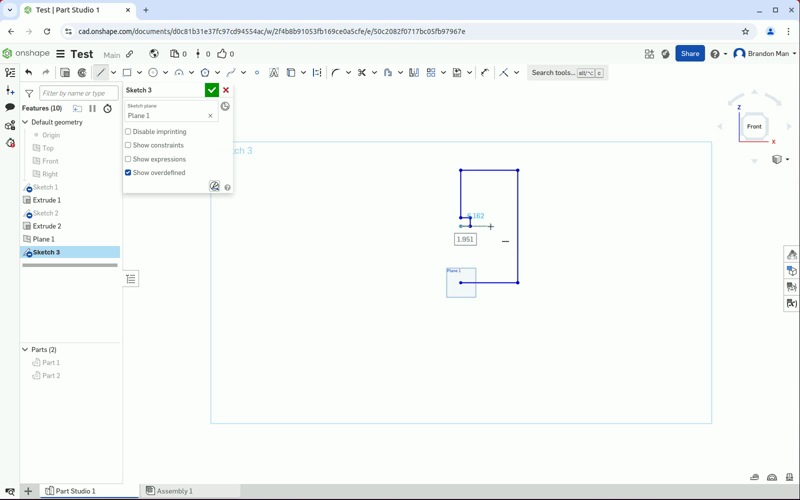
key_down(shift)
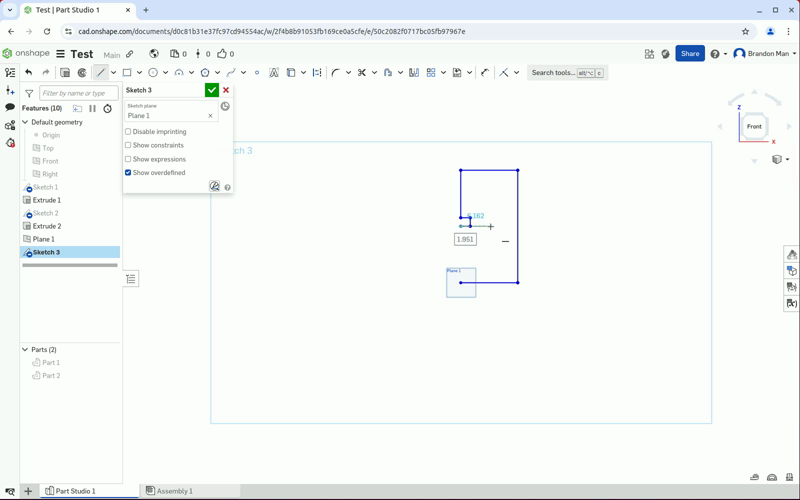
mouse_move(460, 282)
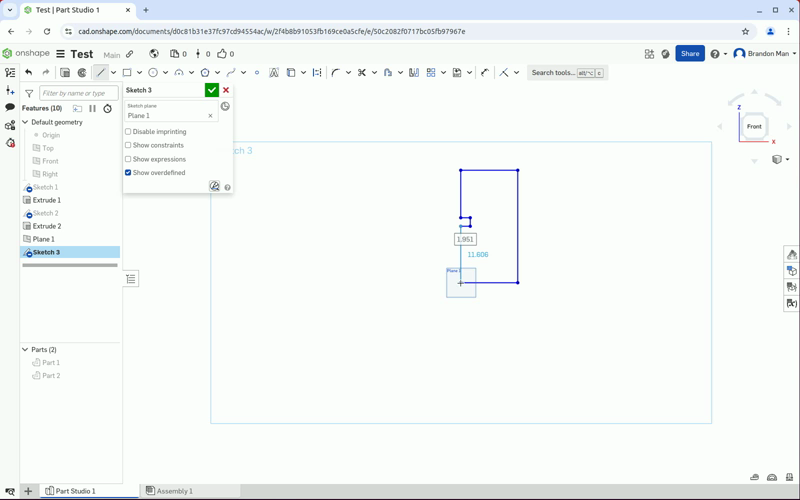
key_up(shift)
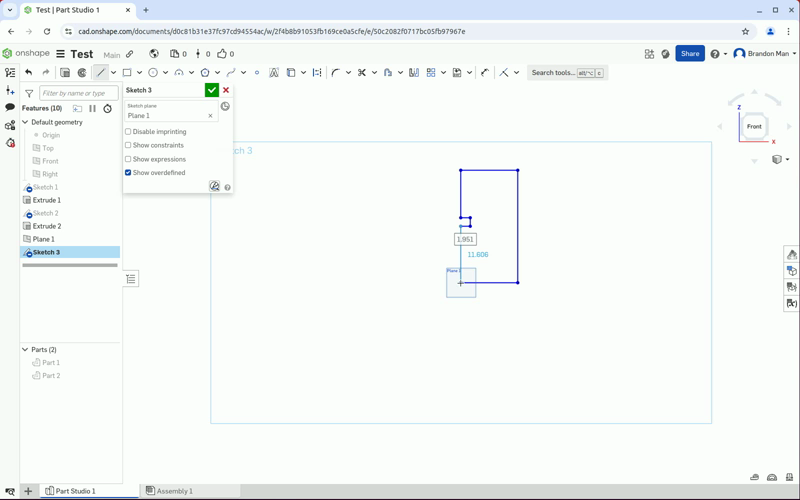
click(460, 282)
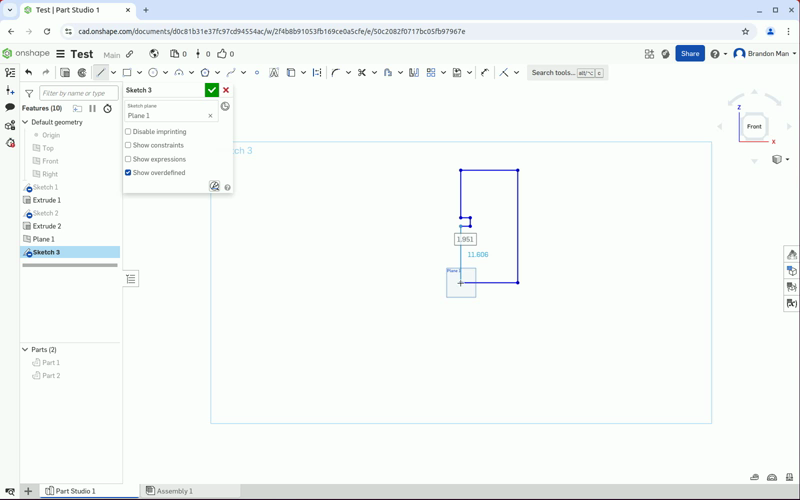
key(esc)
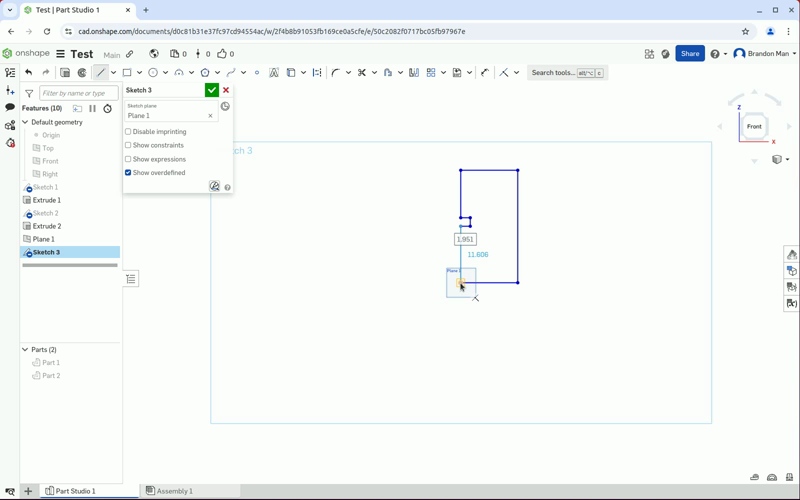
mouse_move(474, 243)
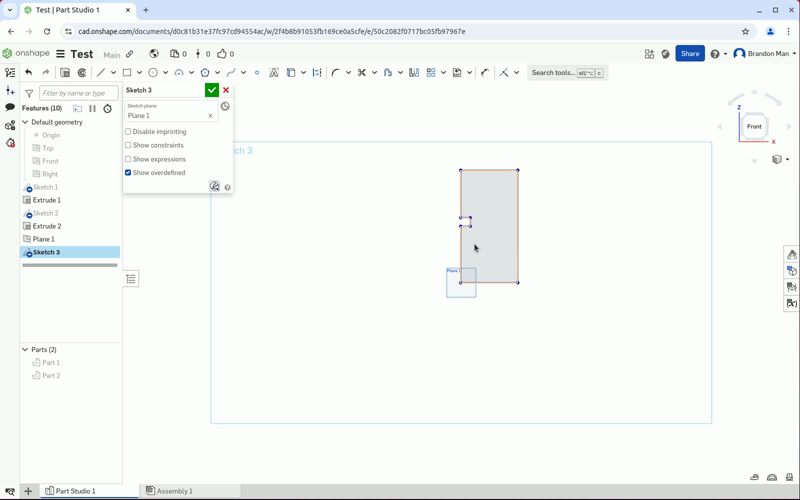
click(474, 243)
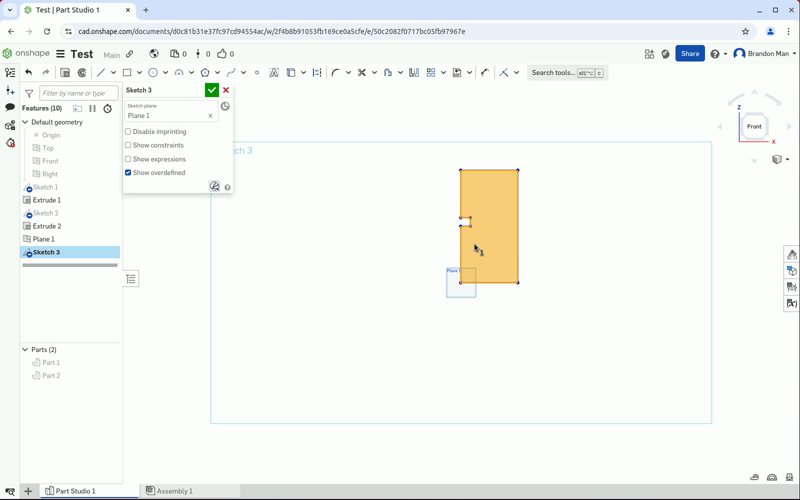
mouse_move(73, 352)
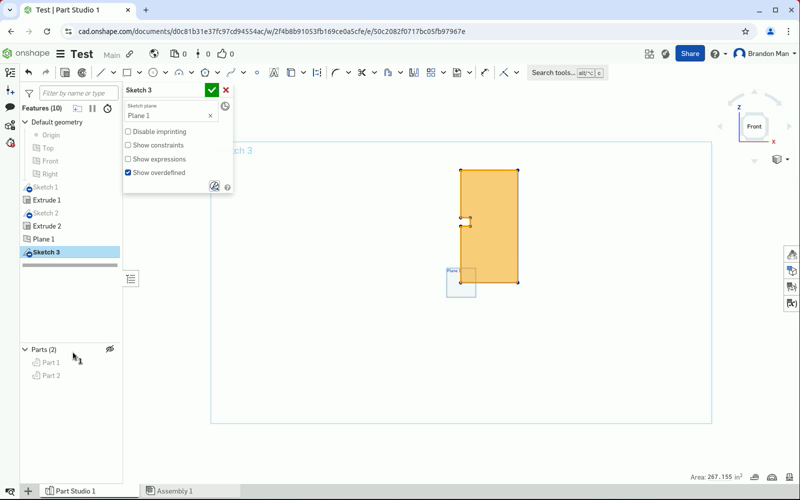
key(shift+y)
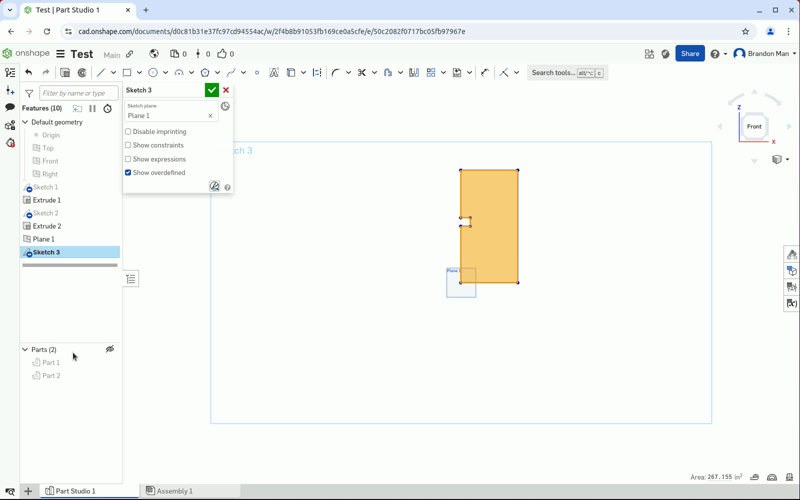
key(shift+e)
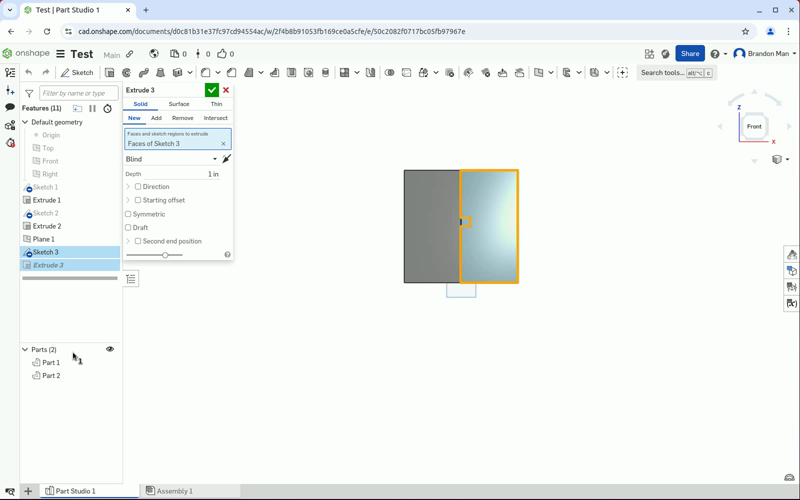
mouse_move(143, 106)
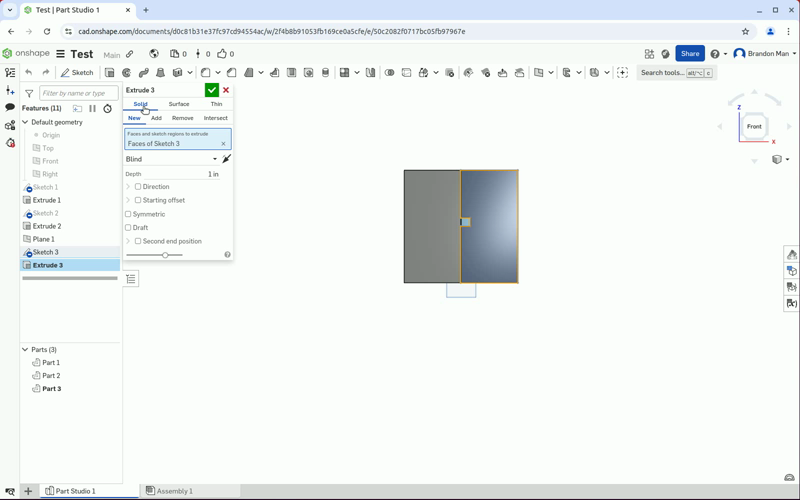
click(143, 106)
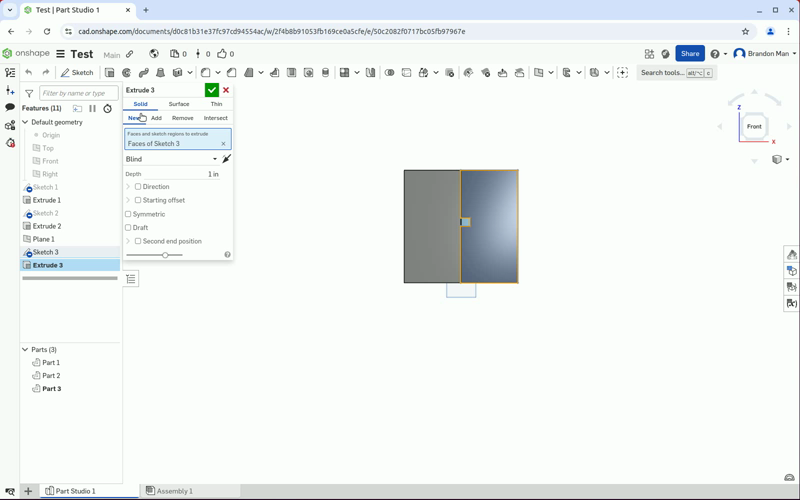
mouse_move(137, 120)
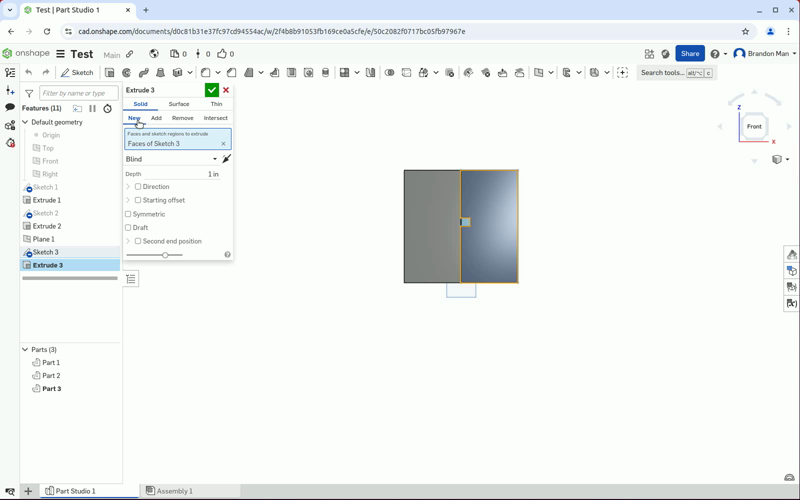
click(137, 120)
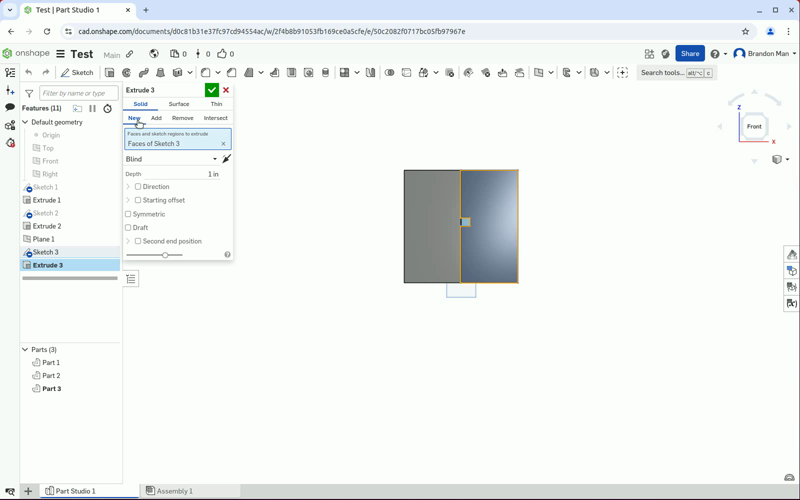
key(tab, 4)
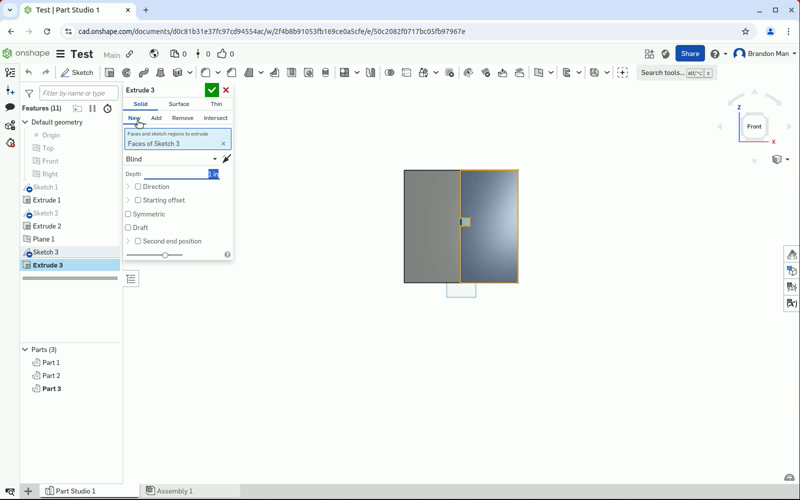
text(1.926)
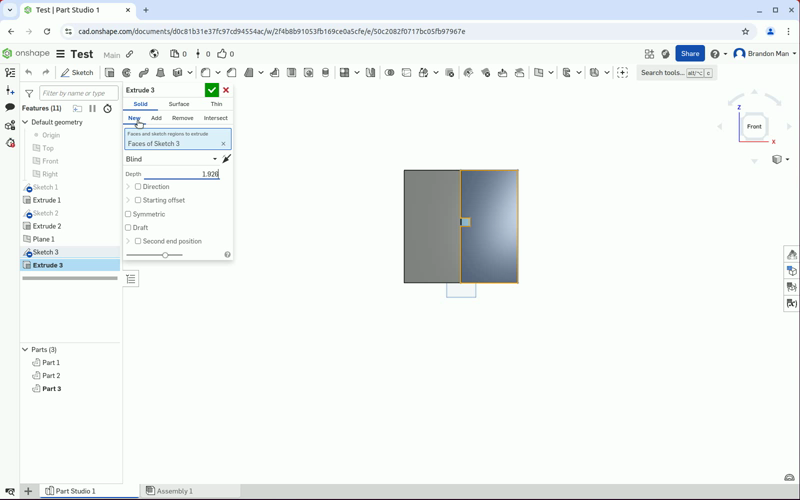
key(enter)
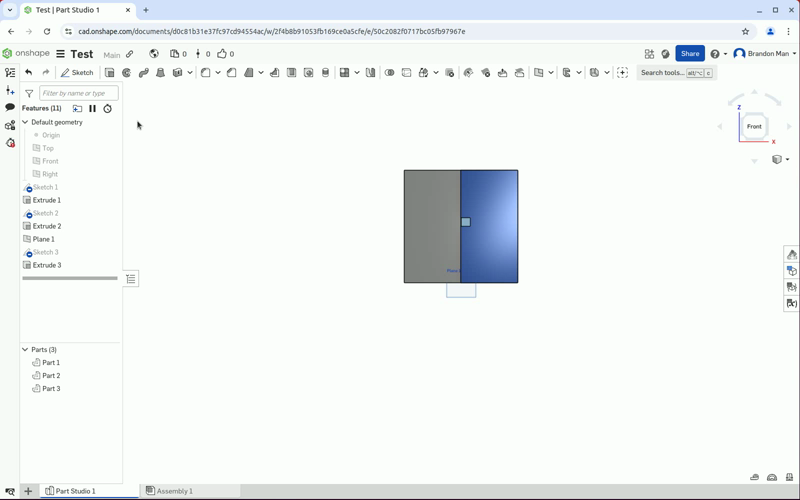
key(shift+h)
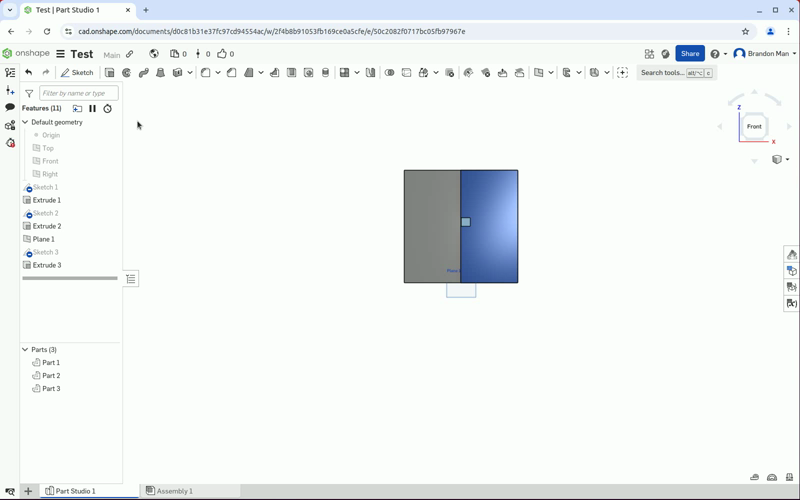
key(shift+h)
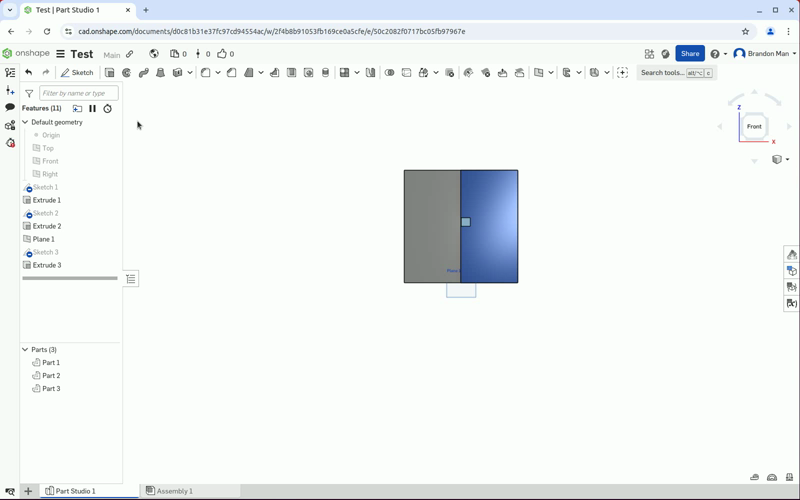
mouse_move(73, 189)
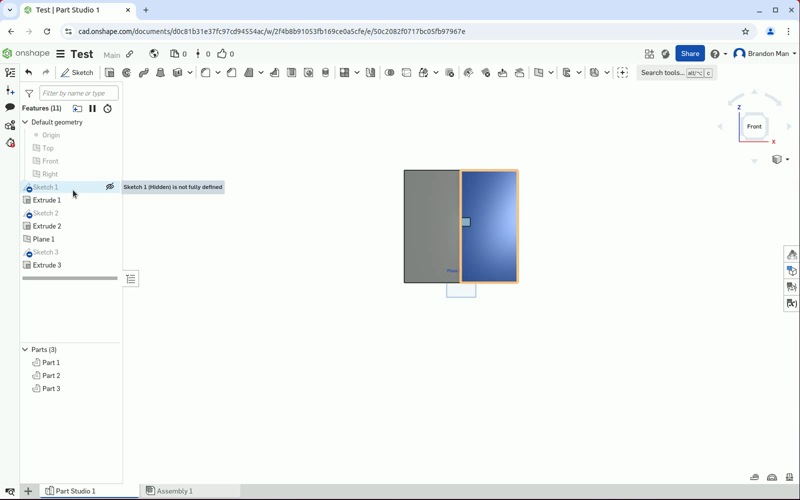
click(73, 189)
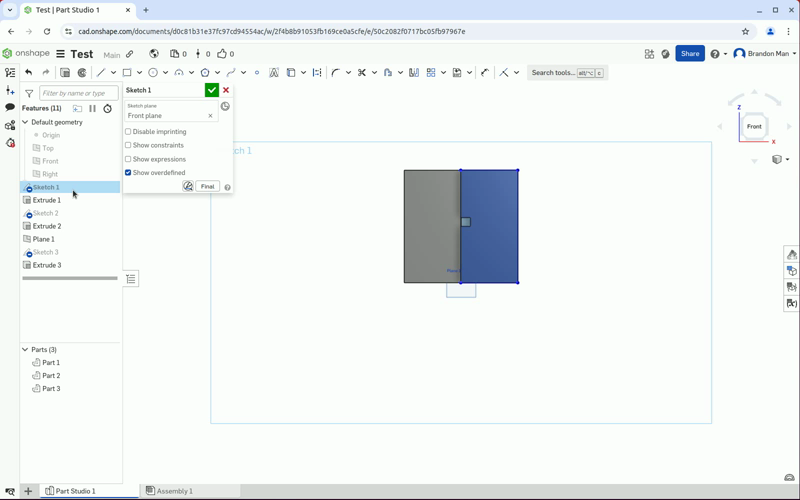
mouse_move(229, 92)
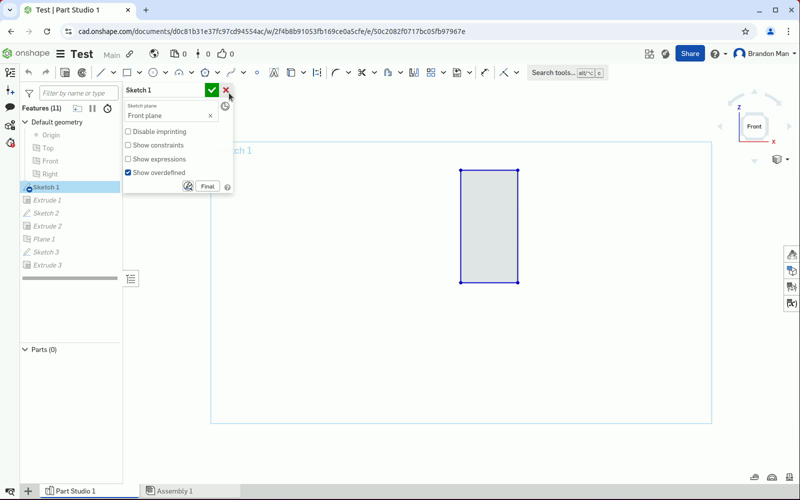
click(229, 92)
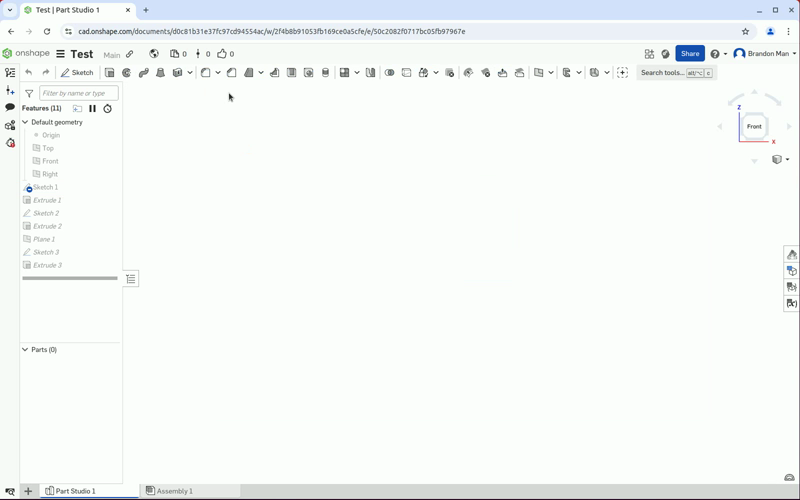
key(shift+s)
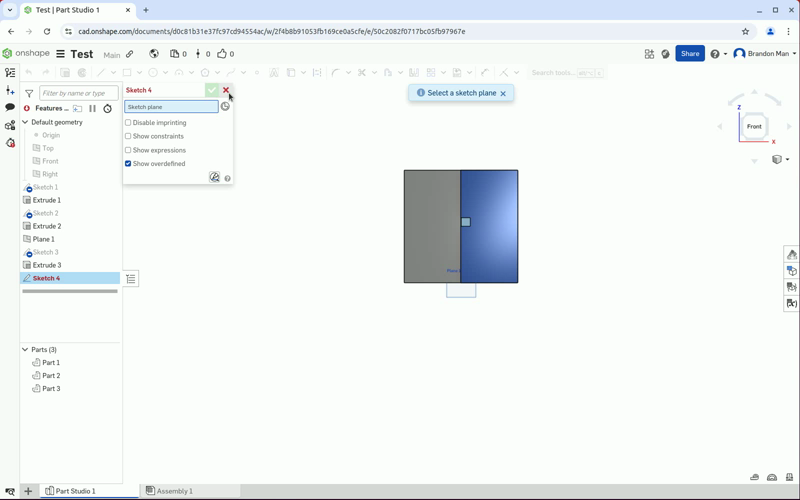
mouse_move(73, 241)
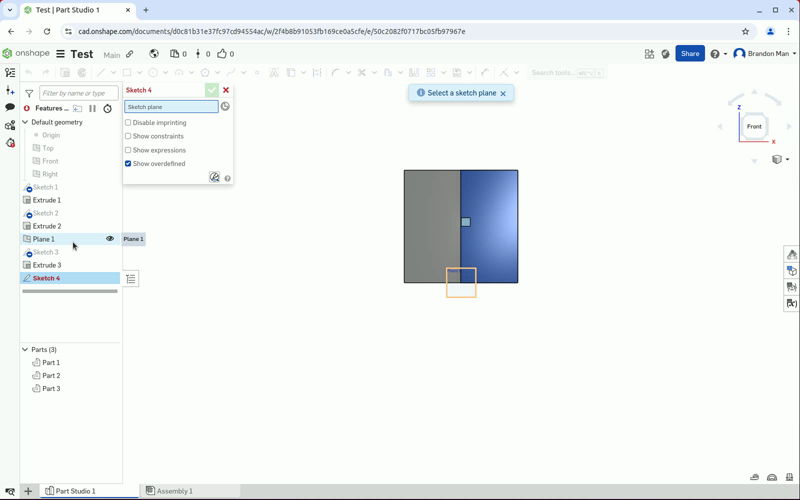
click(73, 241)
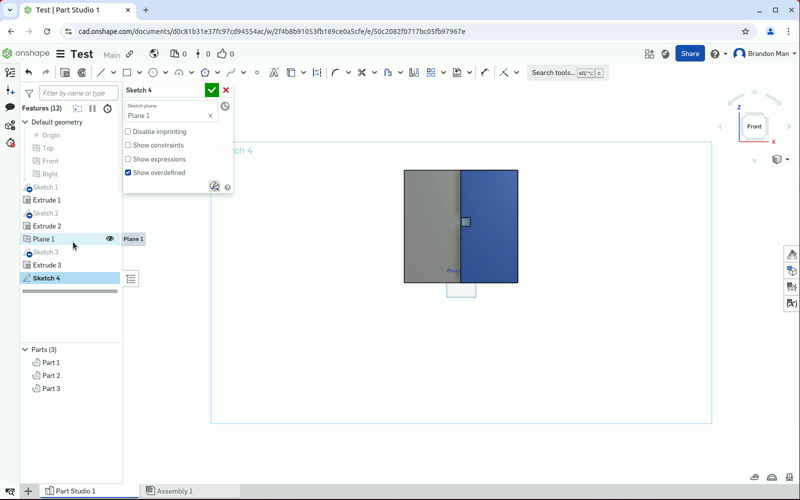
mouse_move(73, 352)
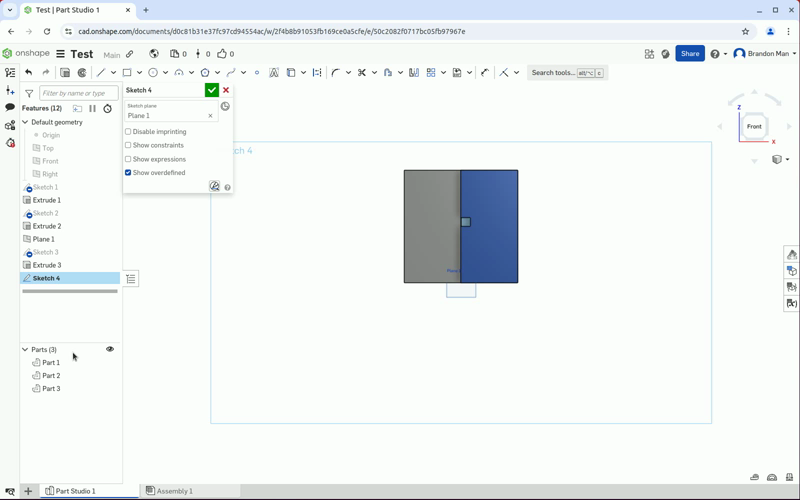
key(y)
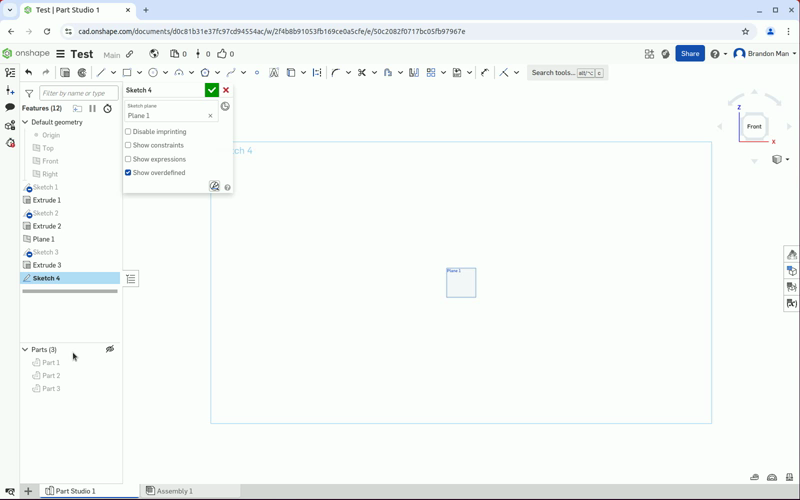
key(l)
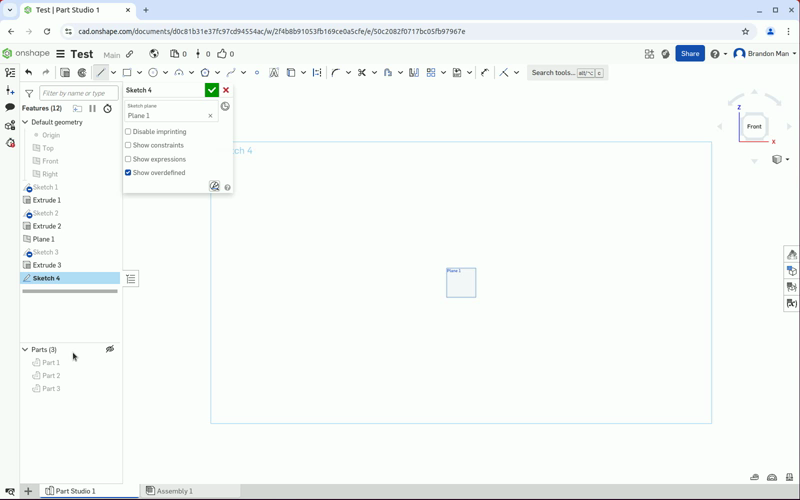
key_down(shift)
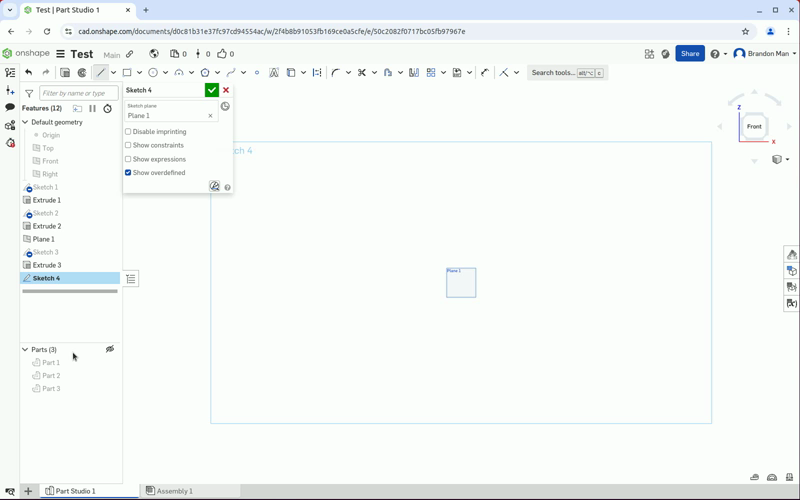
mouse_move(404, 282)
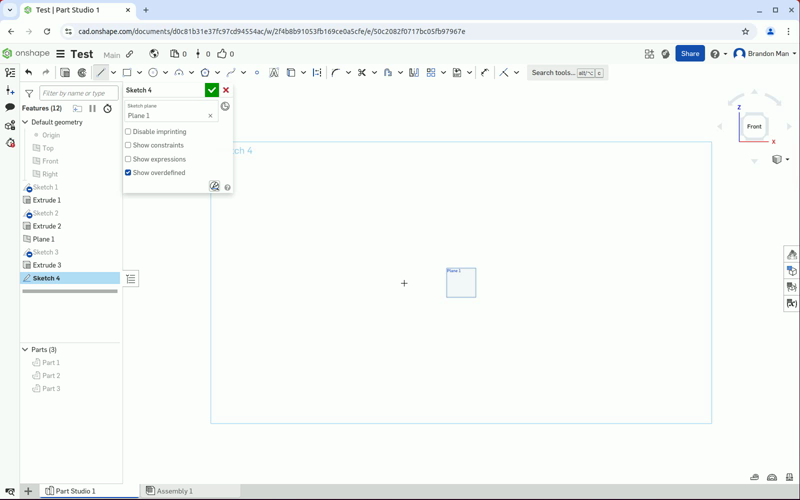
click(404, 282)
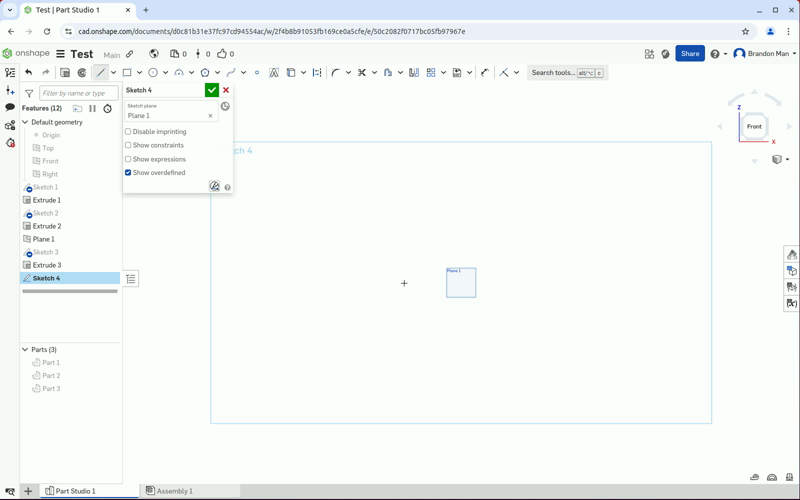
key_up(shift)
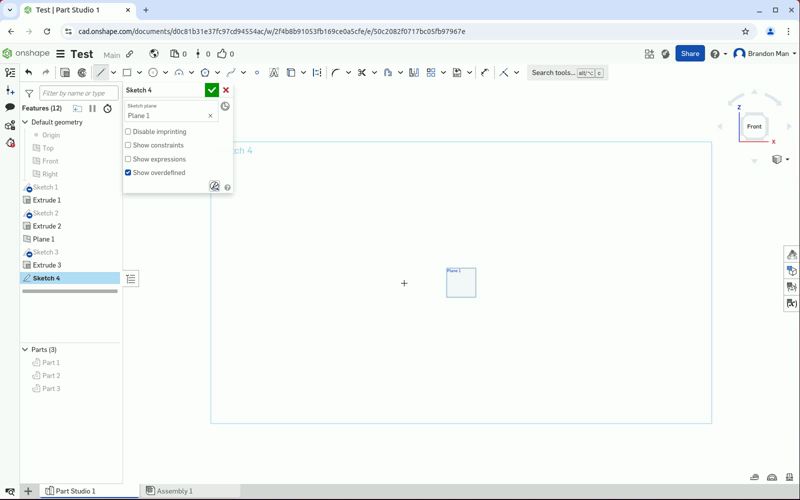
key_down(shift)
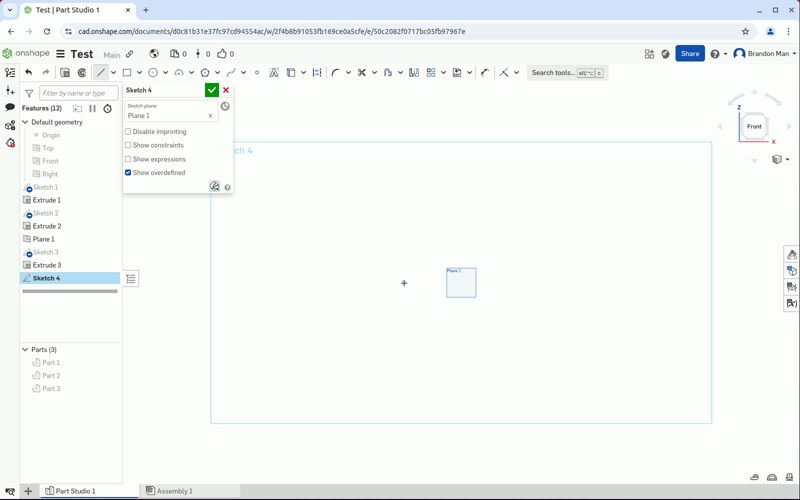
mouse_move(434, 282)
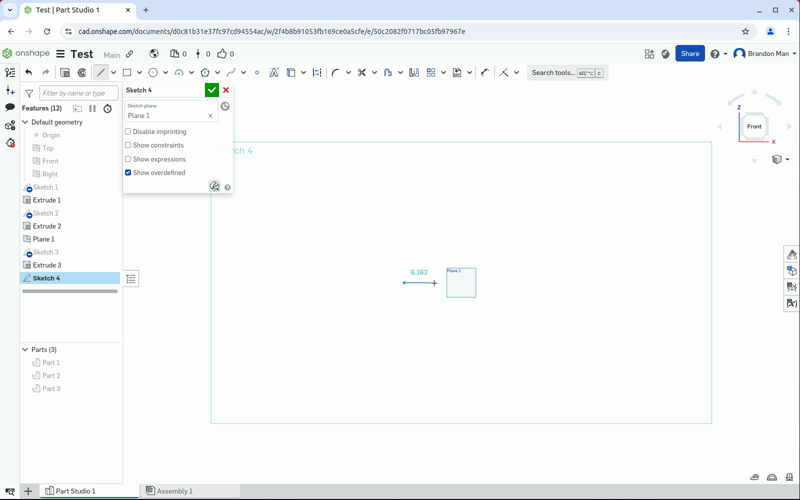
mouse_move(461, 282)
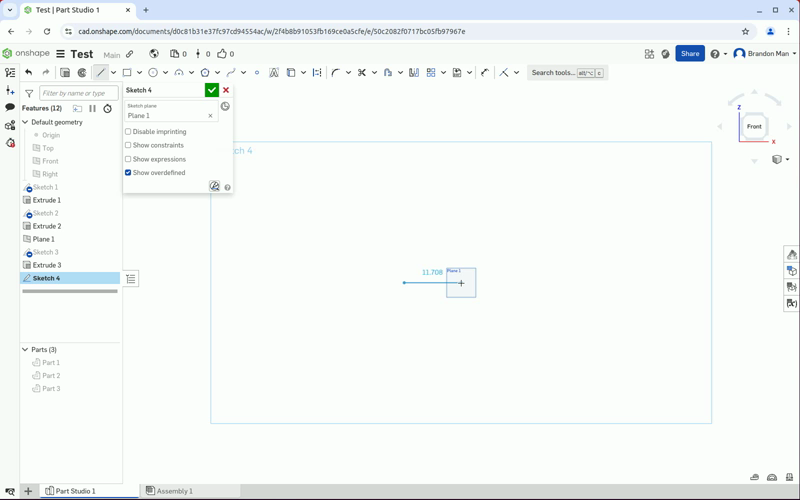
click(461, 282)
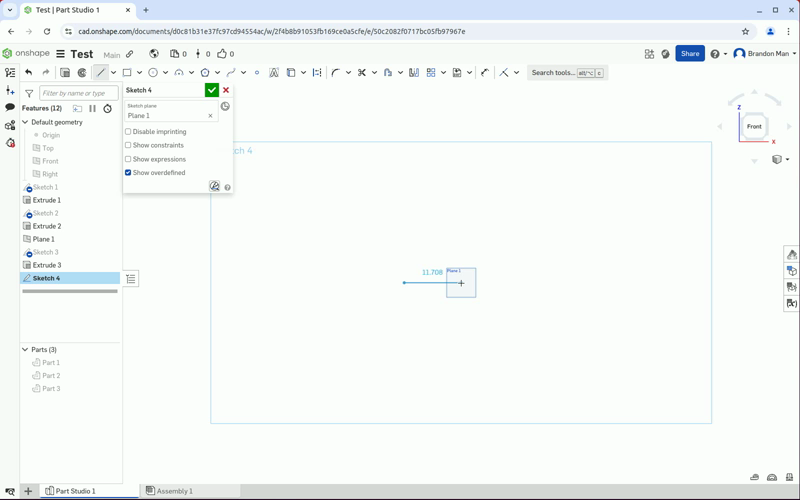
key_up(shift)
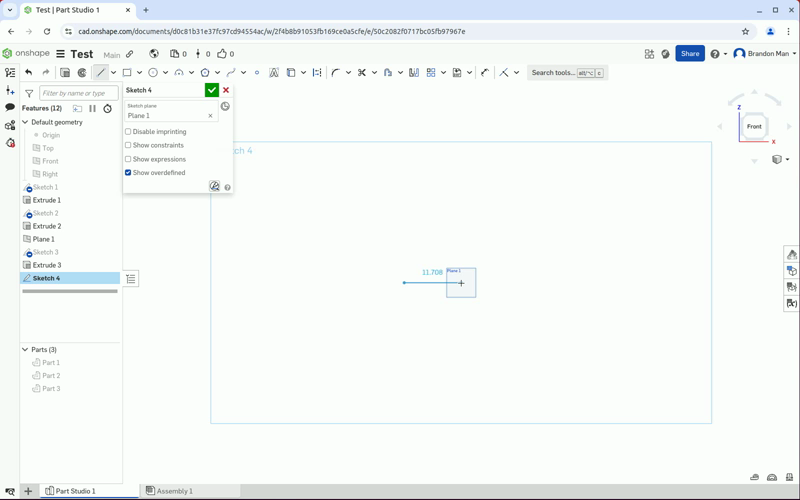
key_down(shift)
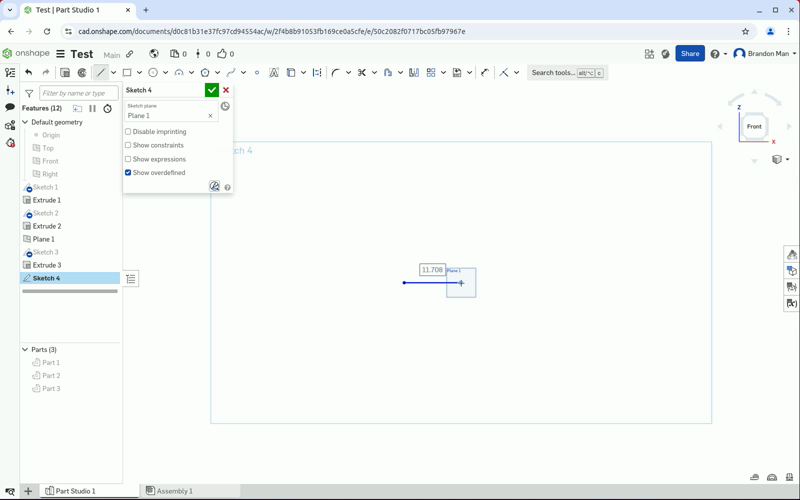
mouse_move(491, 282)
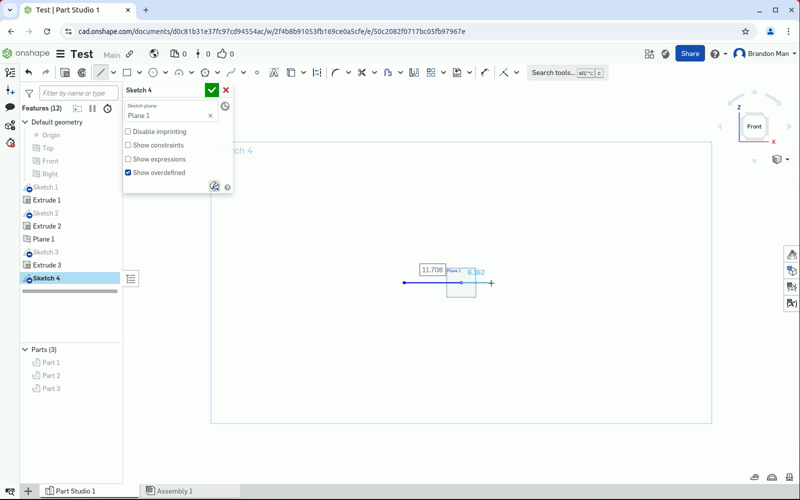
mouse_move(461, 226)
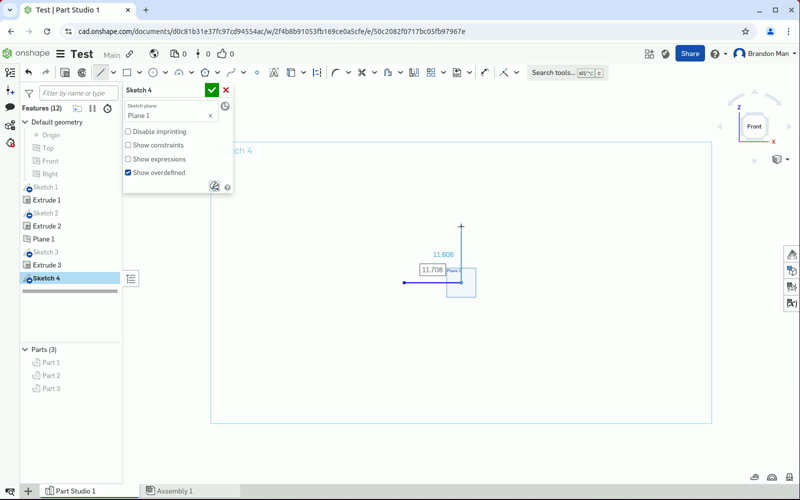
click(461, 226)
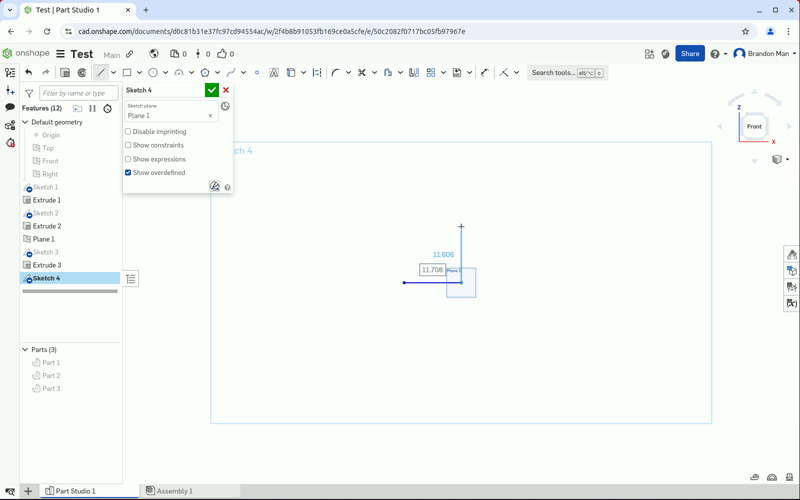
key_up(shift)
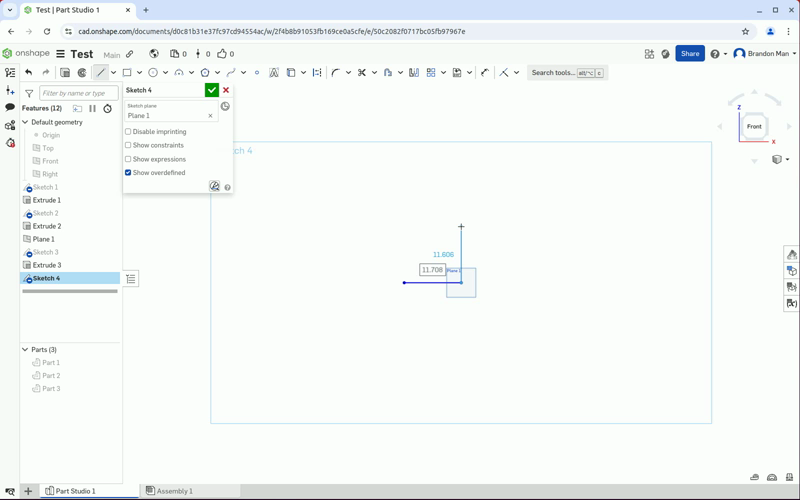
key_down(shift)
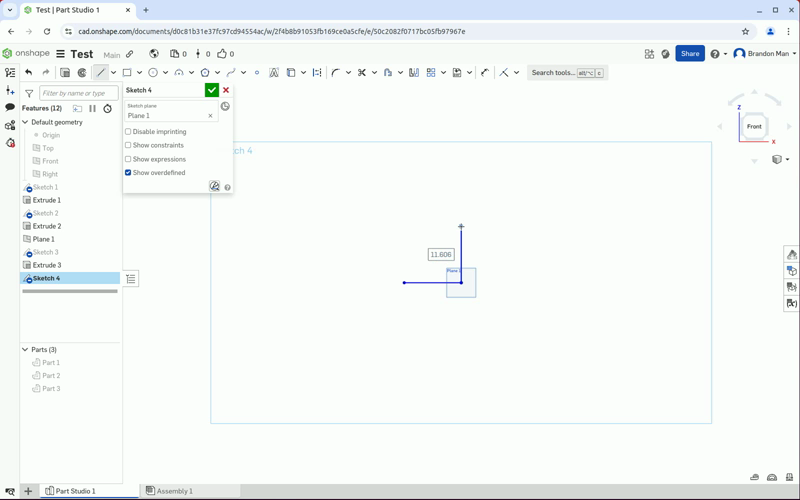
mouse_move(491, 226)
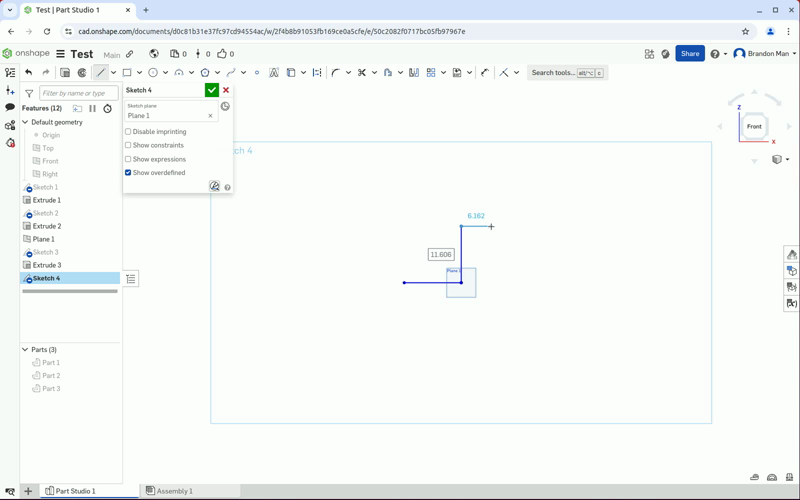
mouse_move(423, 226)
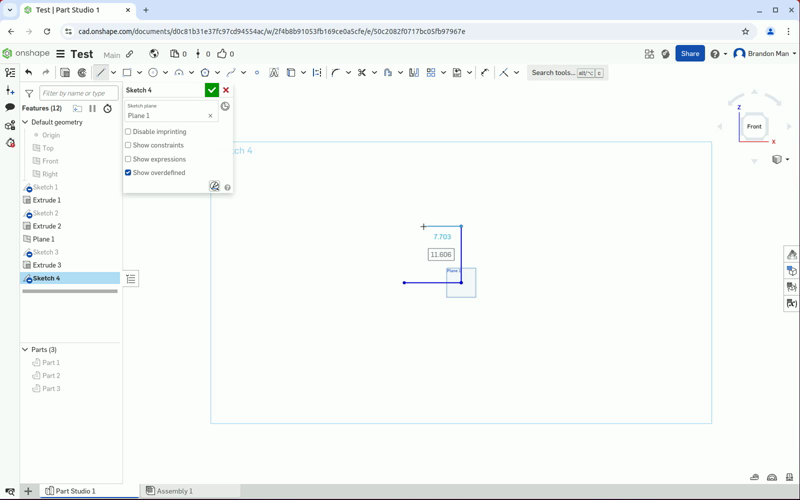
click(423, 226)
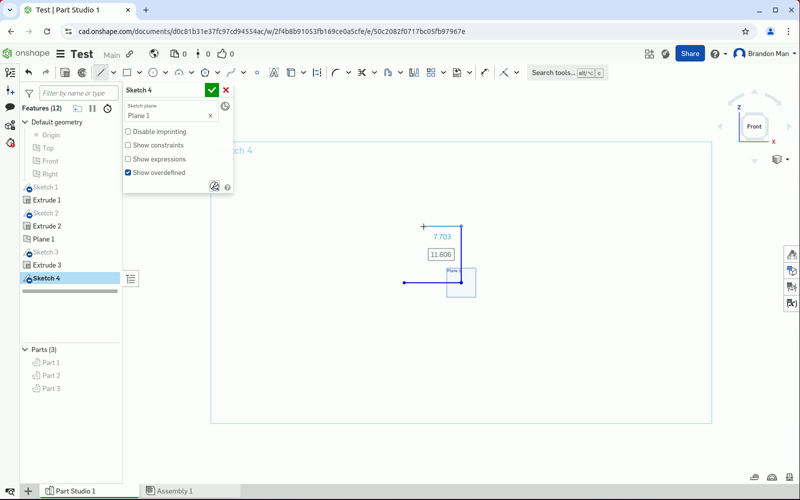
key_up(shift)
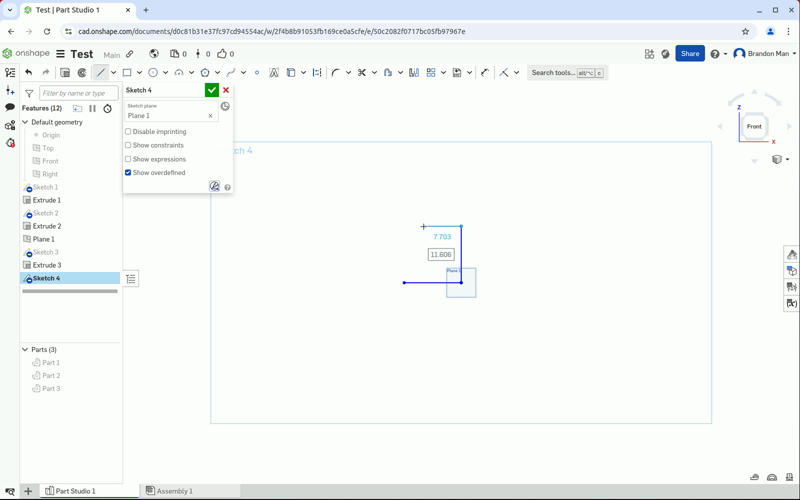
key_down(shift)
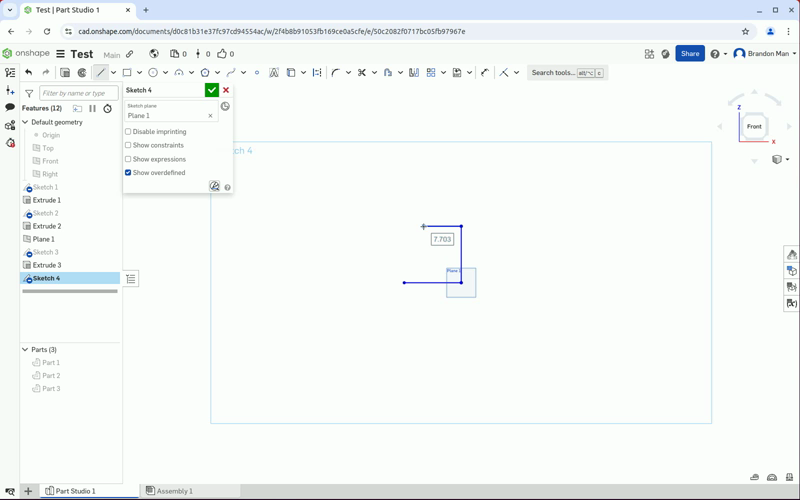
mouse_move(453, 226)
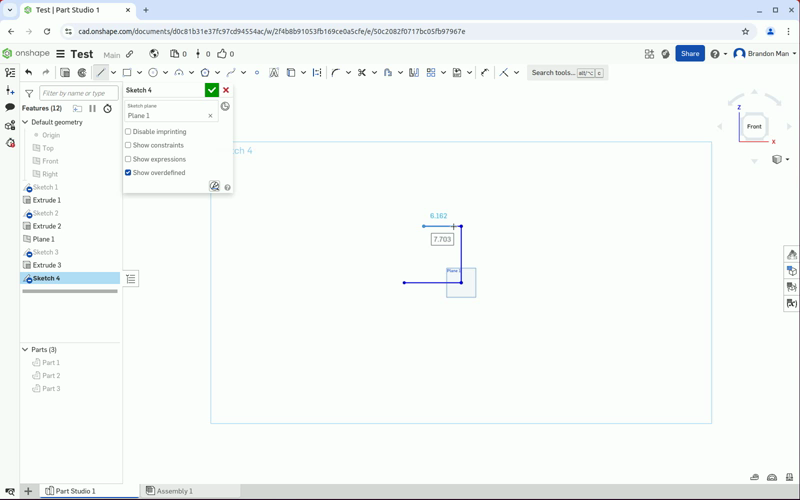
mouse_move(423, 217)
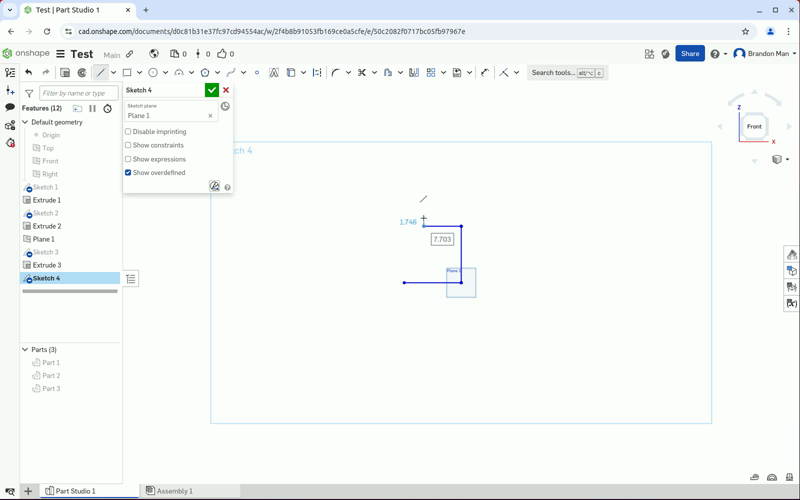
click(423, 217)
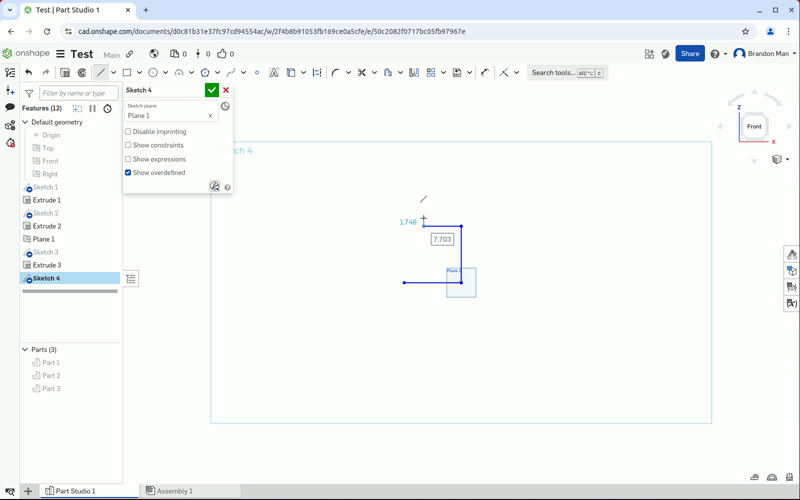
key_up(shift)
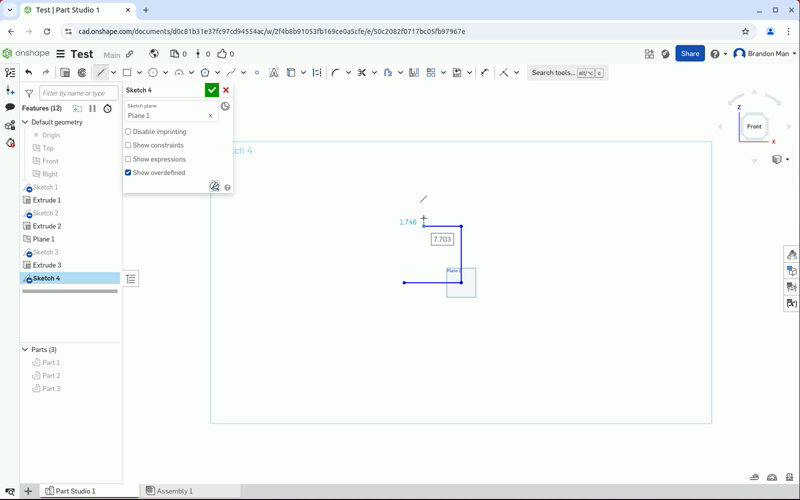
key_down(shift)
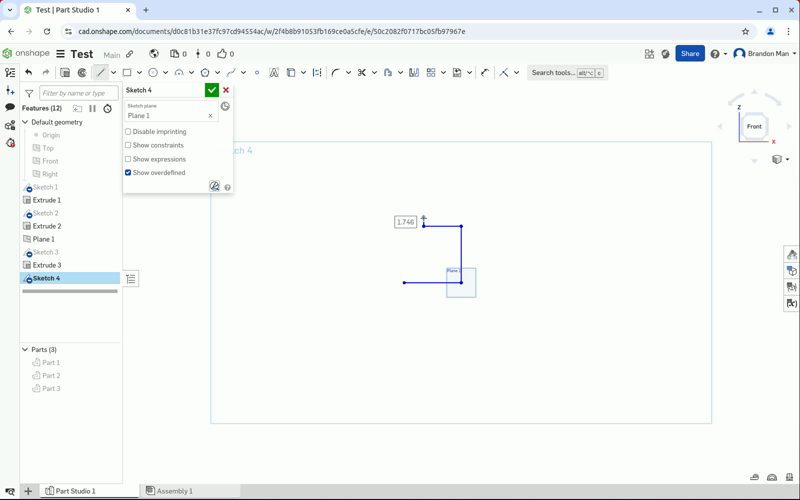
mouse_move(453, 217)
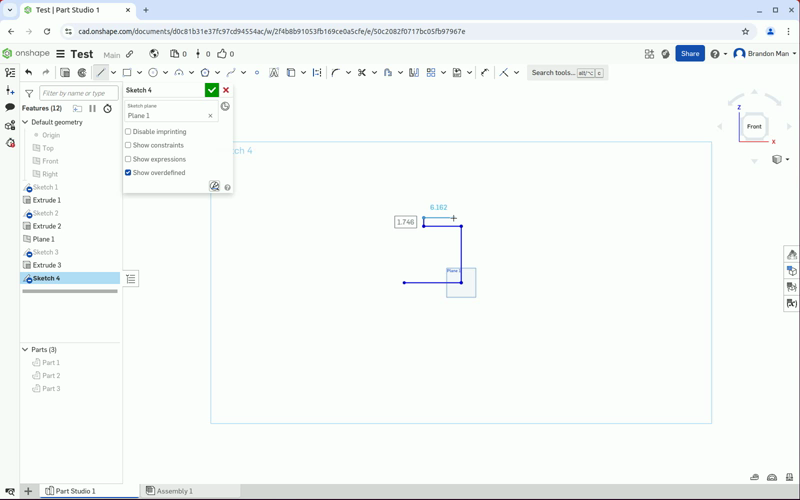
mouse_move(461, 217)
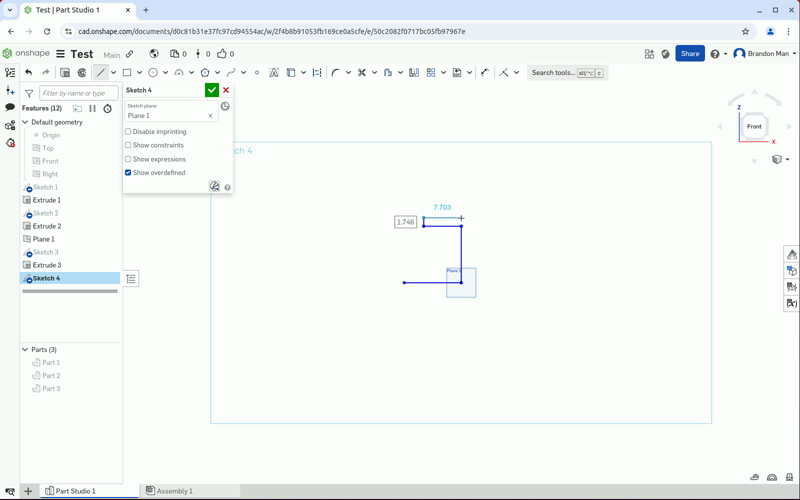
click(461, 217)
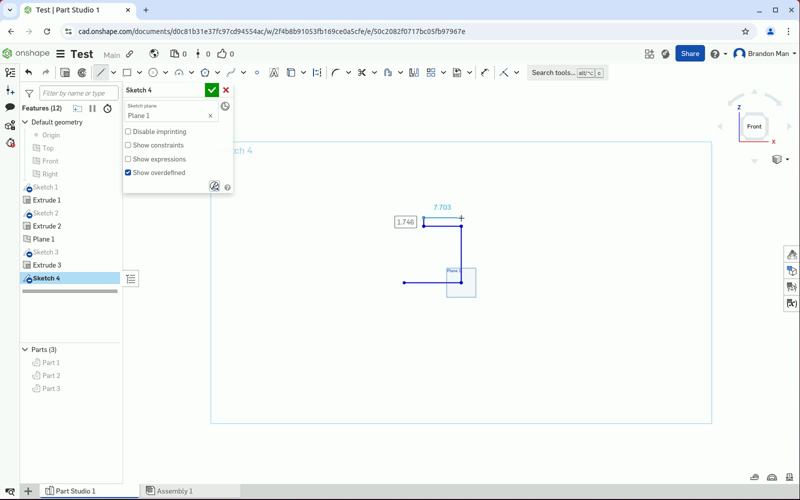
key_up(shift)
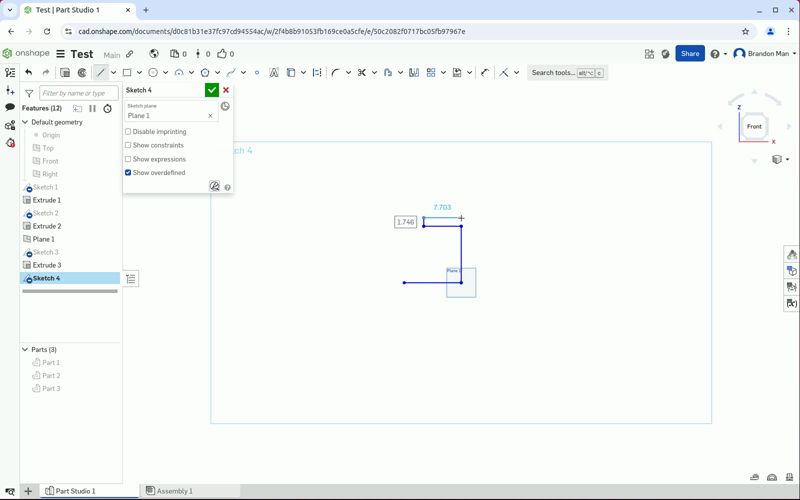
key_down(shift)
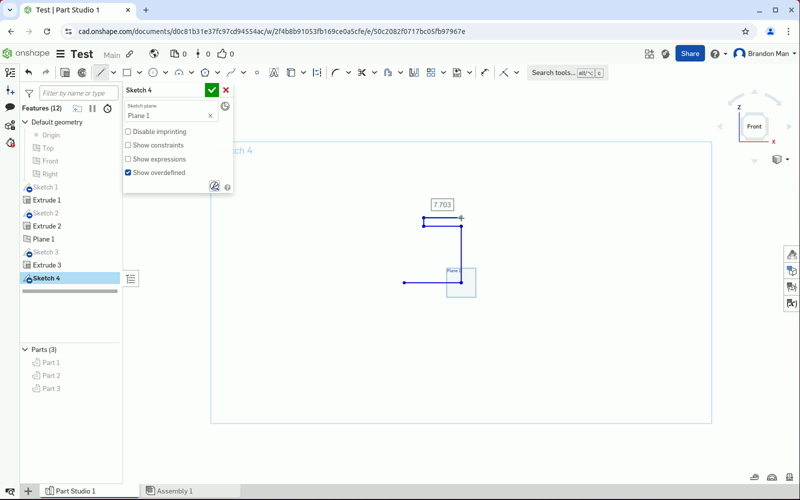
mouse_move(491, 217)
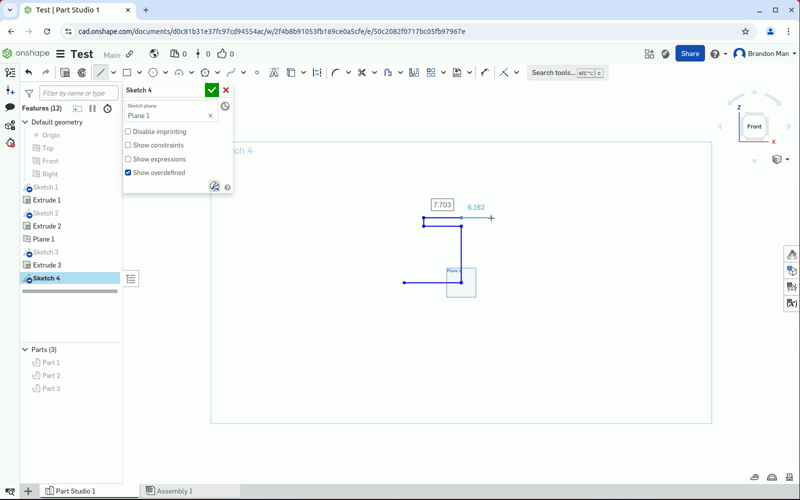
mouse_move(461, 170)
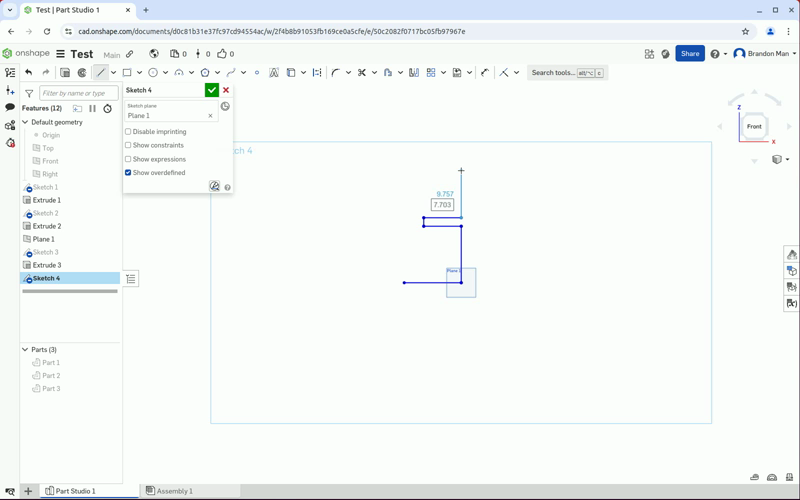
click(461, 170)
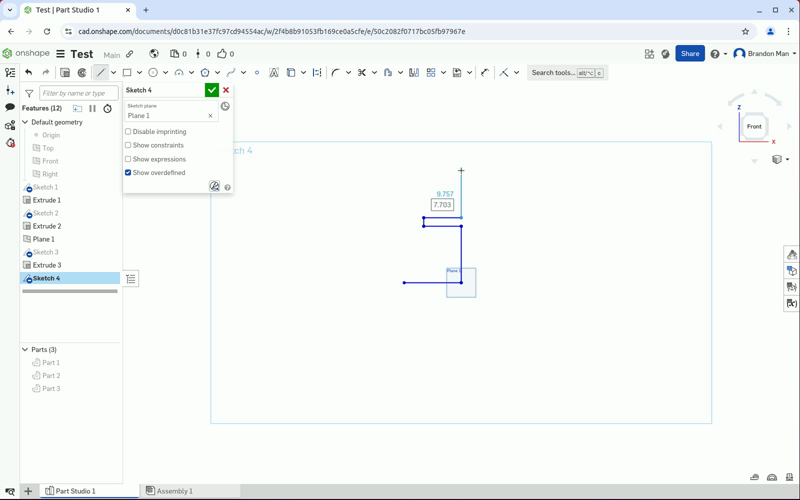
key_up(shift)
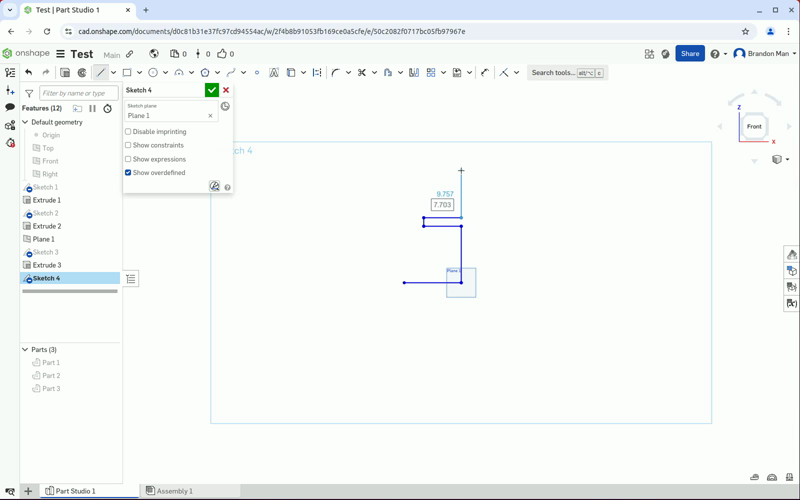
key_down(shift)
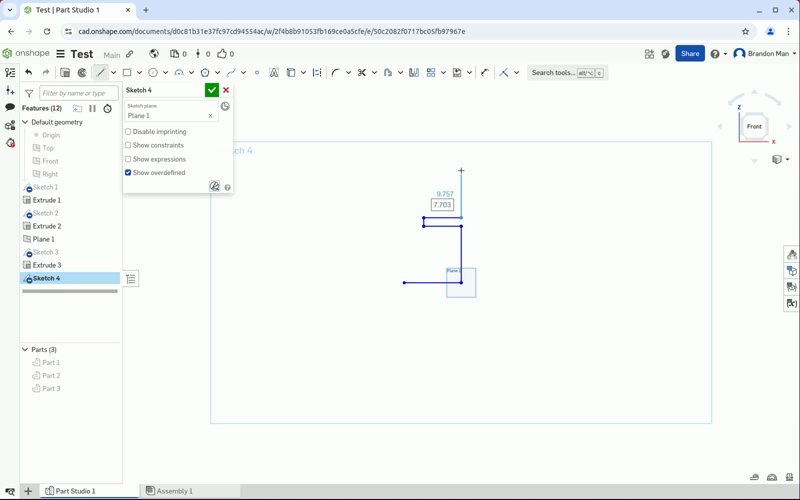
mouse_move(491, 170)
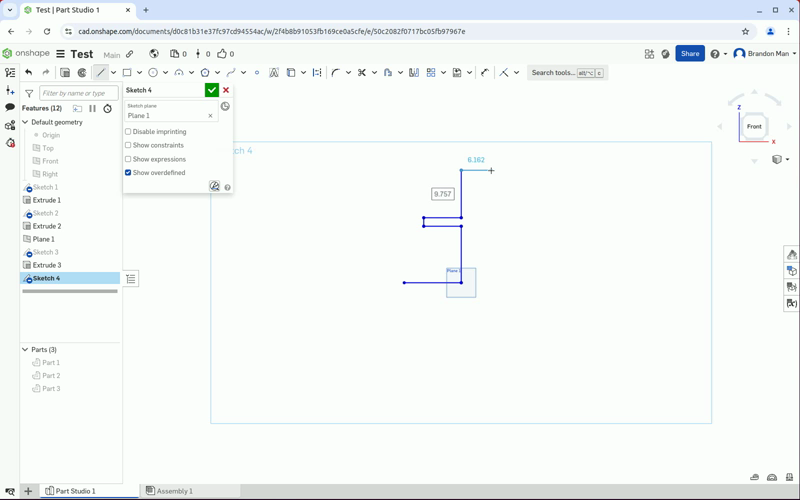
mouse_move(404, 170)
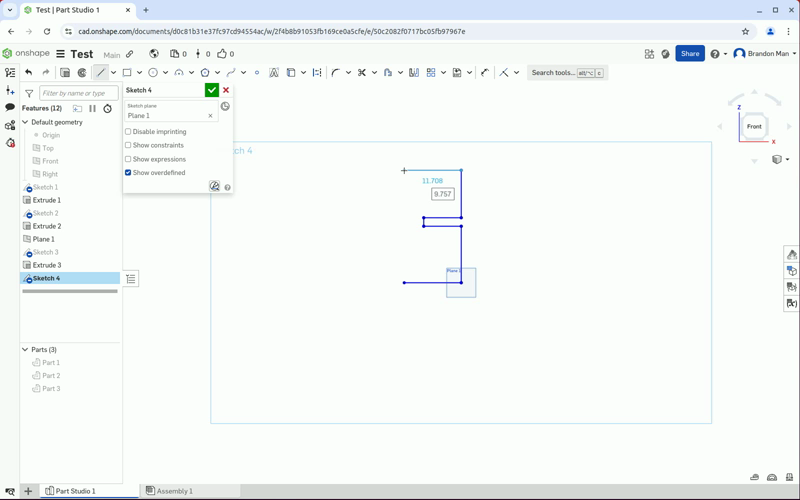
click(404, 170)
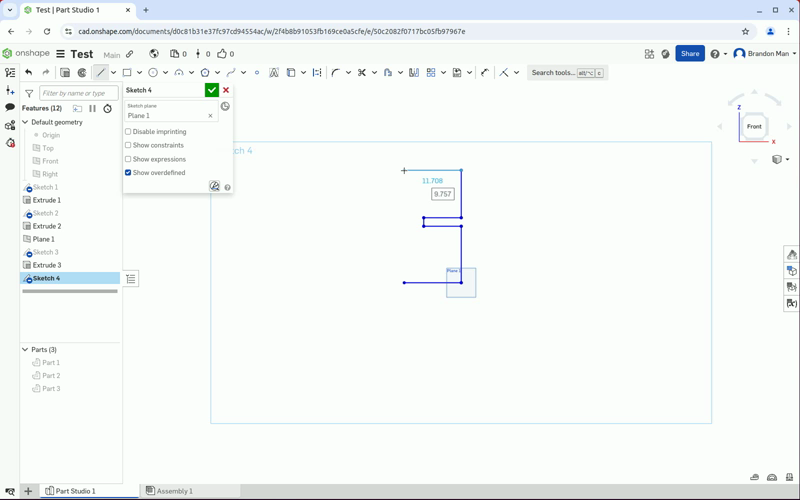
key_up(shift)
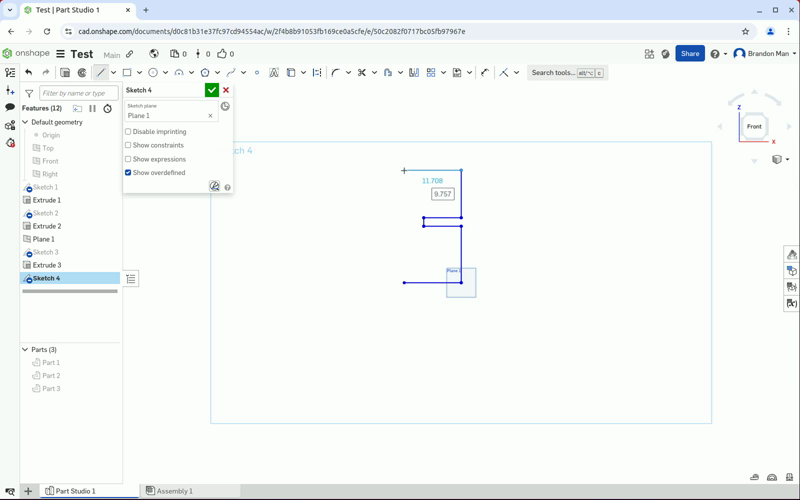
key_down(shift)
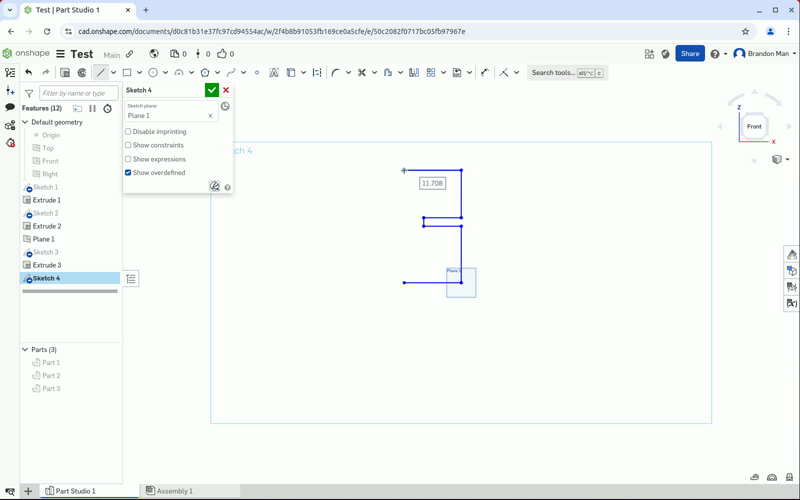
mouse_move(404, 282)
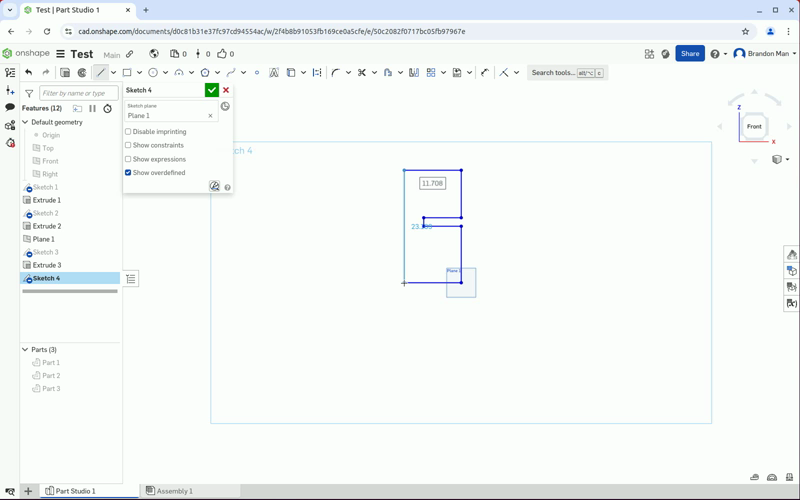
key_up(shift)
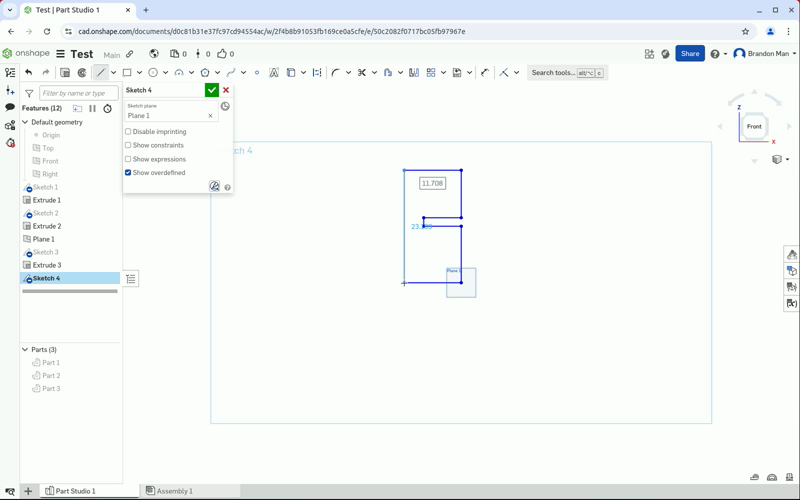
click(404, 282)
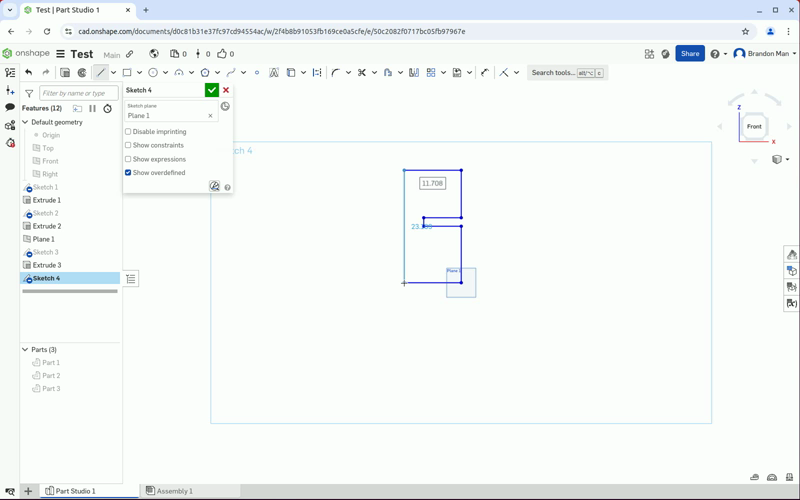
key(esc)
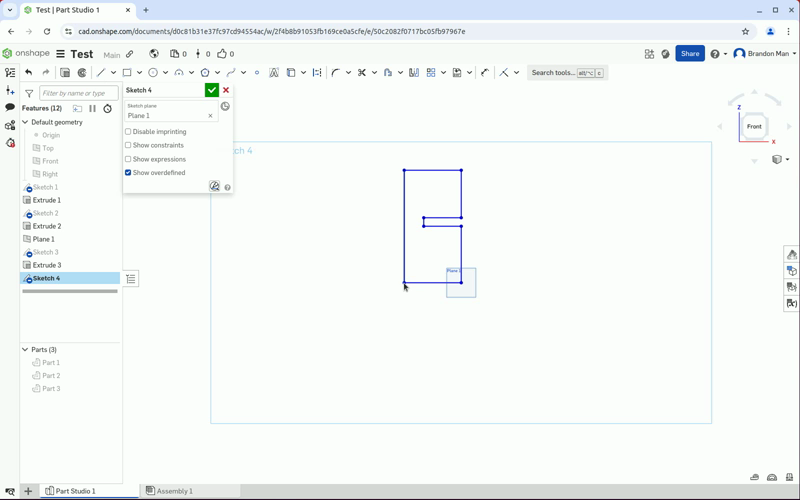
mouse_move(433, 200)
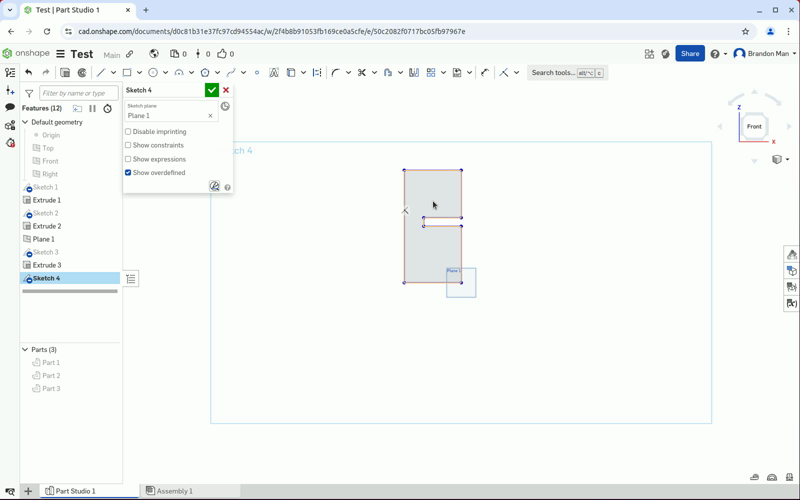
click(433, 200)
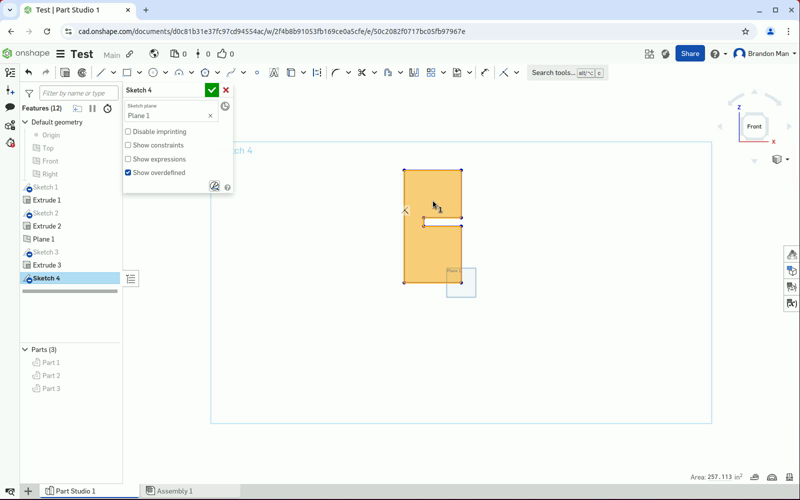
mouse_move(73, 352)
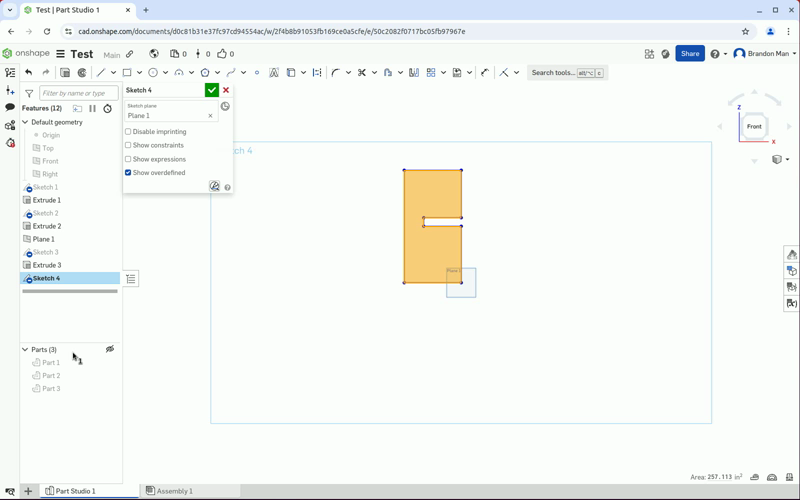
key(shift+y)
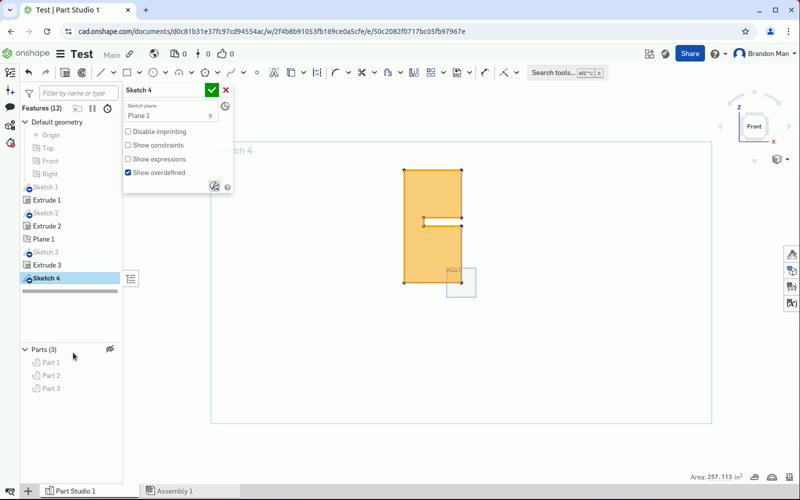
key(shift+e)
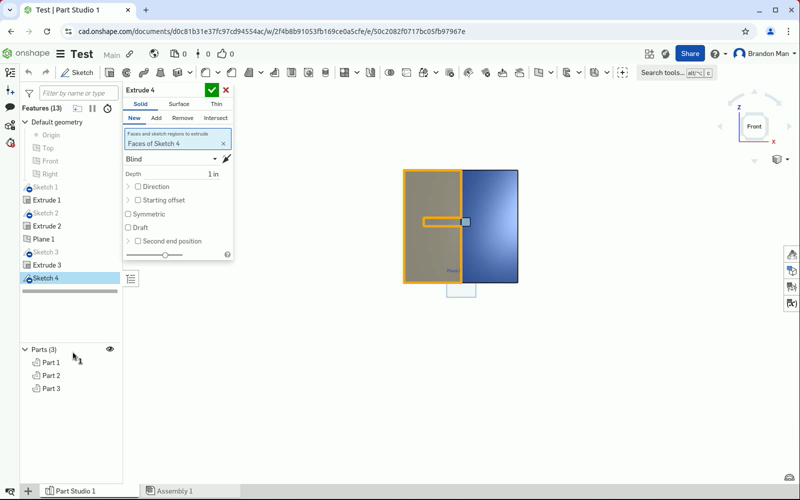
mouse_move(143, 106)
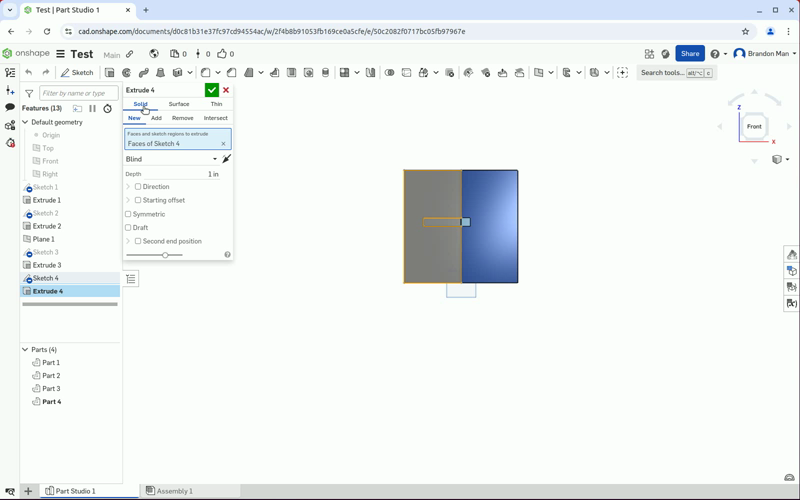
click(143, 106)
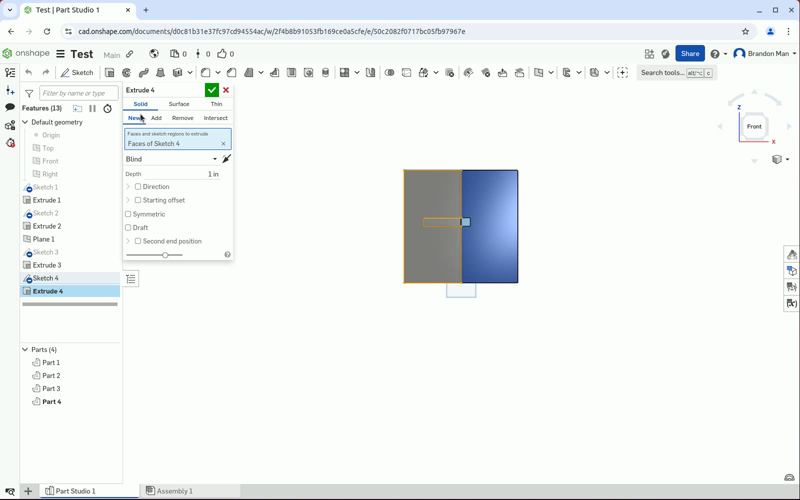
mouse_move(137, 120)
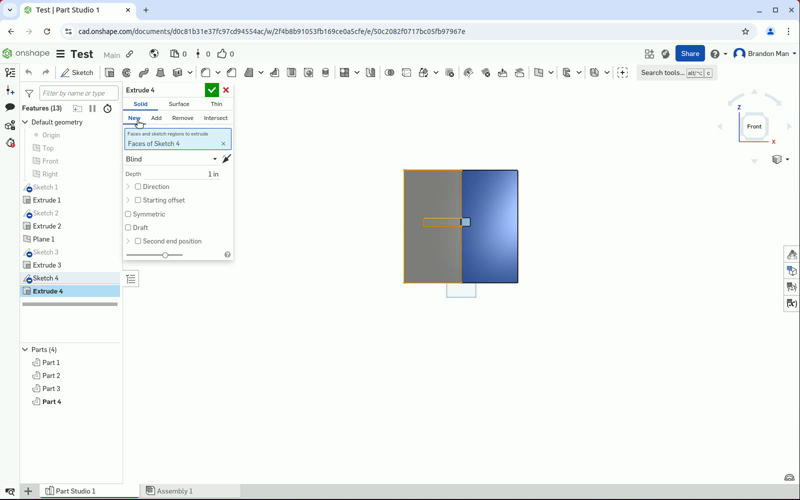
click(137, 120)
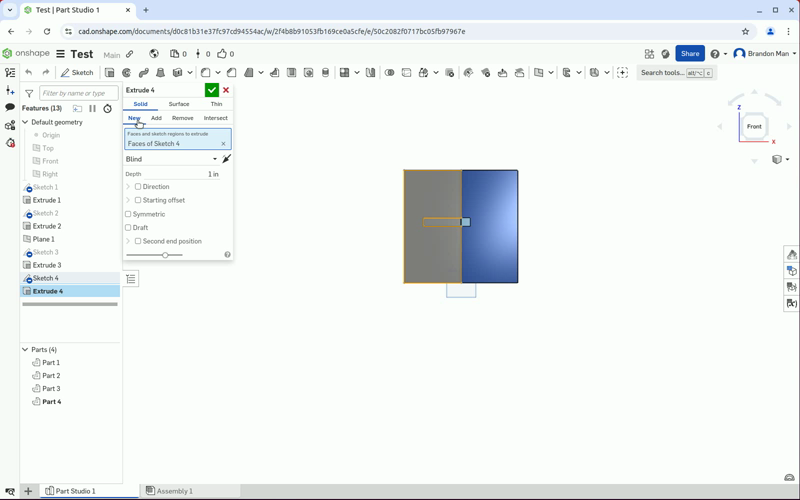
key(tab, 4)
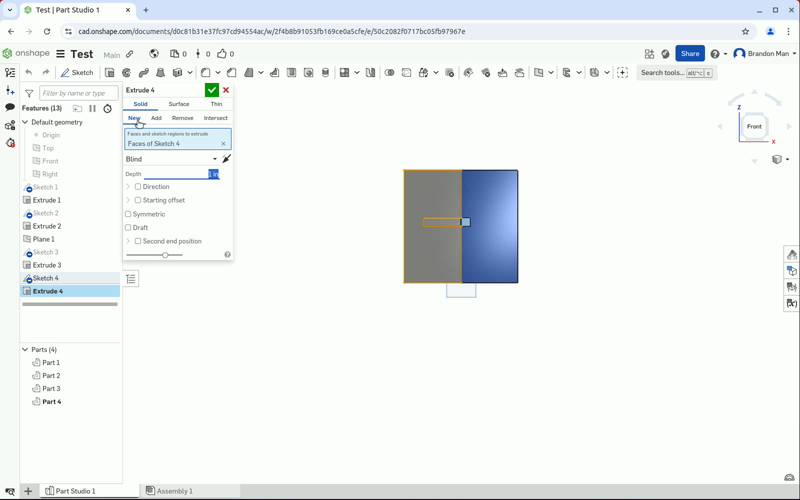
text(1.926)
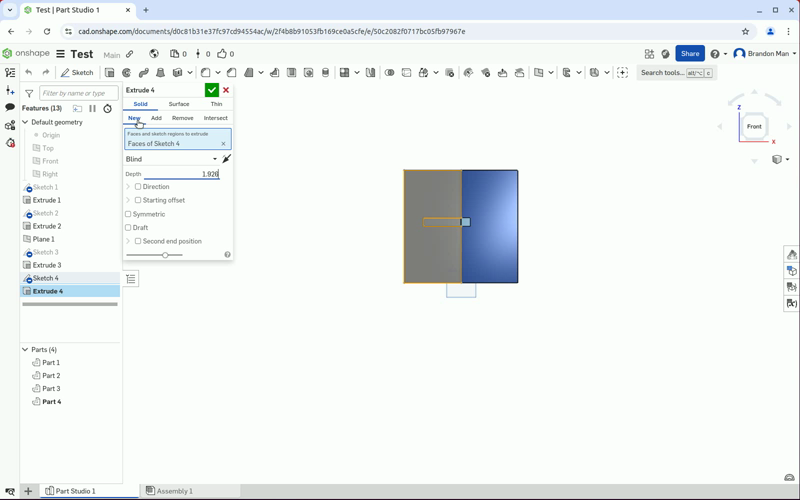
key(enter)
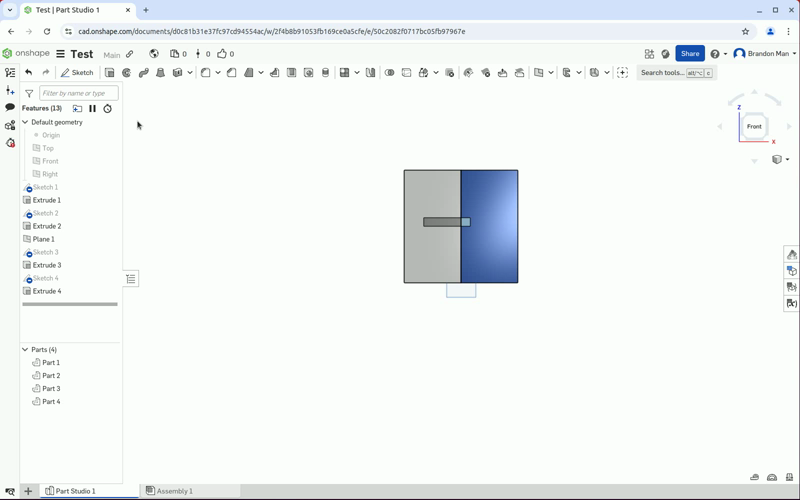
key(shift+h)
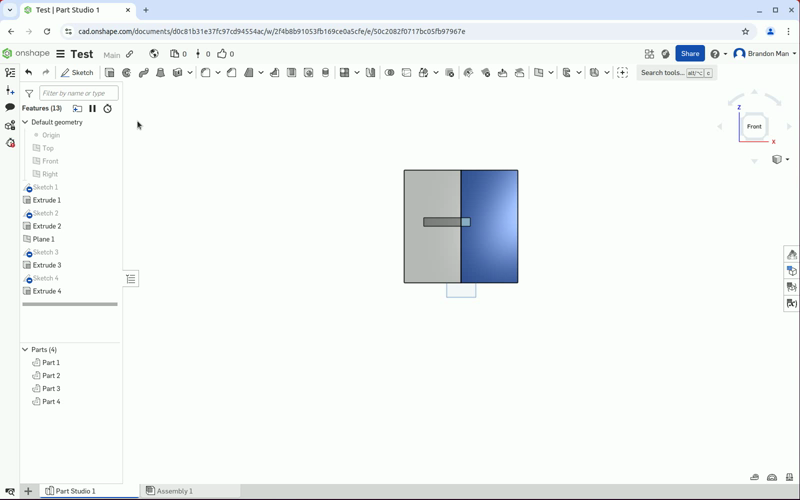
key(shift+h)
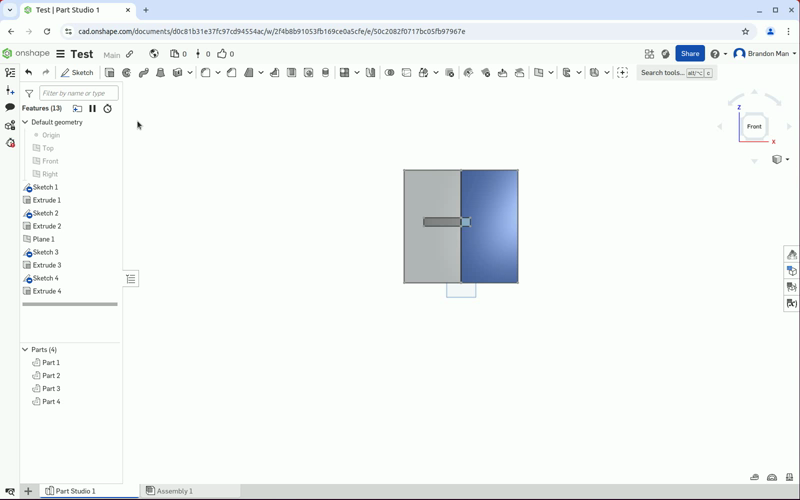
key(shift+7)
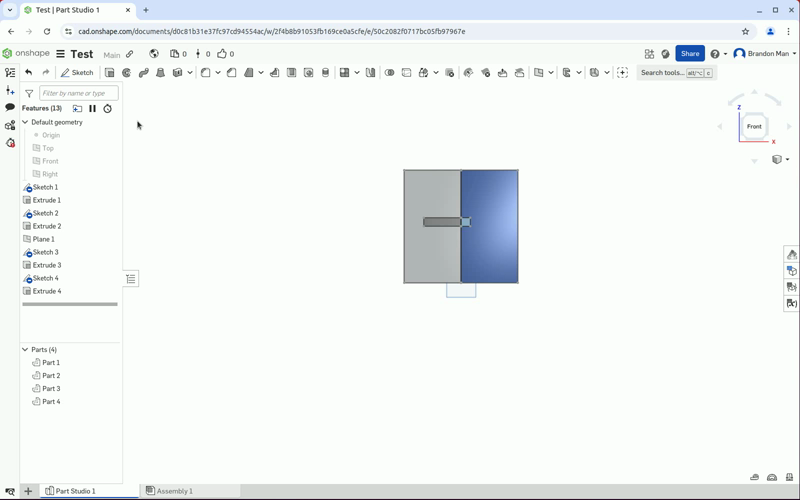
key(left, 2)
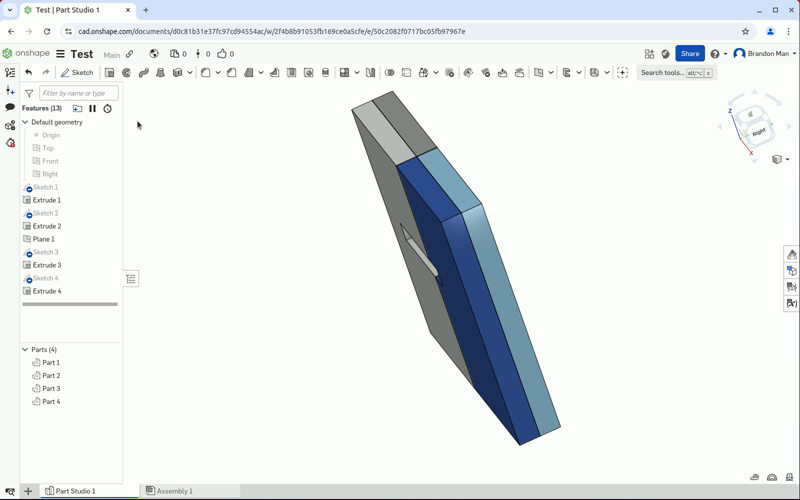
key(down, 2)
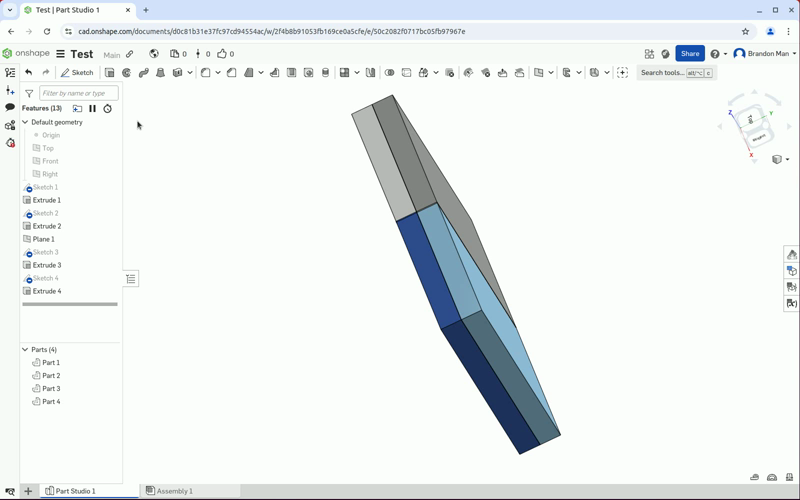
key(up, 2)
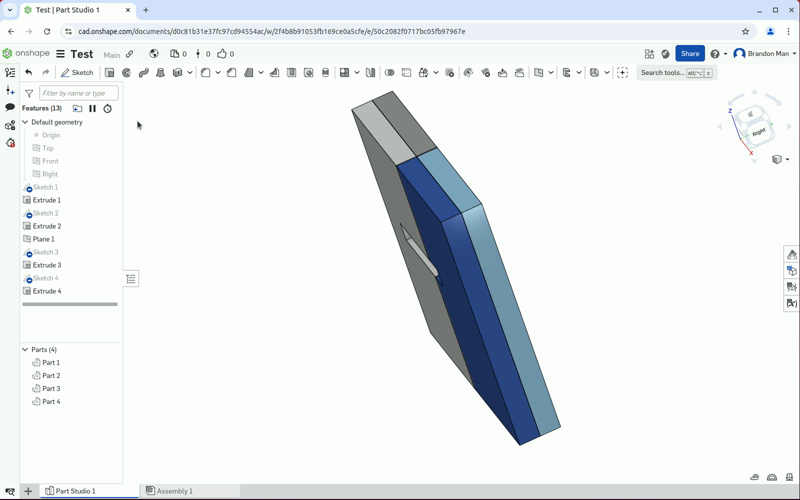
key(right, 2)
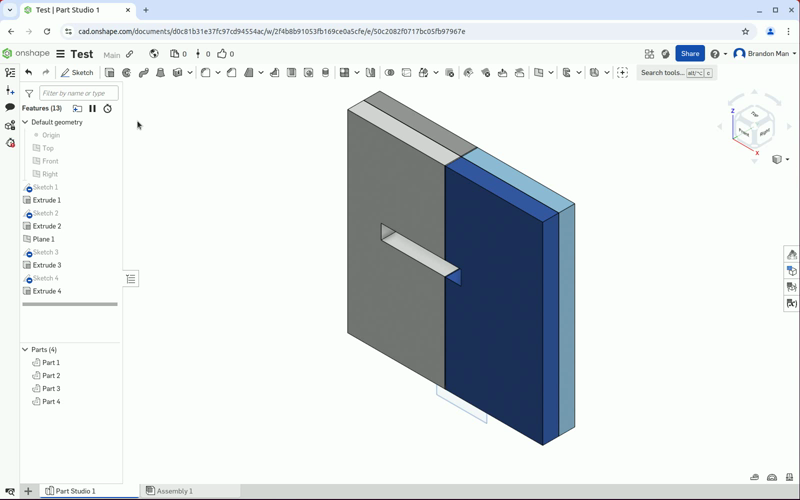
mouse_move(73, 189)
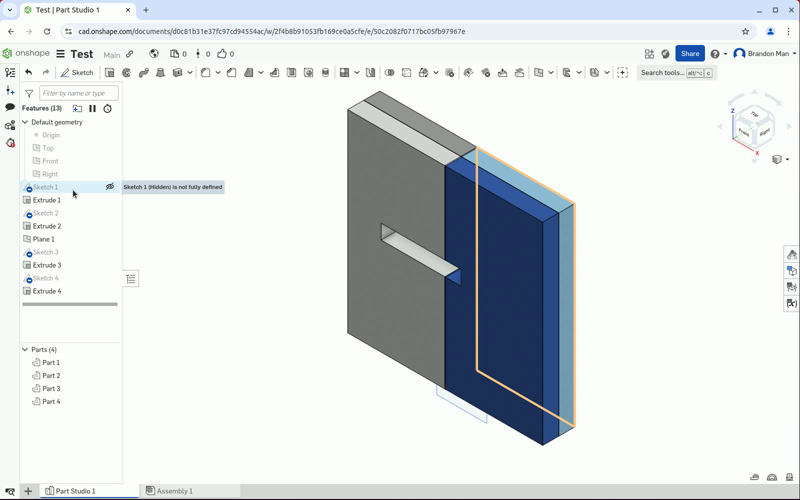
click(73, 189)